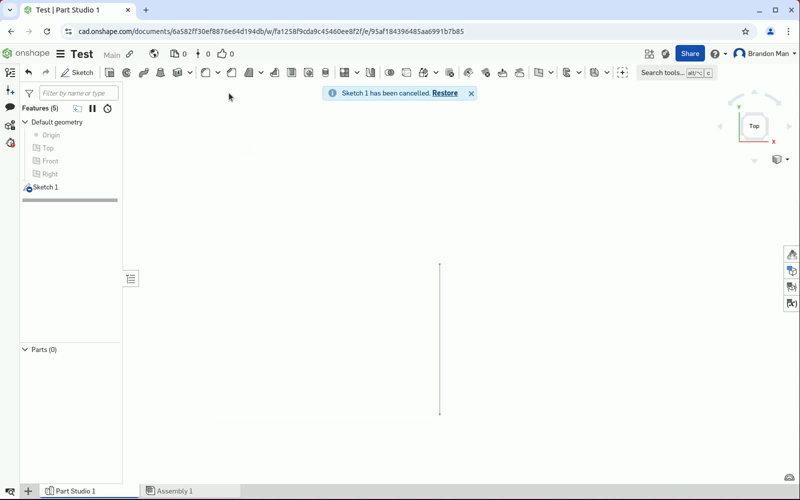
key(shift+h)
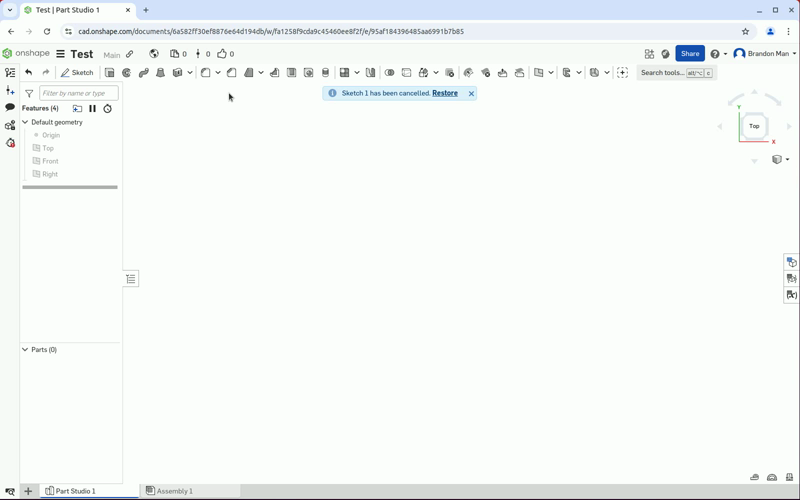
mouse_move(73, 352)
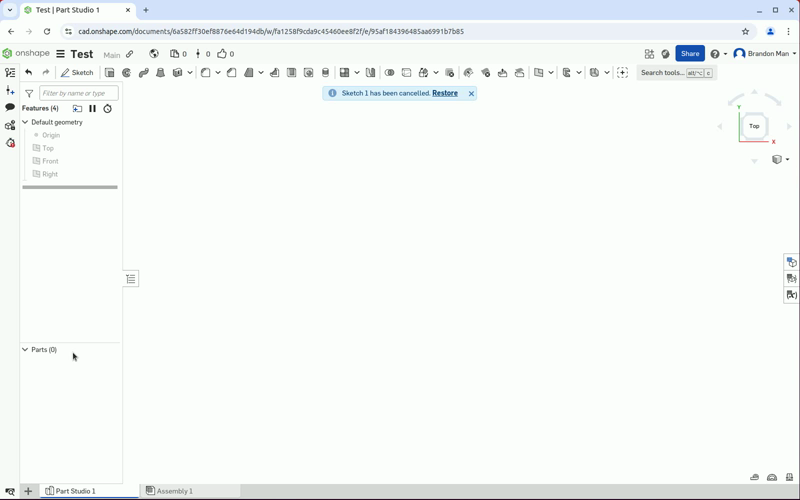
key(y)
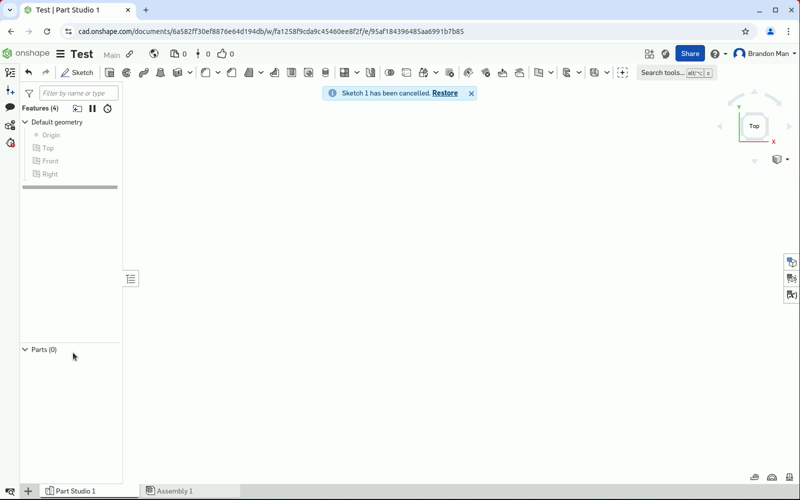
key(shift+p)
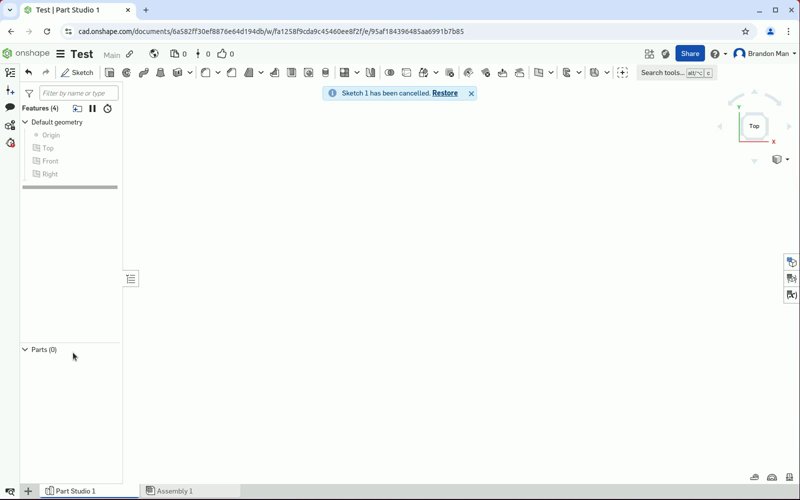
key(space)
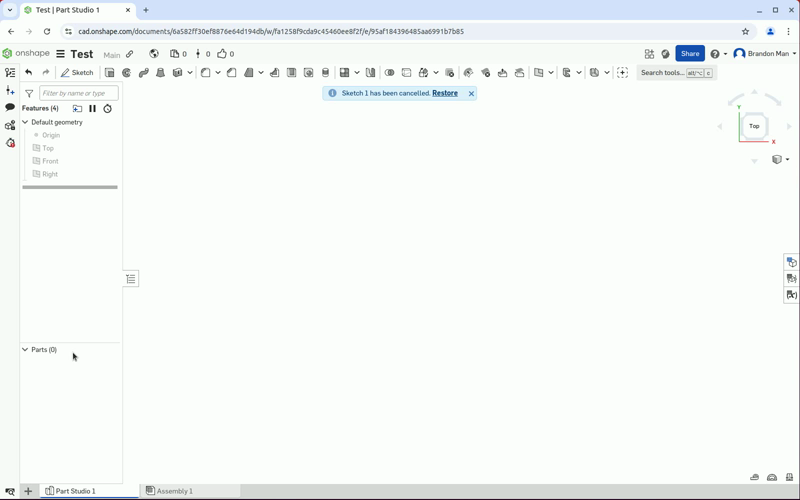
key_down(shift)
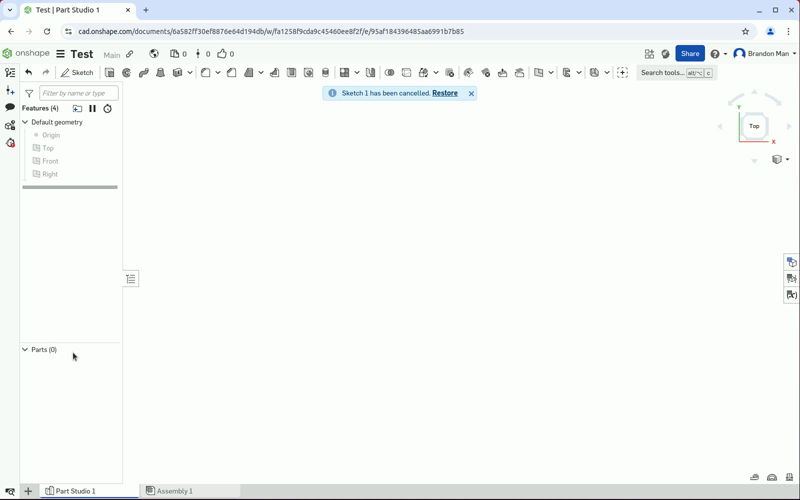
key(up)
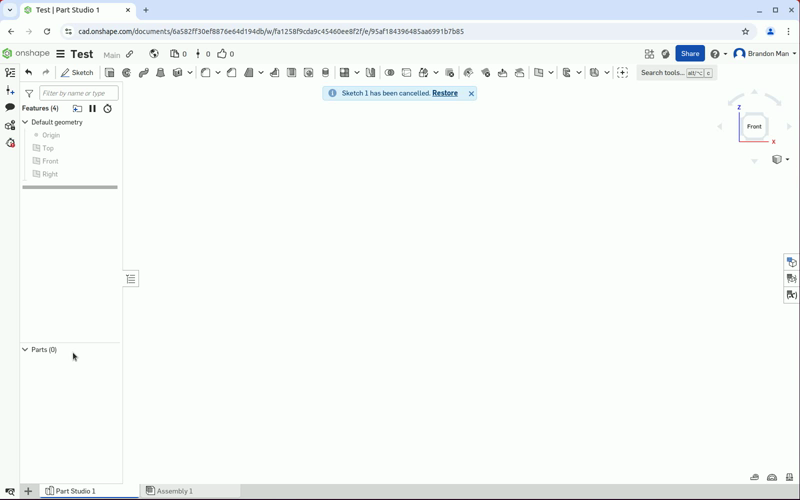
key_up(shift)
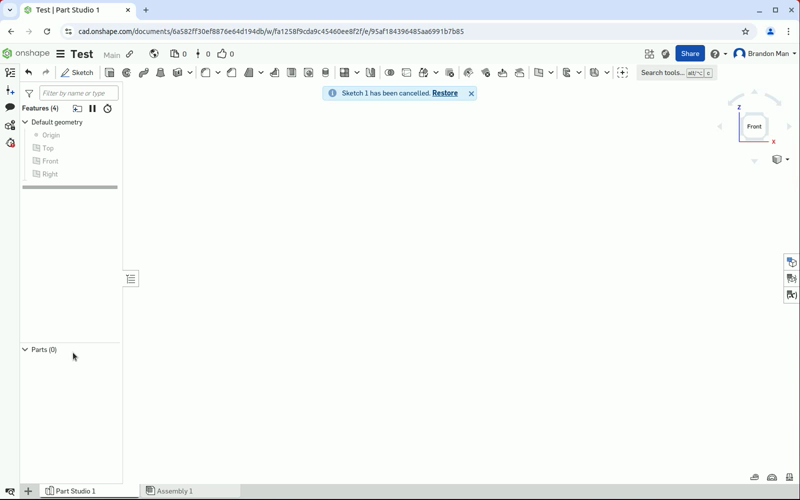
mouse_move(73, 352)
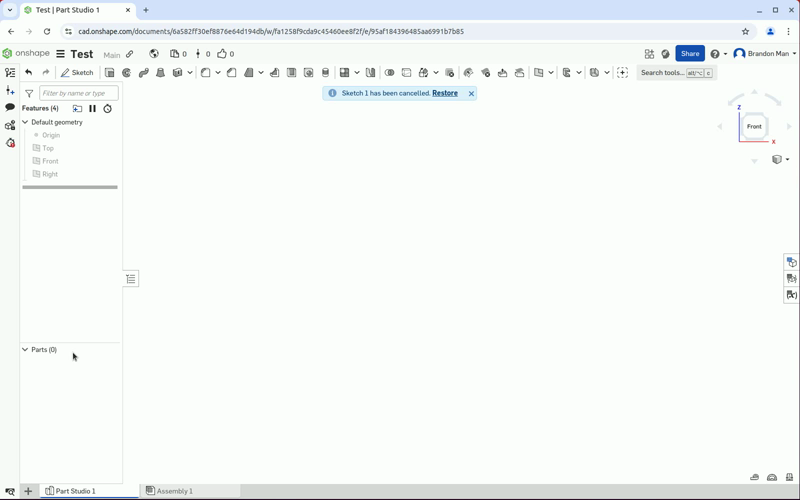
key(shift+y)
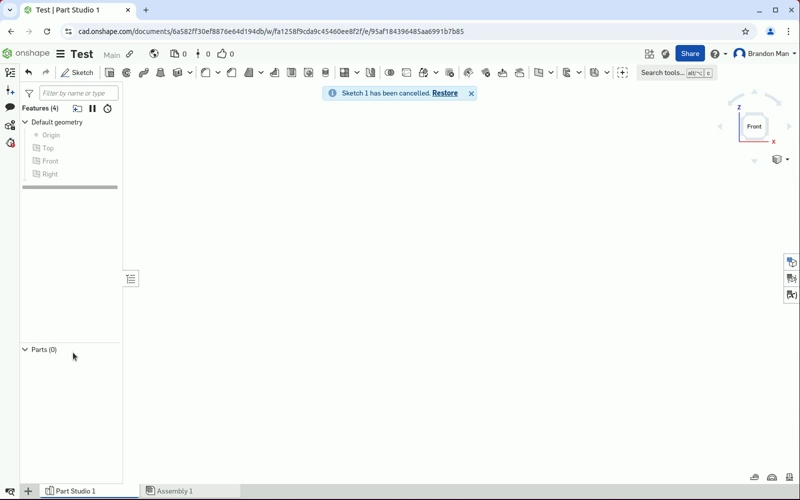
key(shift+s)
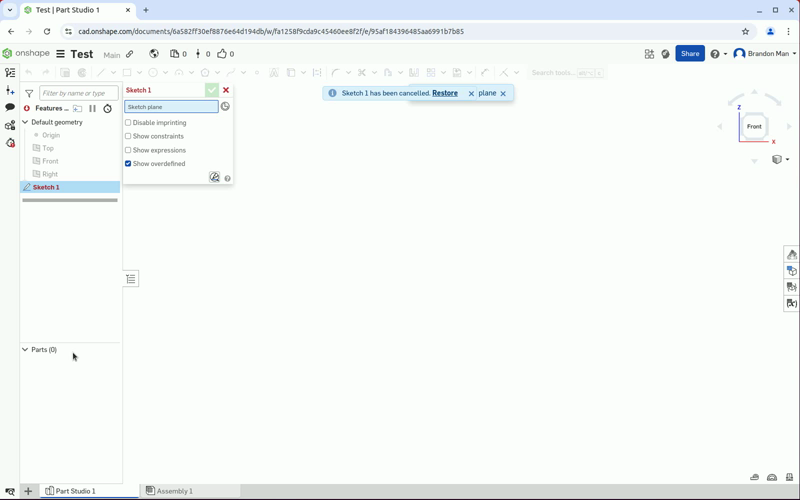
mouse_move(73, 163)
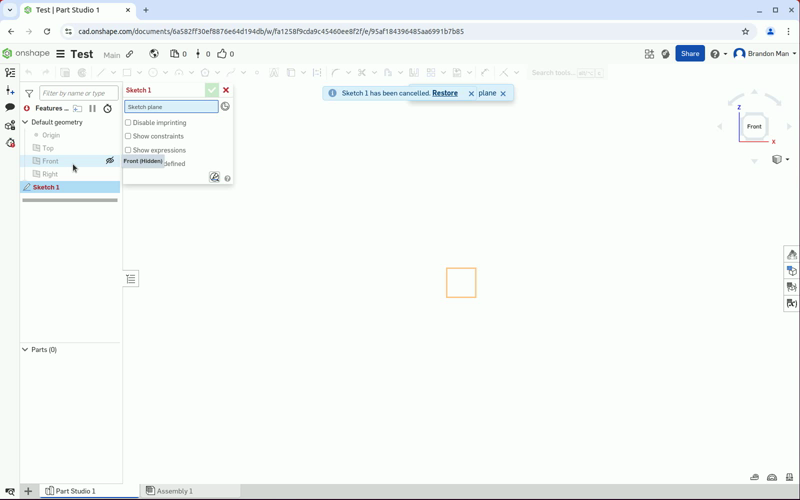
click(73, 163)
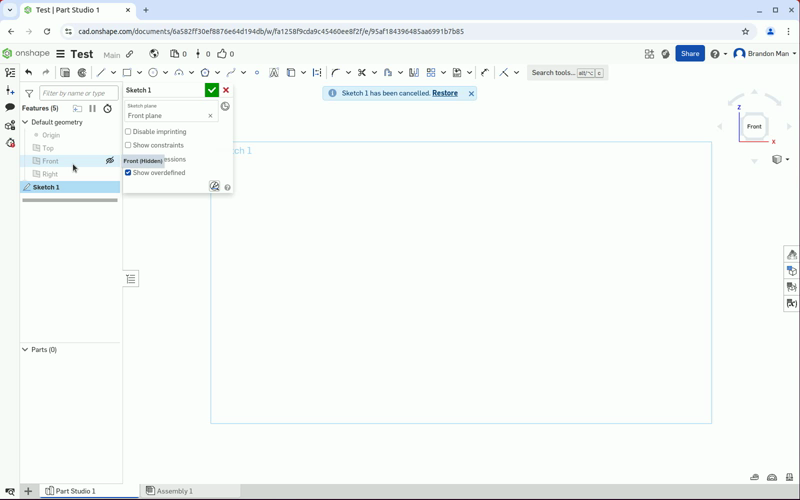
mouse_move(73, 352)
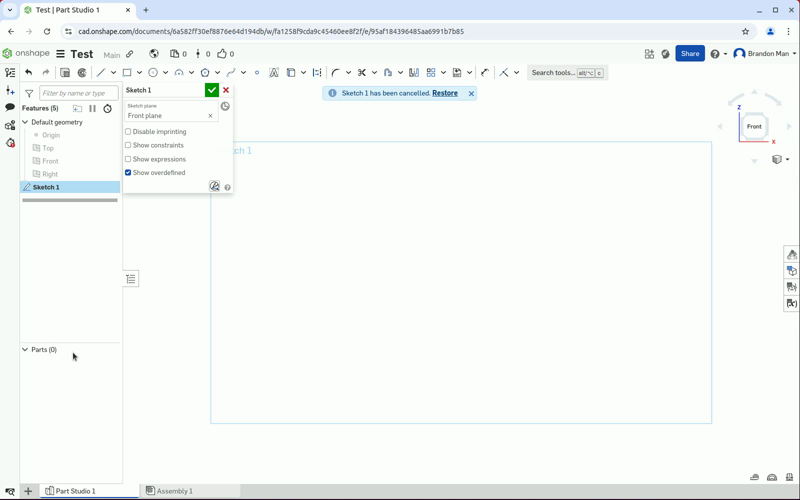
key(y)
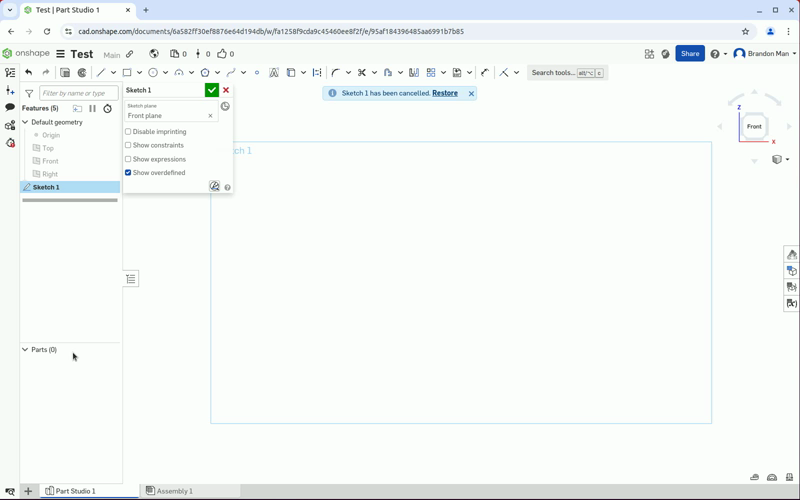
key(l)
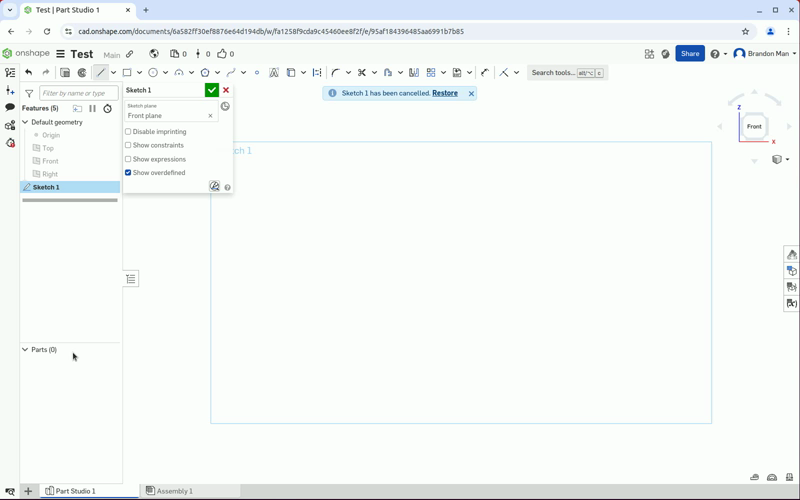
key_down(shift)
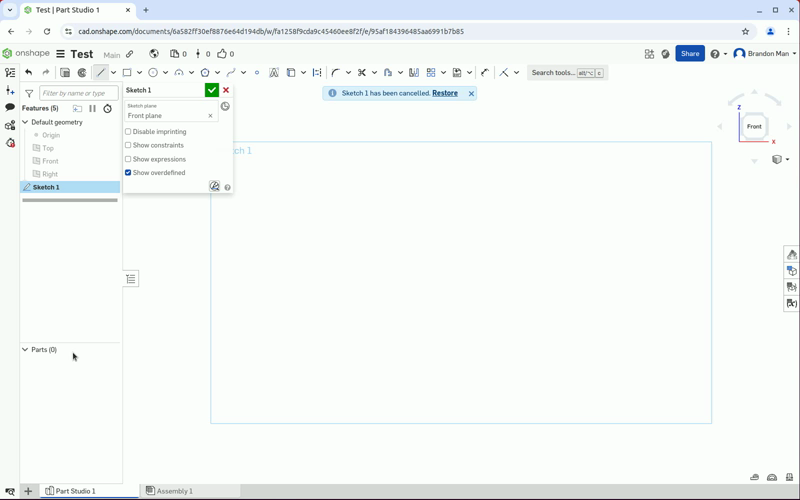
mouse_move(460, 282)
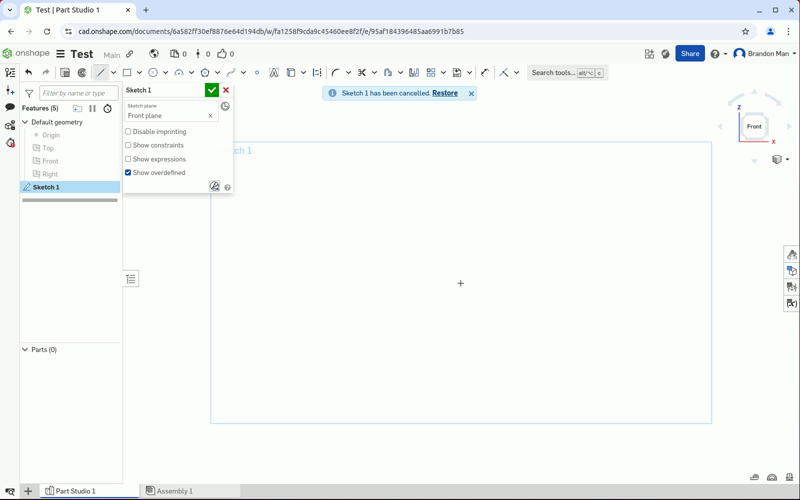
click(460, 282)
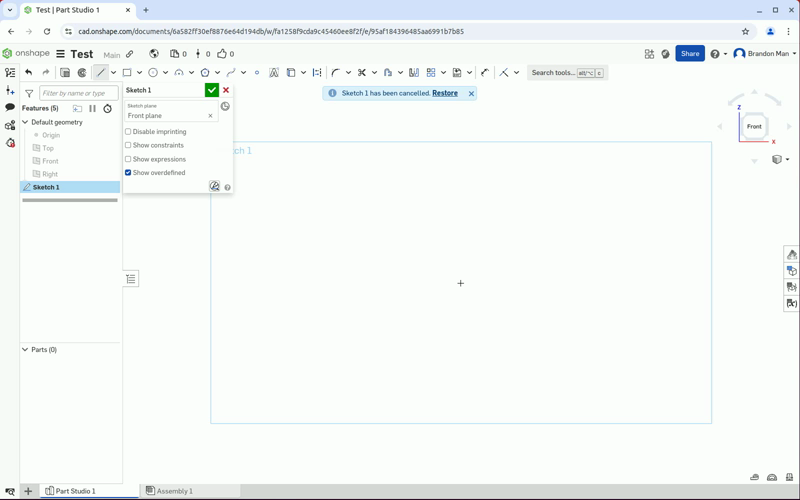
key_up(shift)
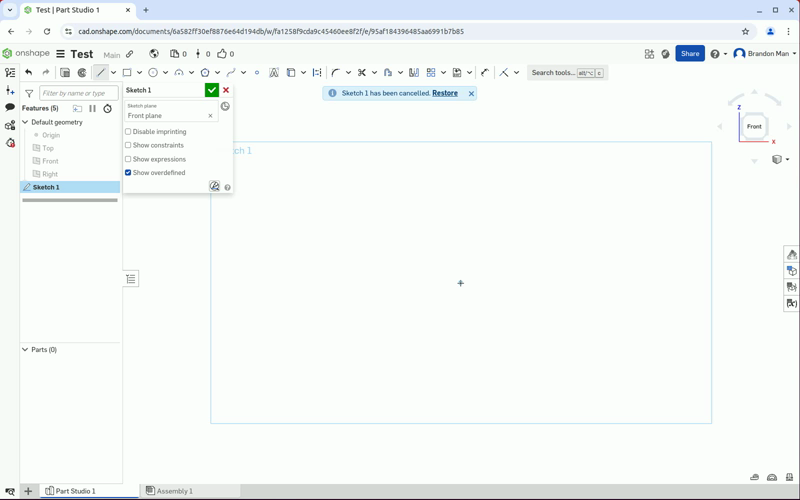
key_down(shift)
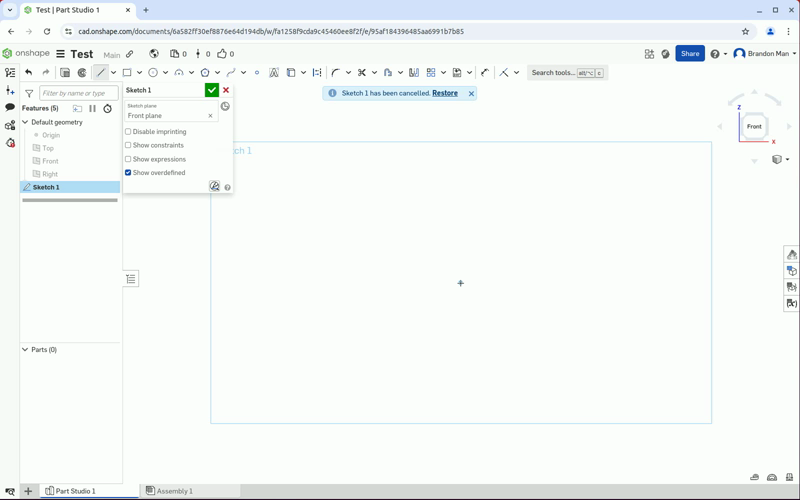
mouse_move(573, 282)
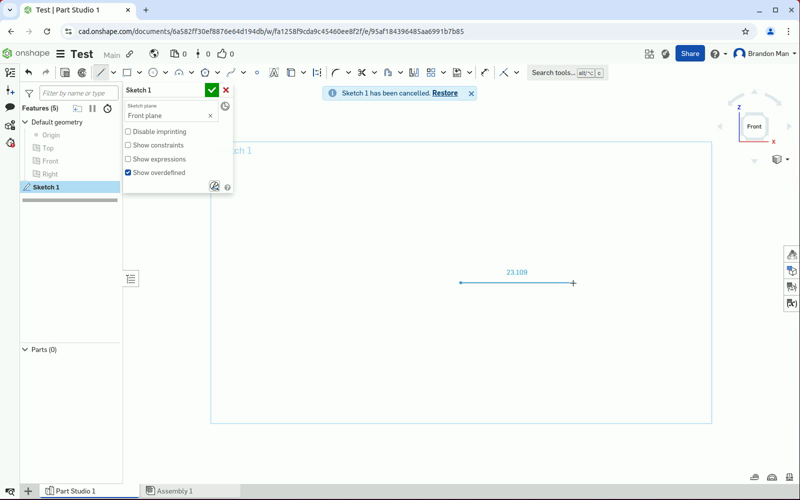
click(573, 282)
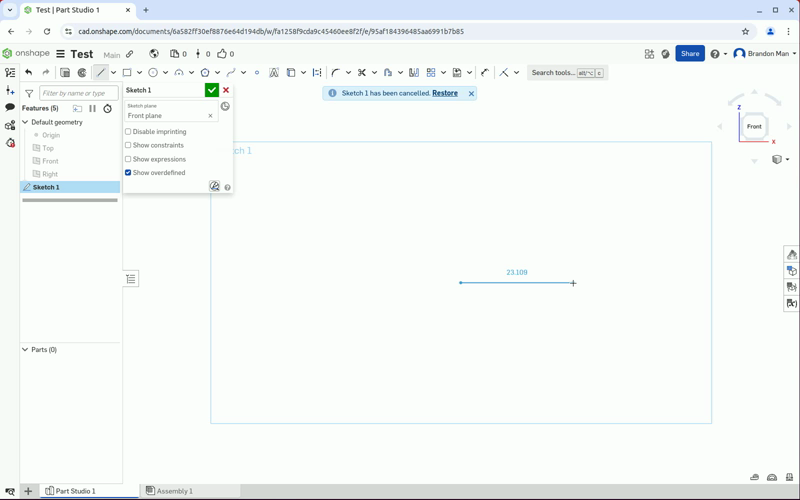
key_up(shift)
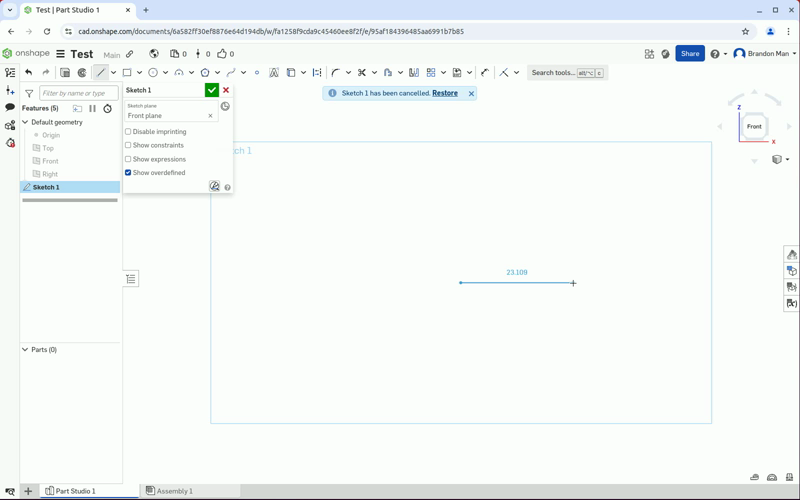
key_down(shift)
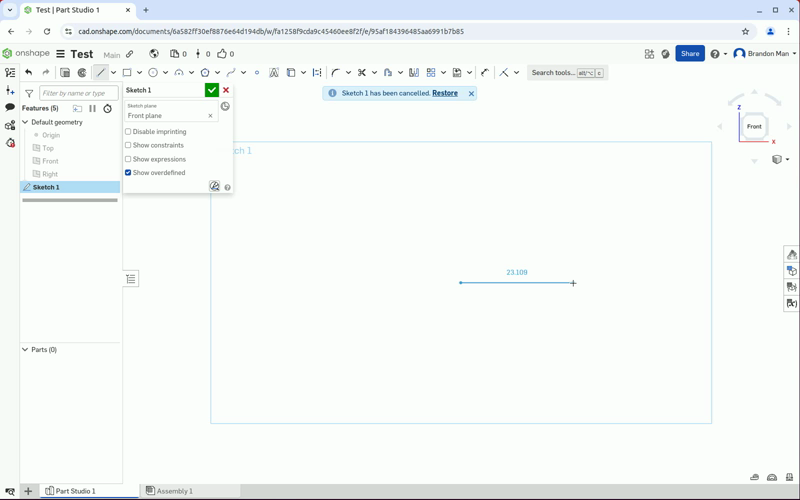
mouse_move(573, 208)
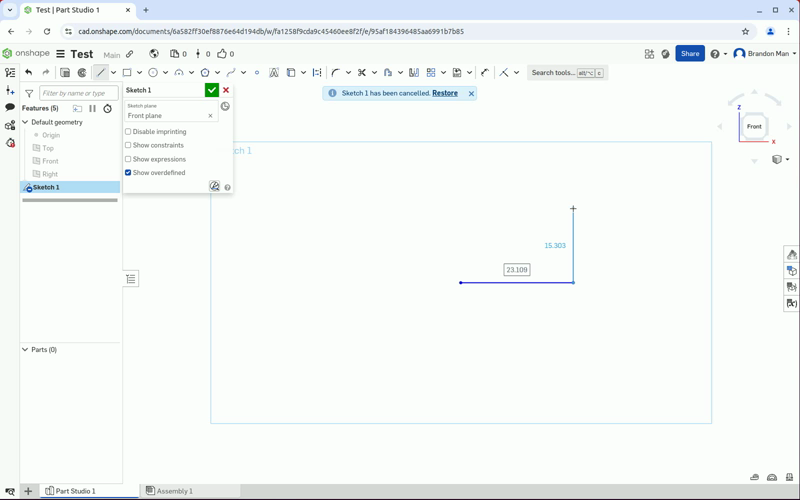
click(573, 208)
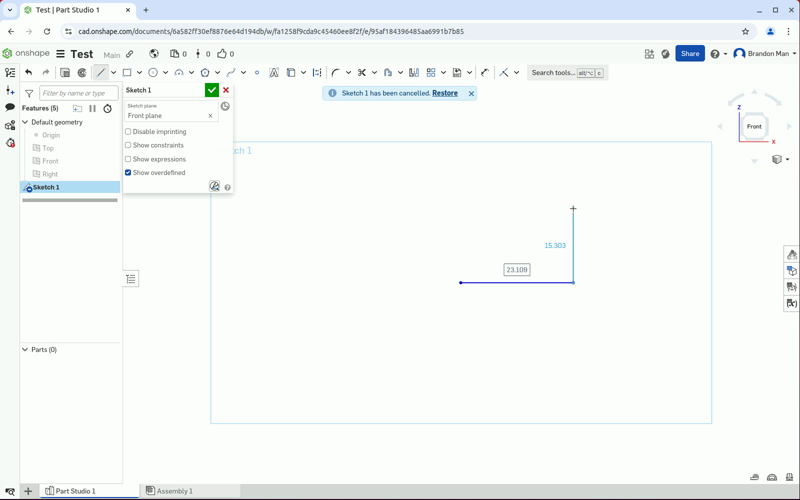
key_up(shift)
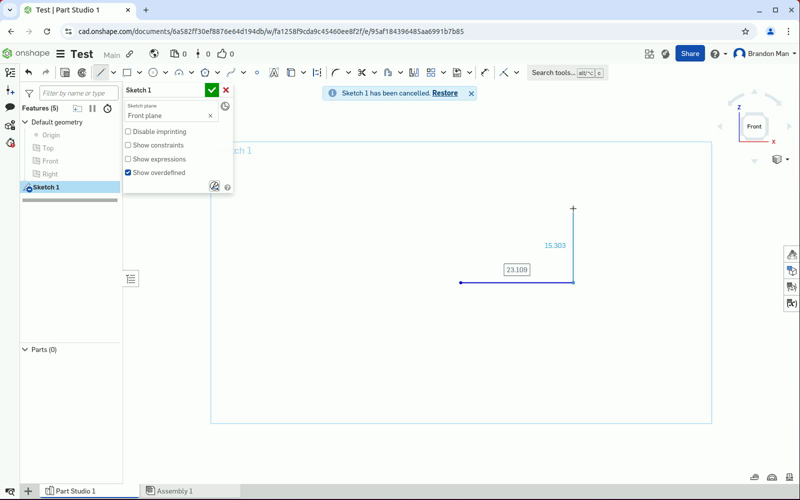
key_down(shift)
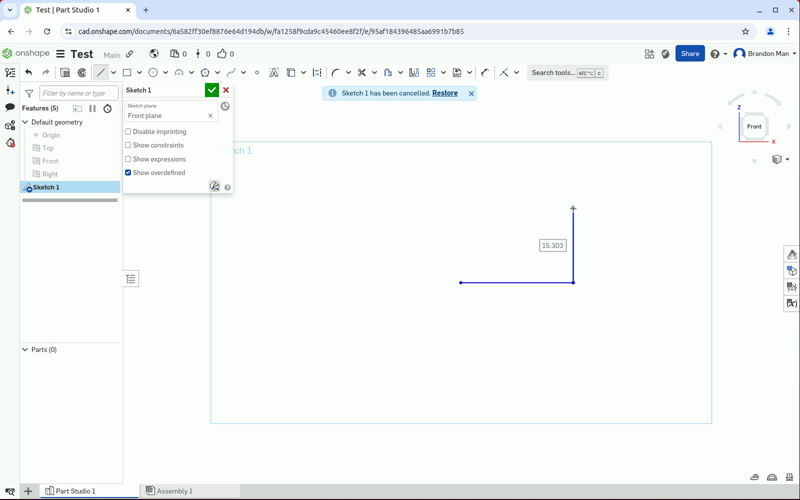
mouse_move(460, 208)
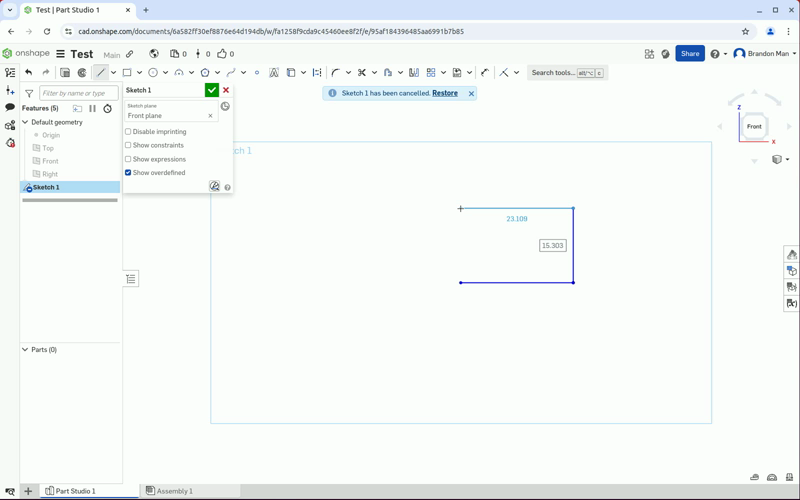
click(460, 208)
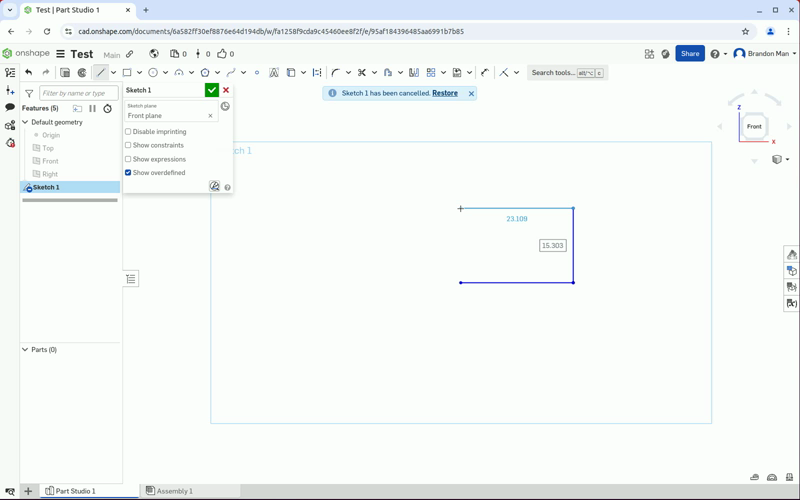
key_up(shift)
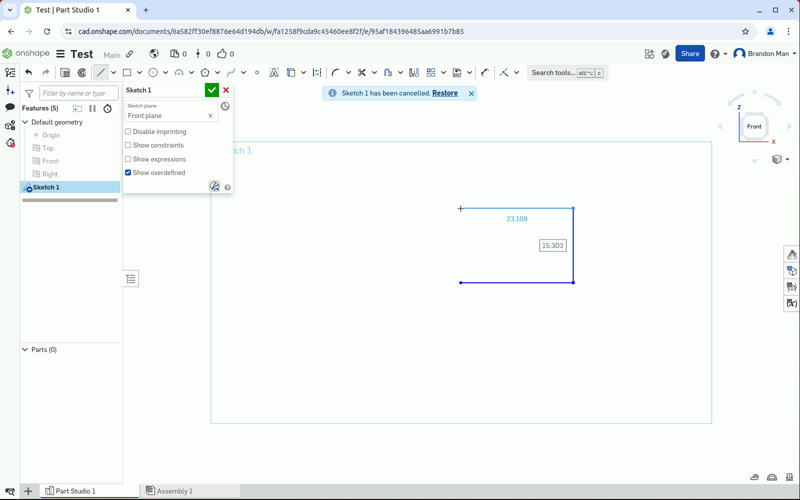
key_down(shift)
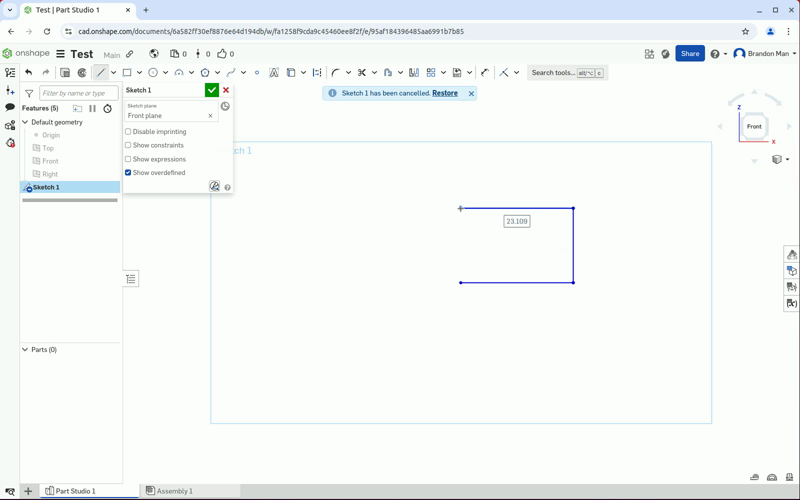
mouse_move(460, 282)
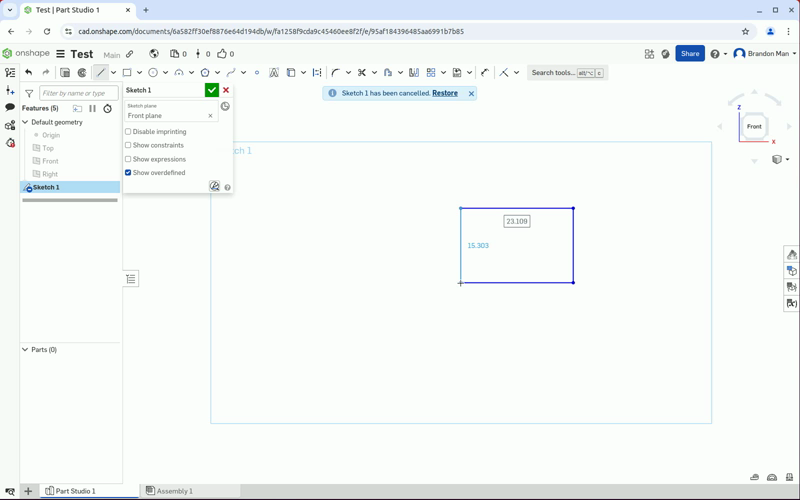
key_up(shift)
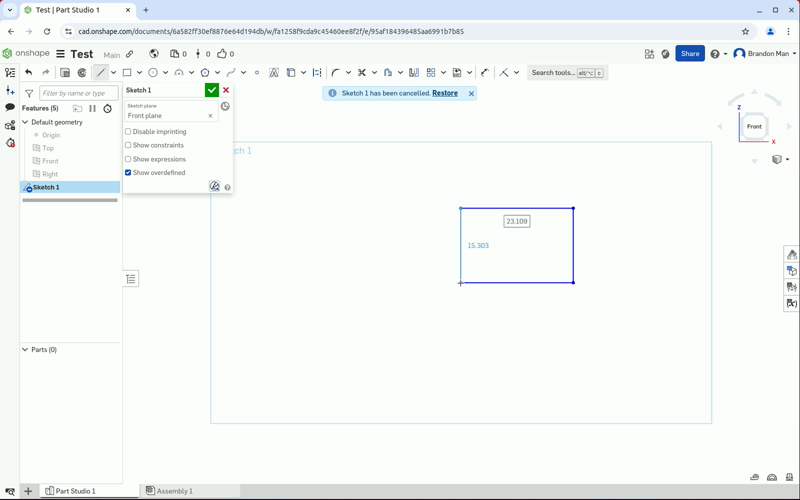
click(460, 282)
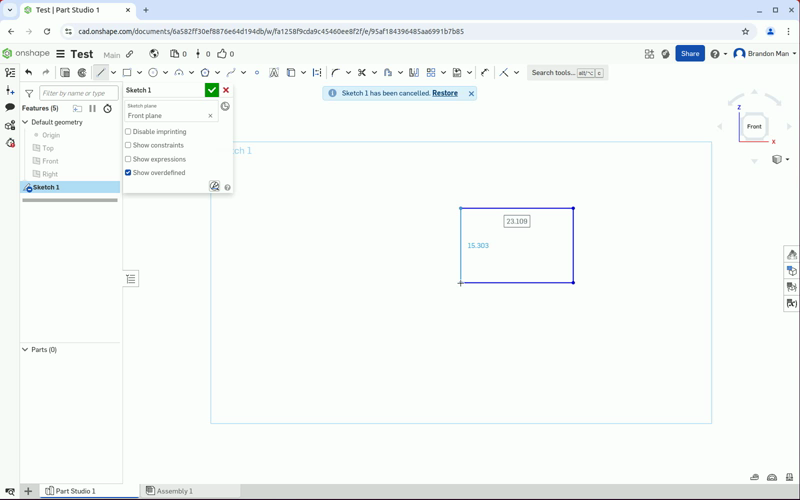
key(esc)
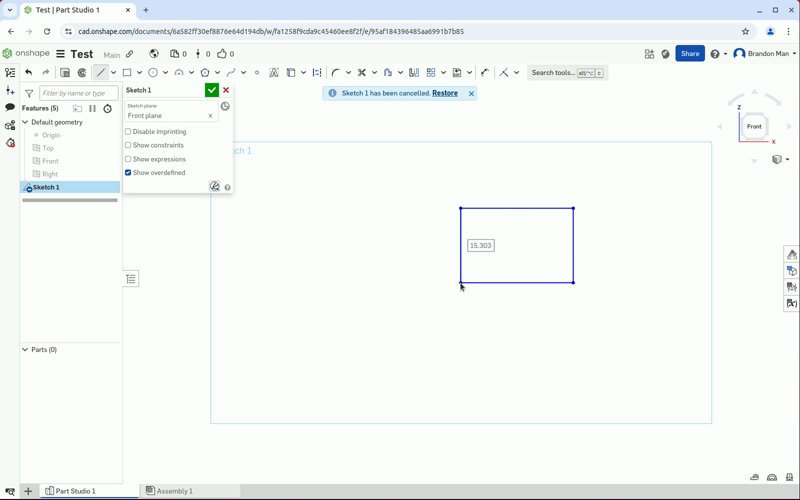
mouse_move(523, 219)
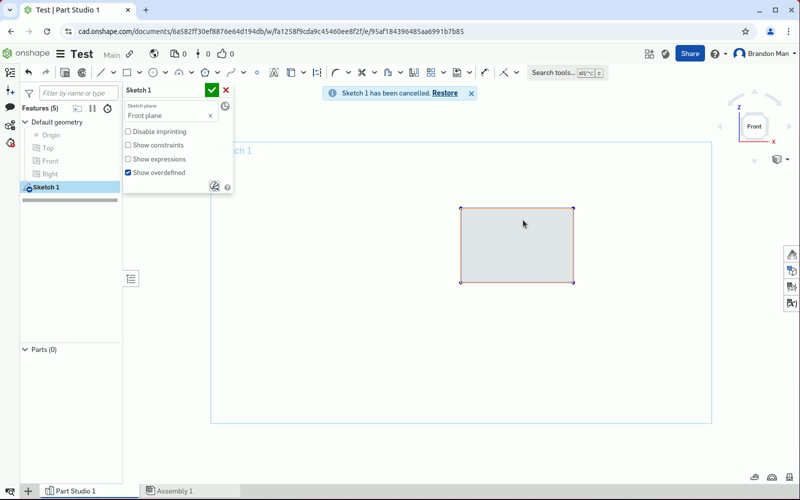
click(523, 219)
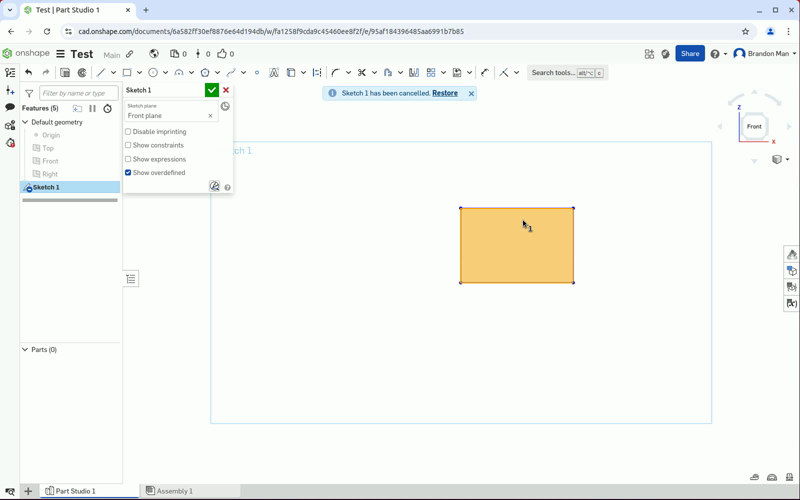
mouse_move(73, 352)
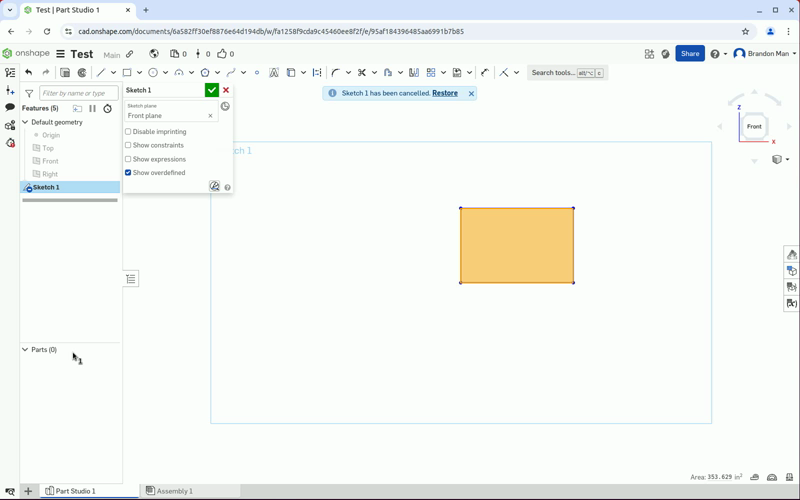
key(shift+y)
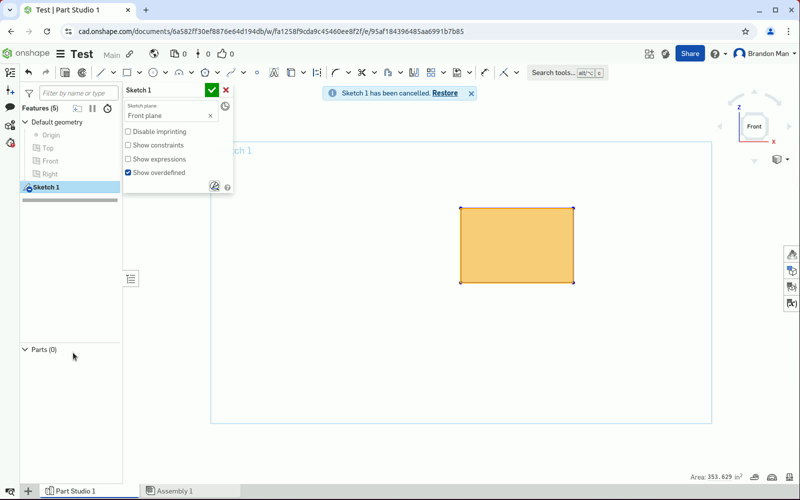
key(shift+e)
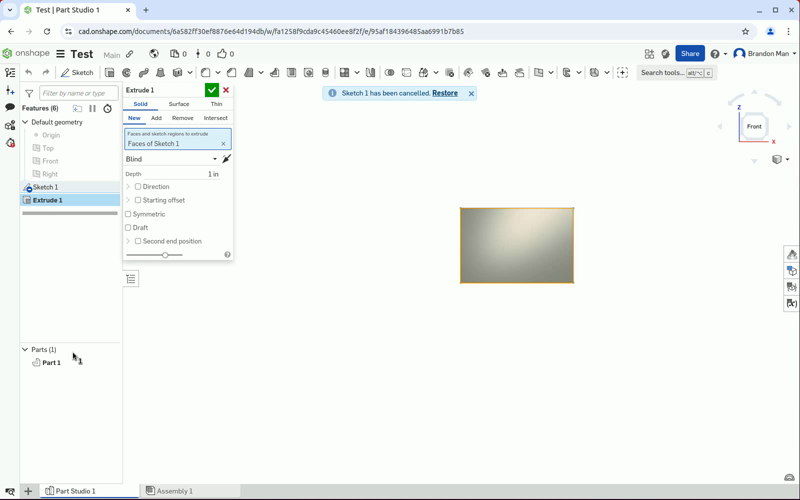
mouse_move(143, 106)
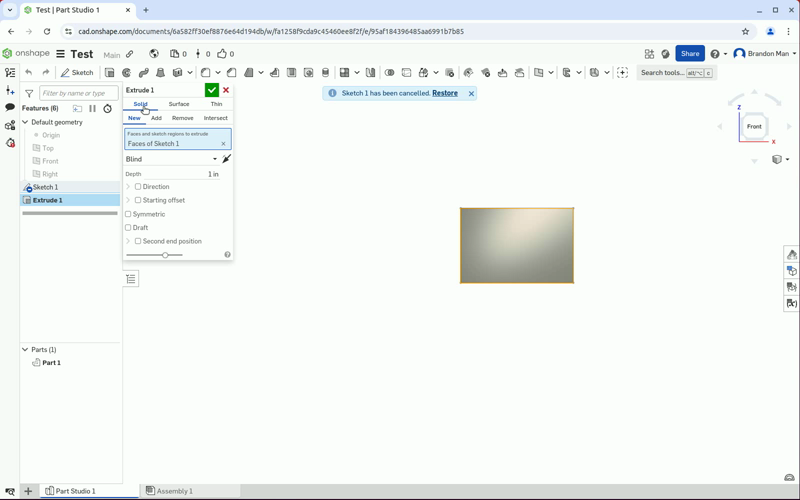
click(143, 106)
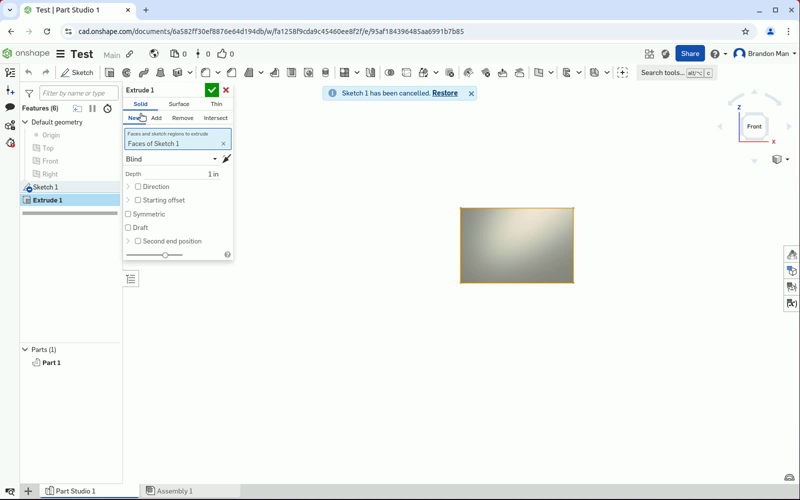
mouse_move(137, 120)
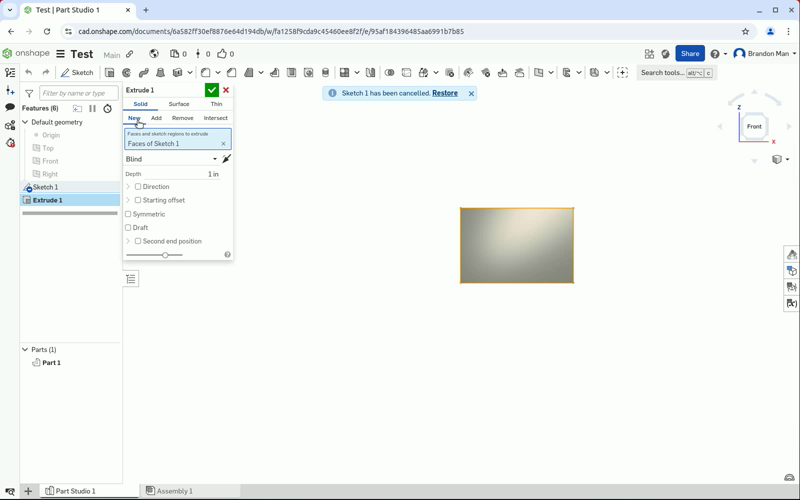
click(137, 120)
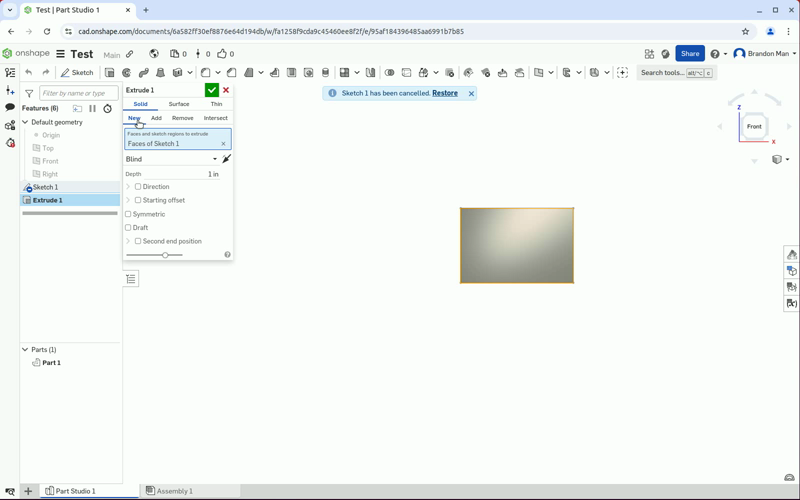
key(tab, 4)
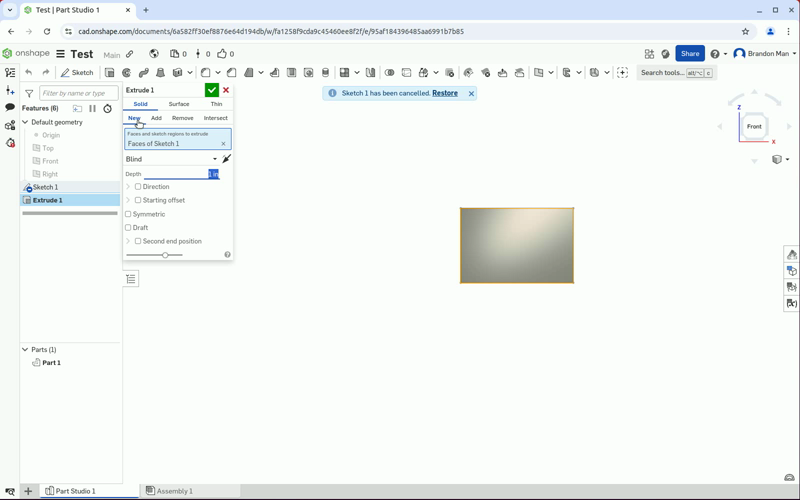
text(-11.554)
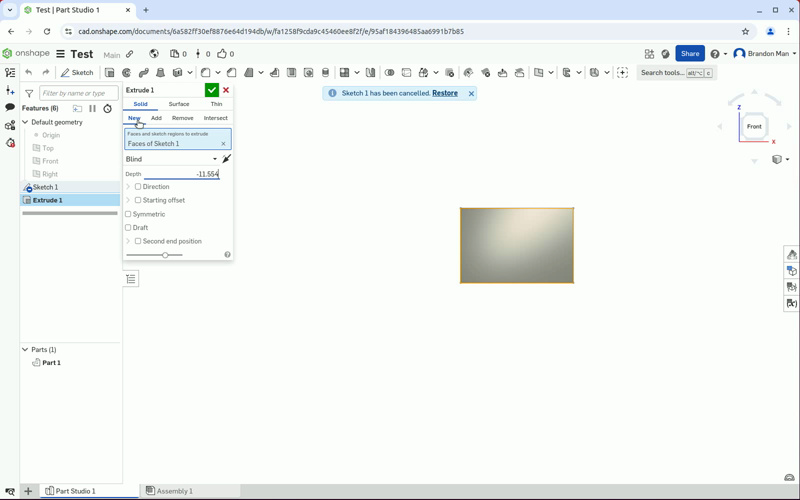
key(enter)
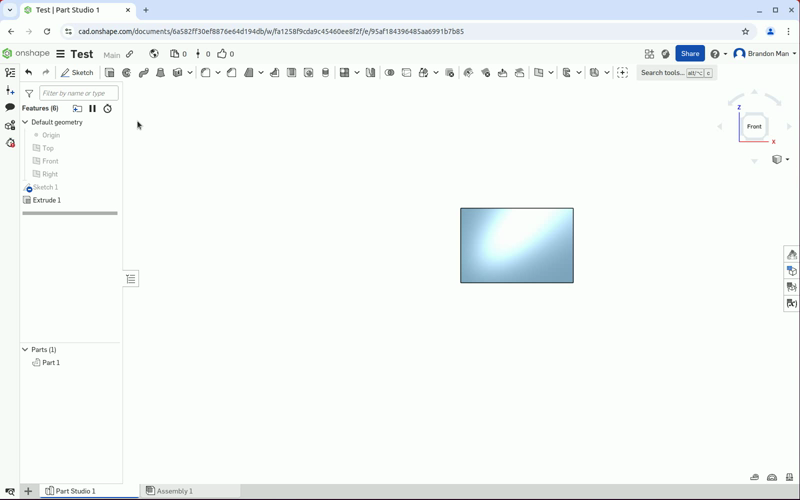
key(shift+h)
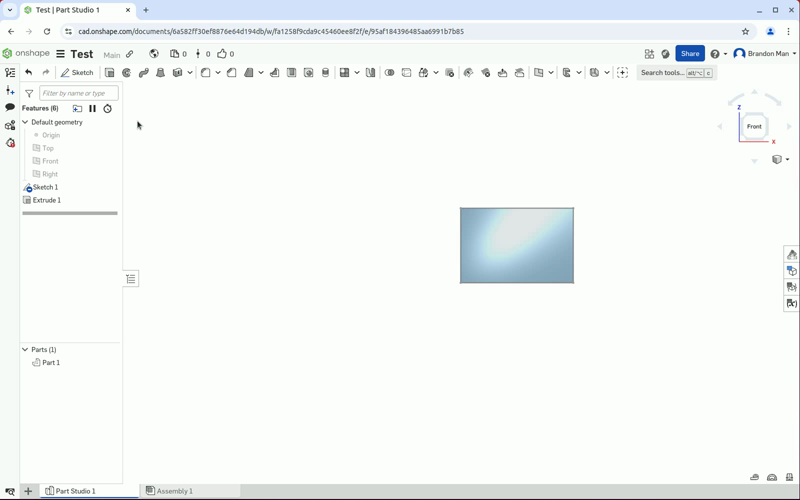
key(shift+h)
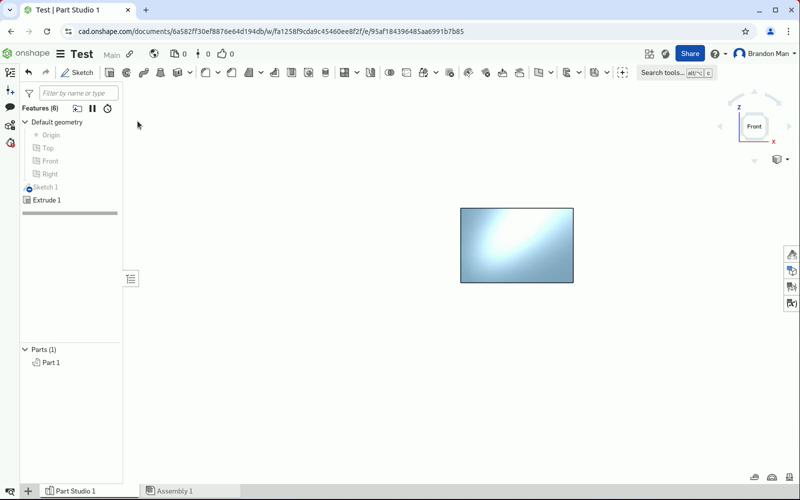
mouse_move(73, 189)
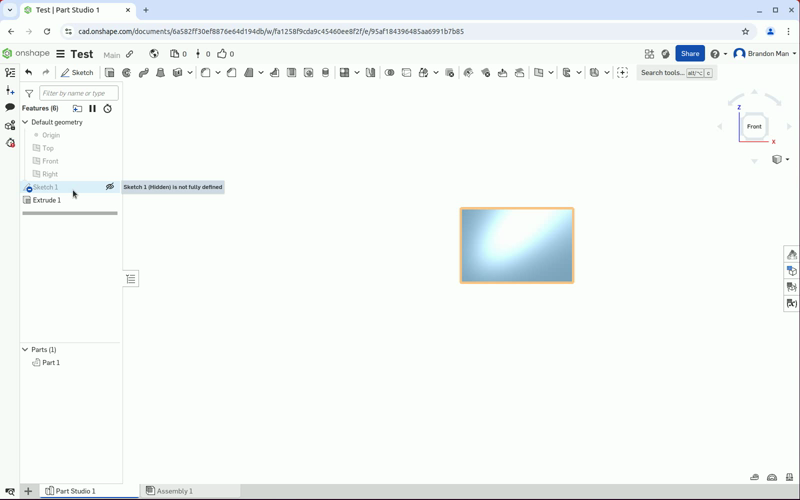
click(73, 189)
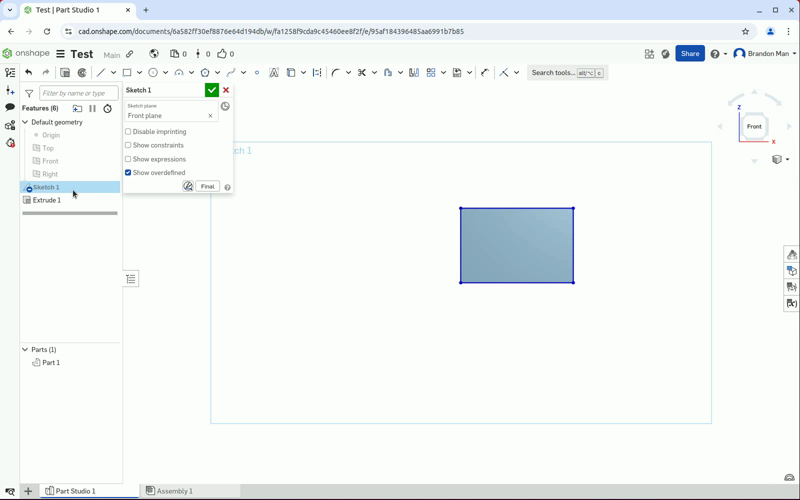
mouse_move(229, 92)
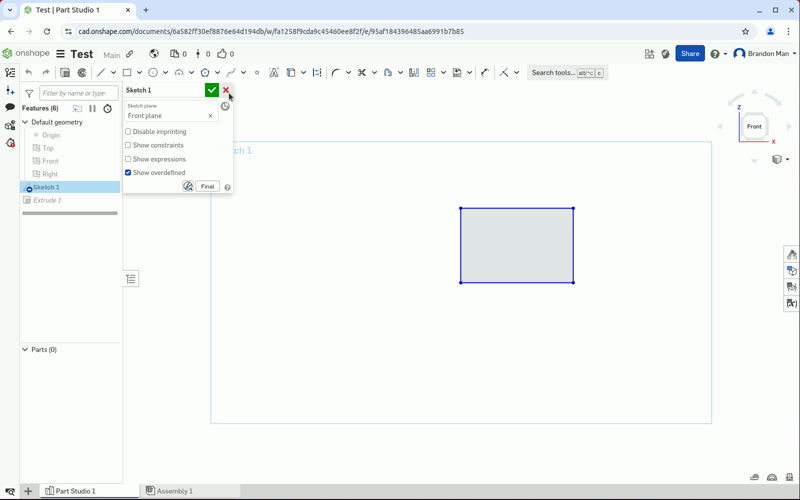
click(229, 92)
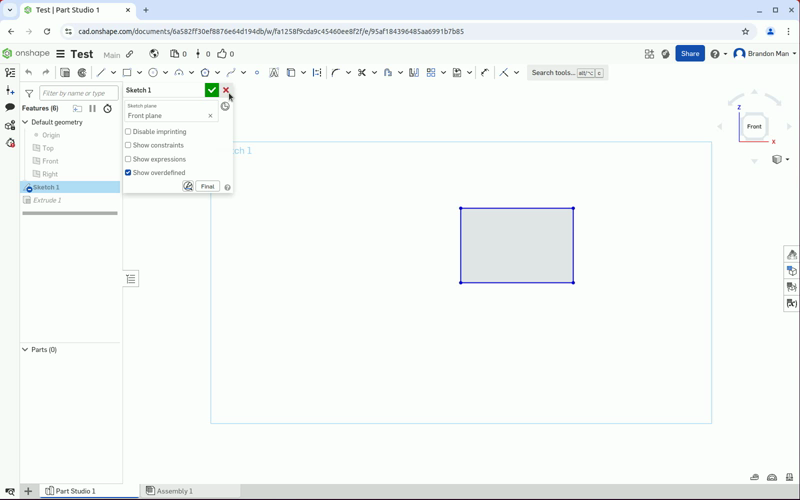
key(shift+s)
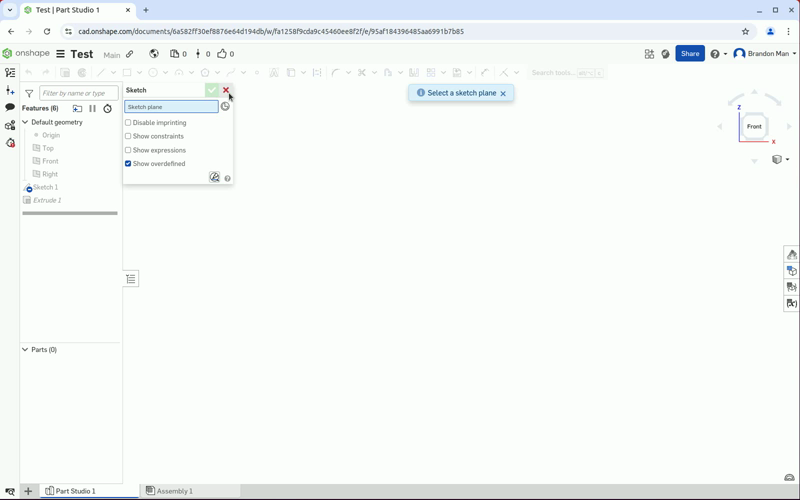
mouse_move(73, 163)
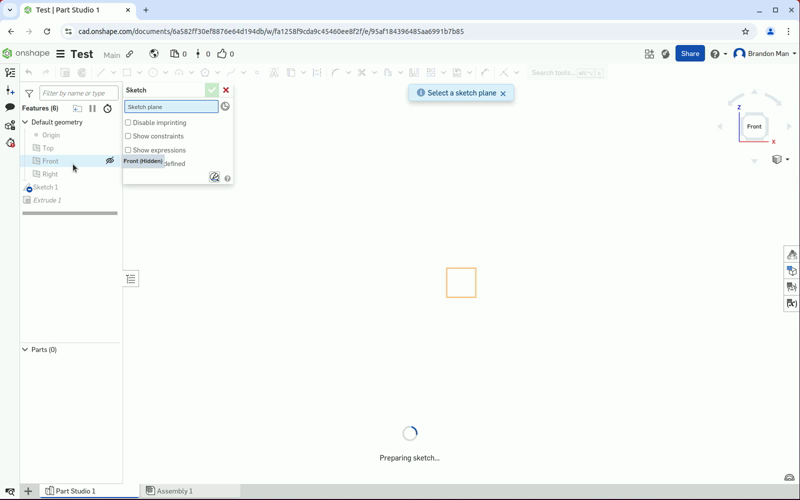
click(73, 163)
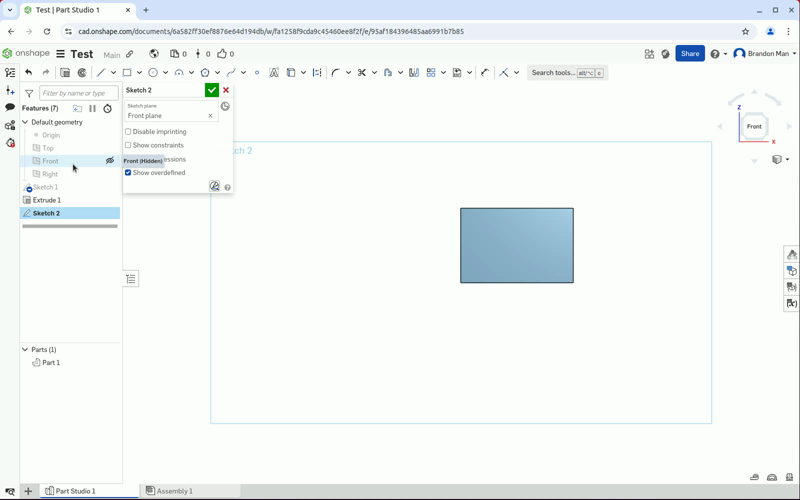
mouse_move(73, 352)
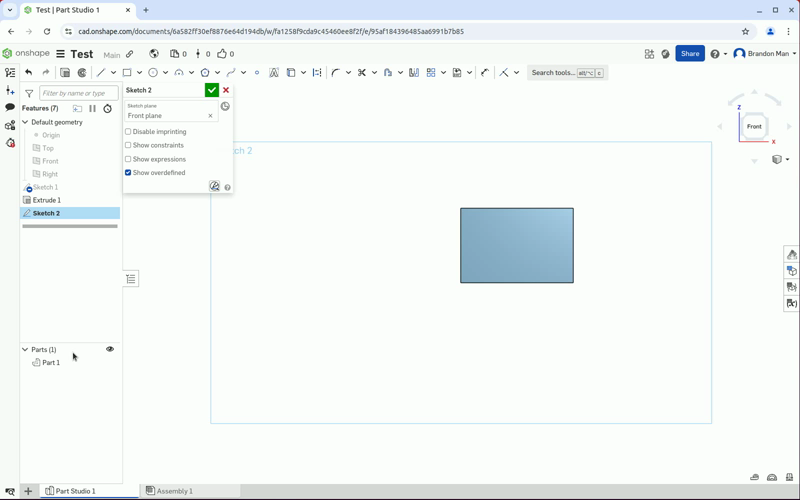
key(y)
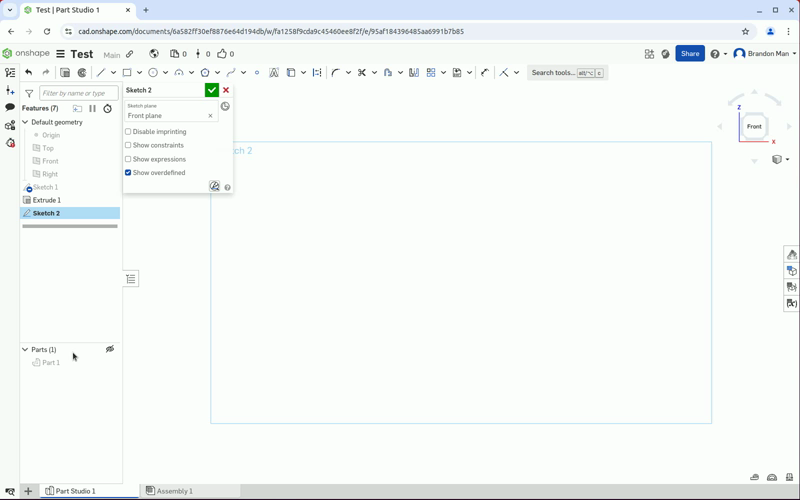
key(l)
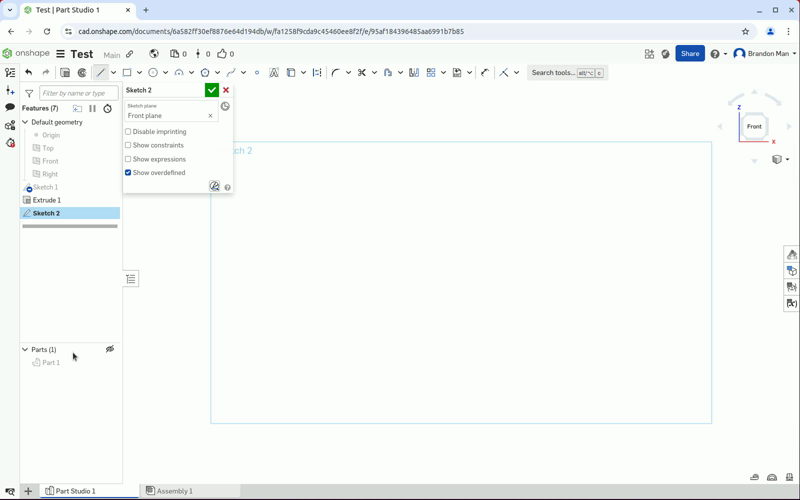
key_down(shift)
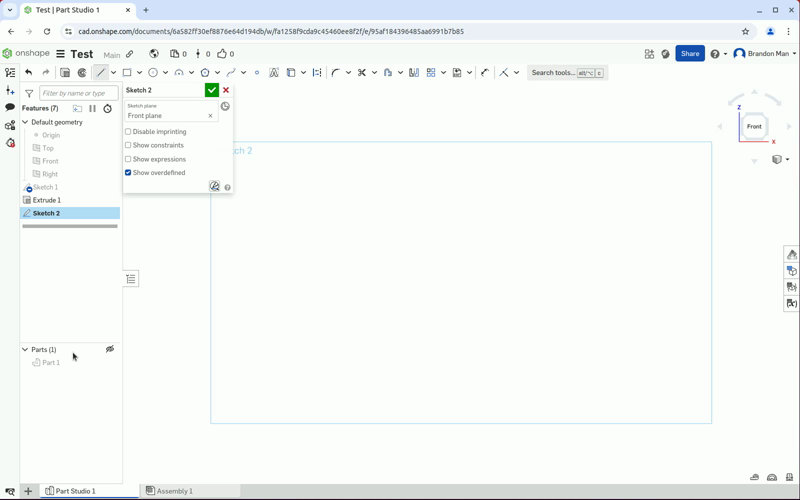
mouse_move(479, 282)
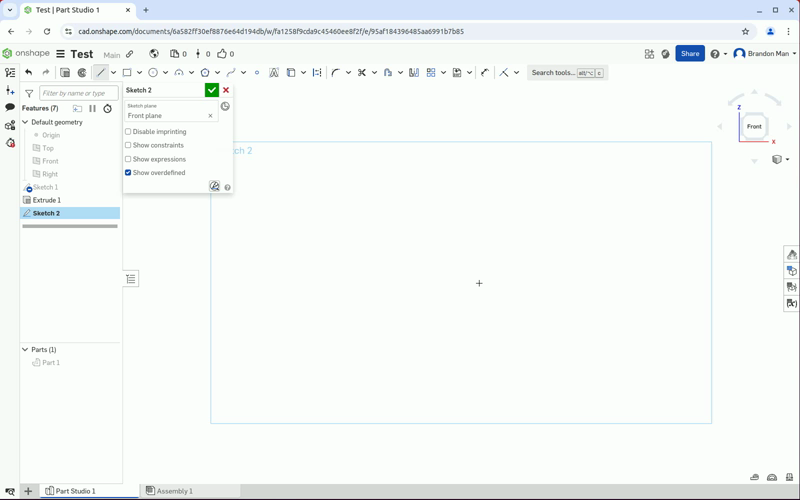
click(479, 282)
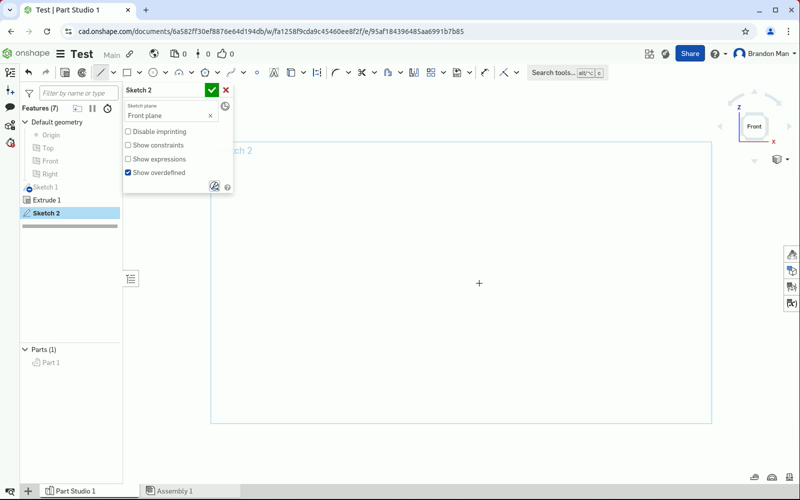
key_up(shift)
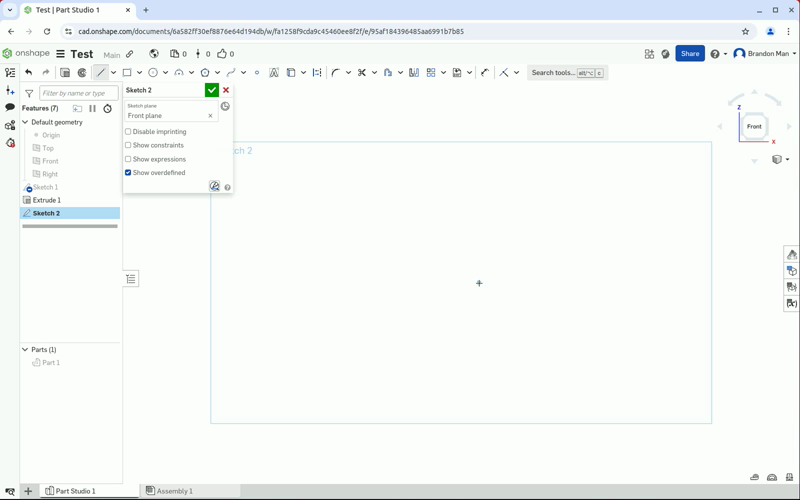
key_down(shift)
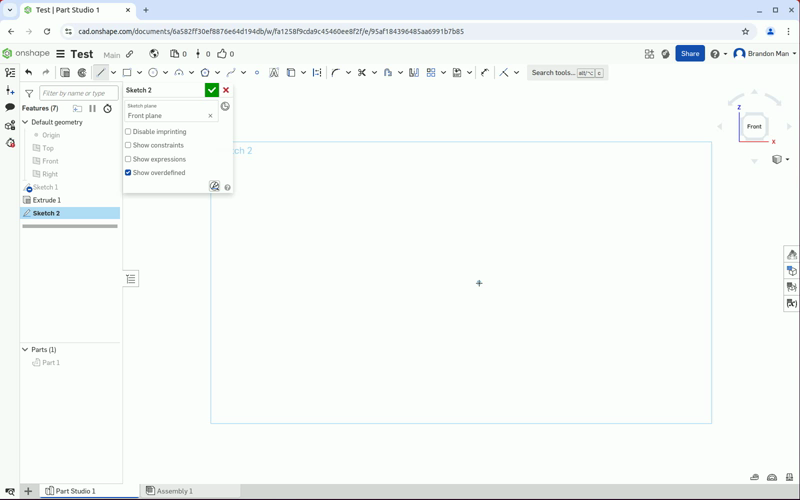
mouse_move(509, 282)
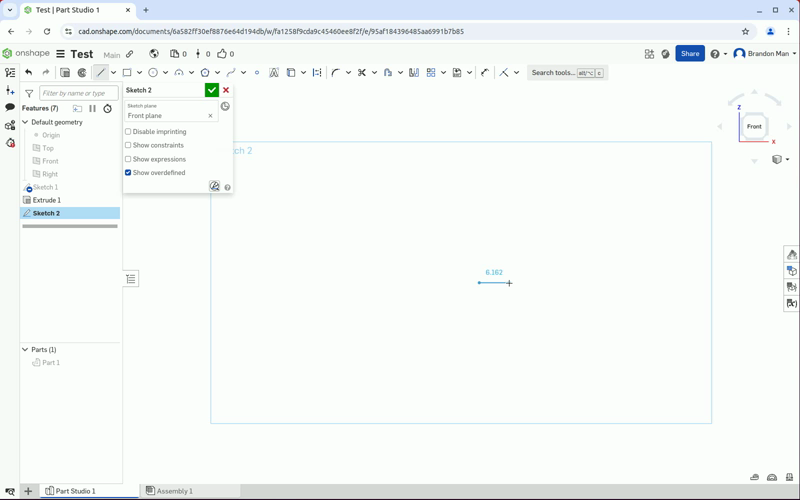
mouse_move(536, 282)
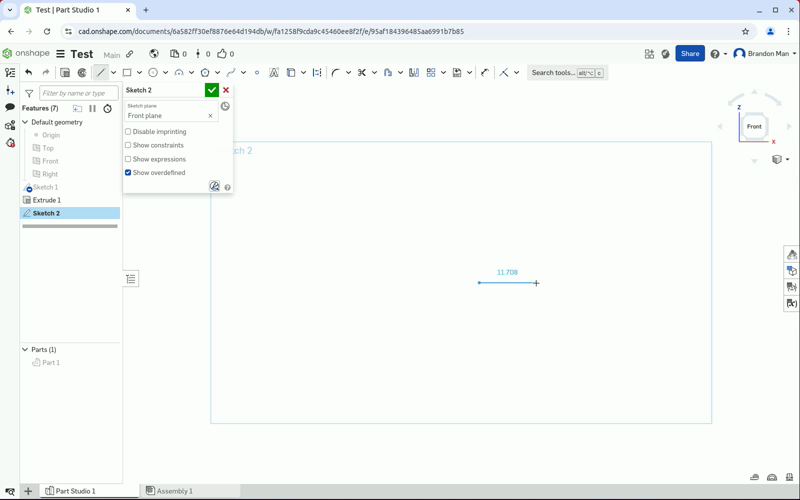
click(536, 282)
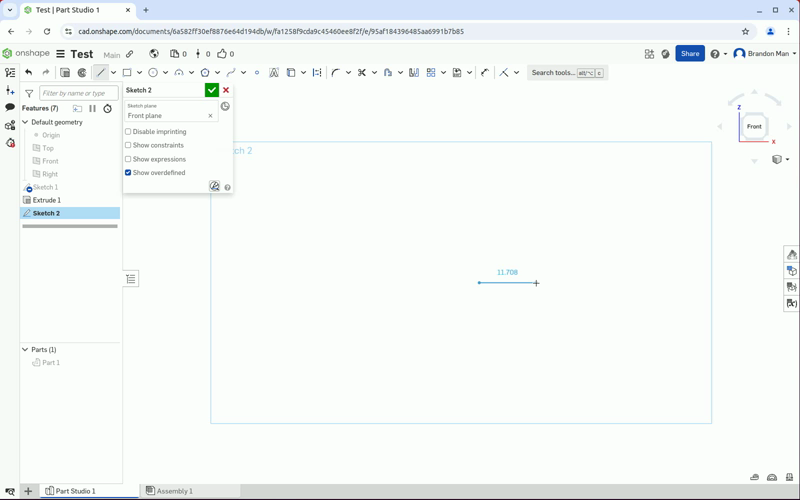
key_up(shift)
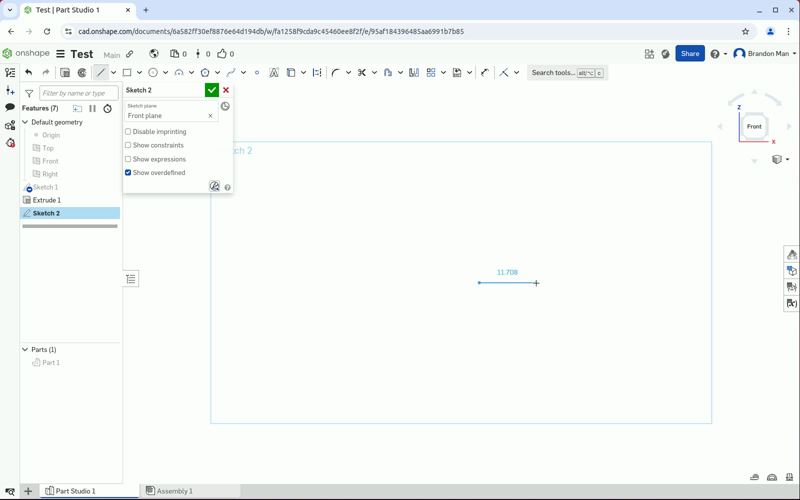
key_down(shift)
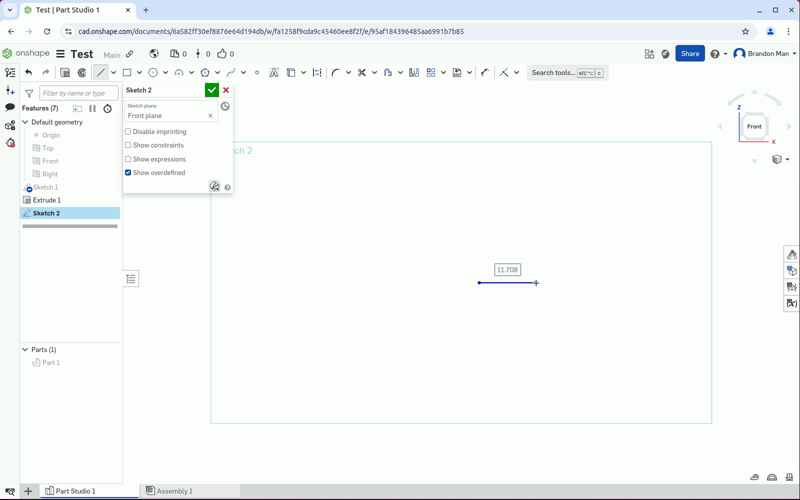
mouse_move(566, 282)
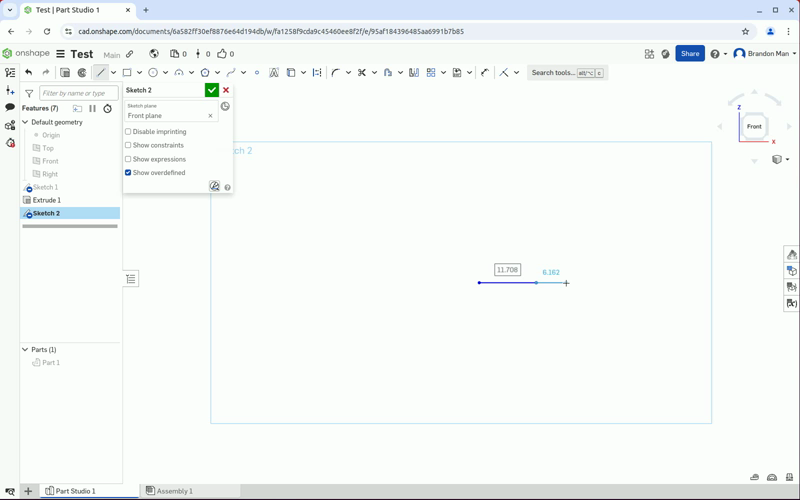
mouse_move(536, 273)
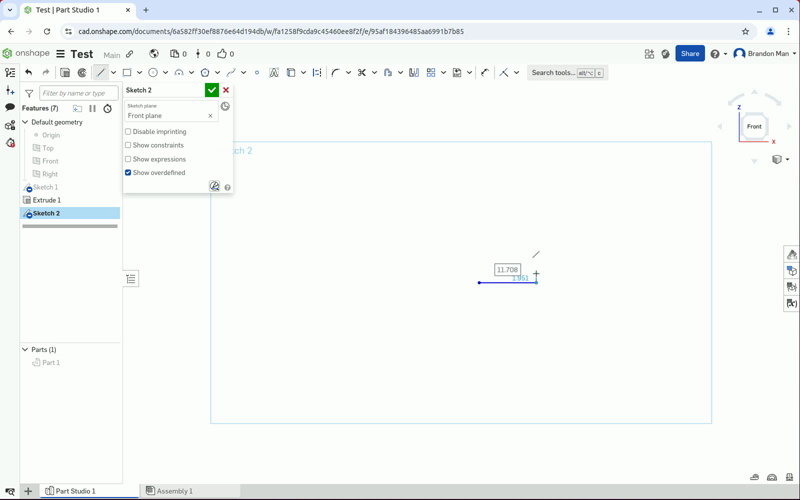
click(536, 273)
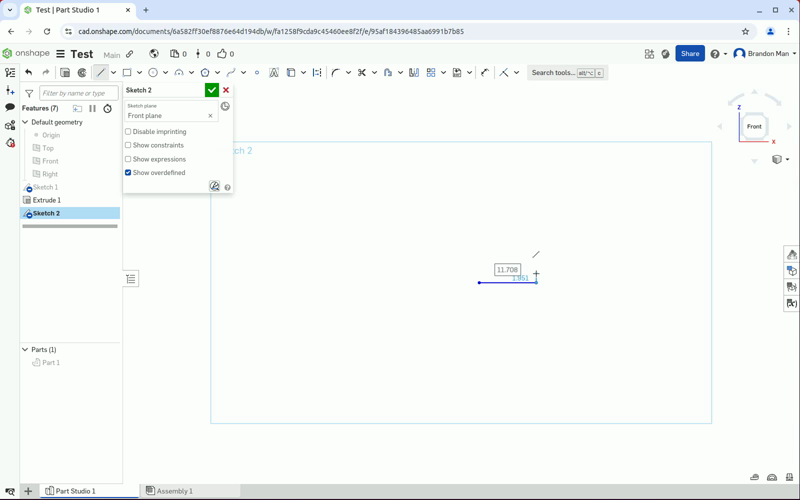
key_up(shift)
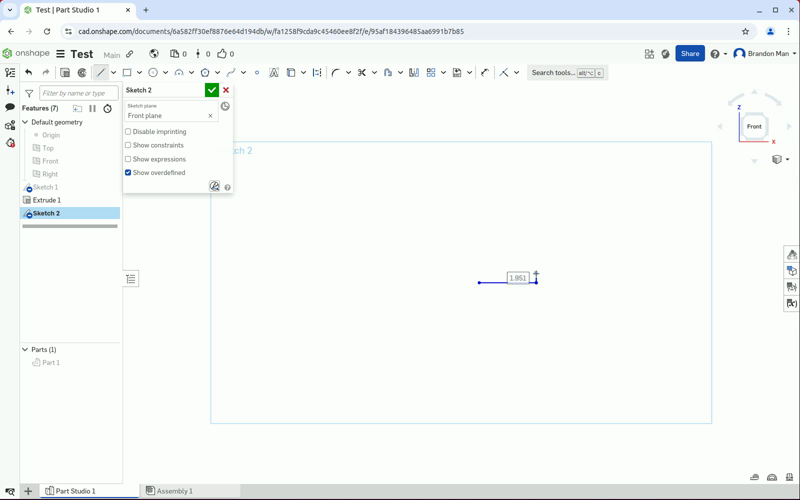
key_down(shift)
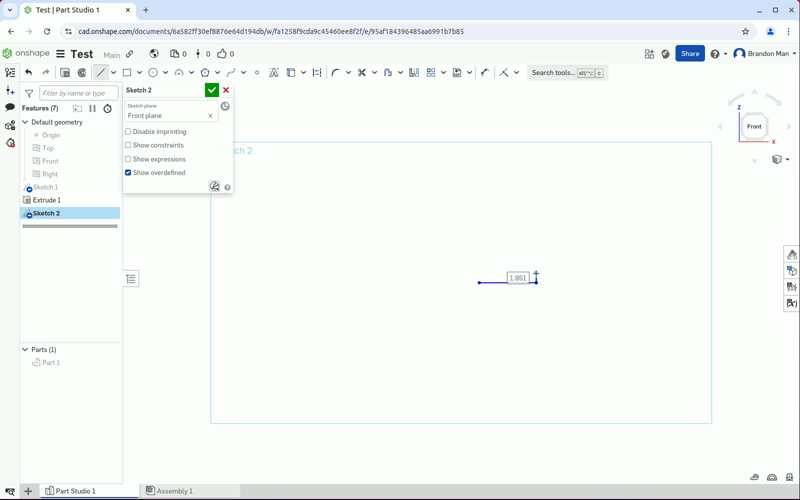
mouse_move(566, 273)
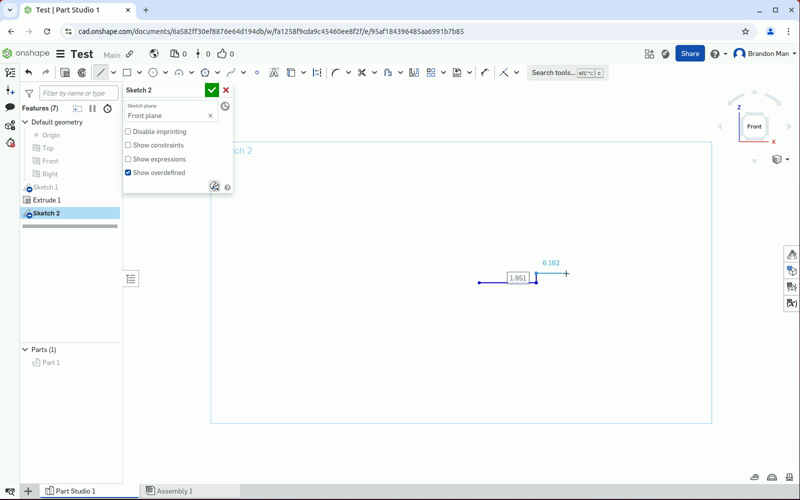
mouse_move(479, 273)
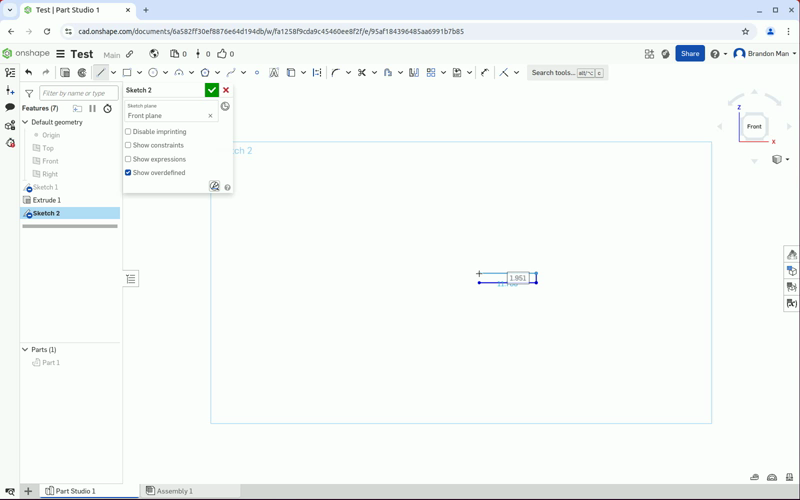
click(479, 273)
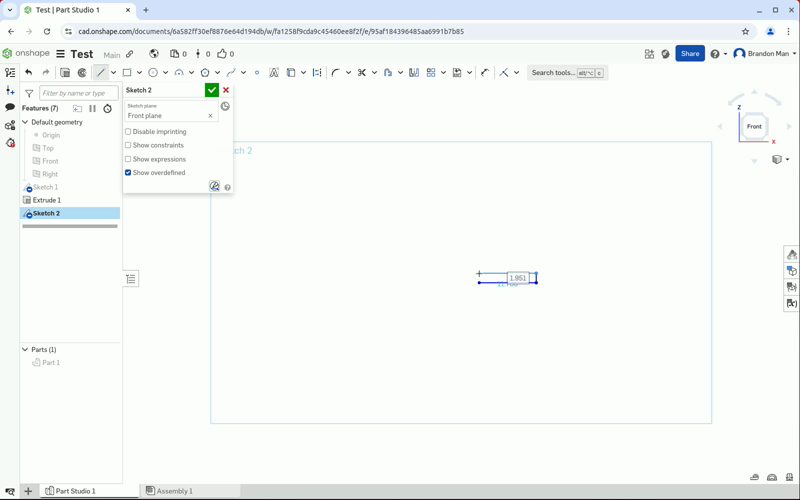
key_up(shift)
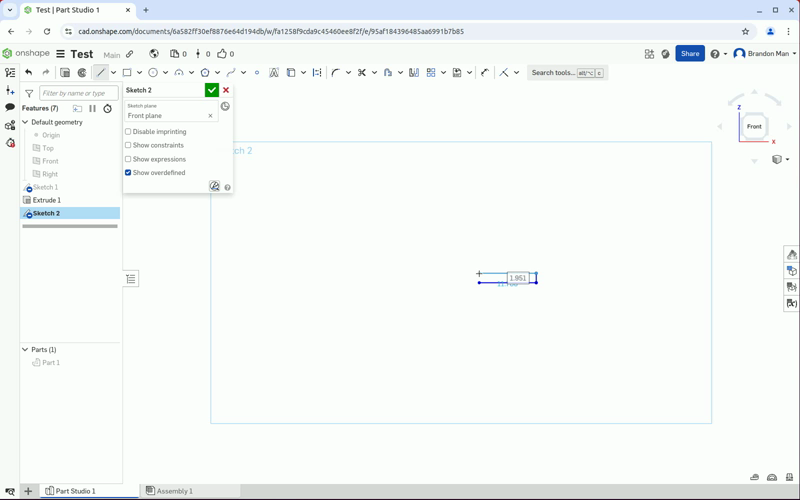
mouse_move(509, 273)
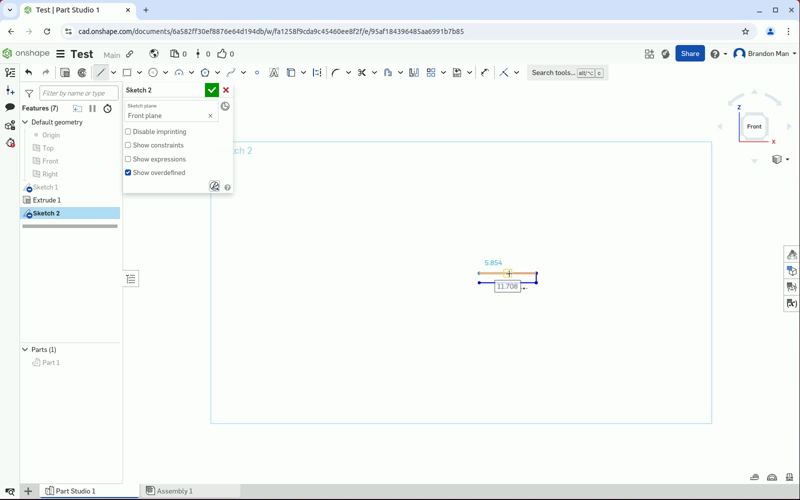
key_down(shift)
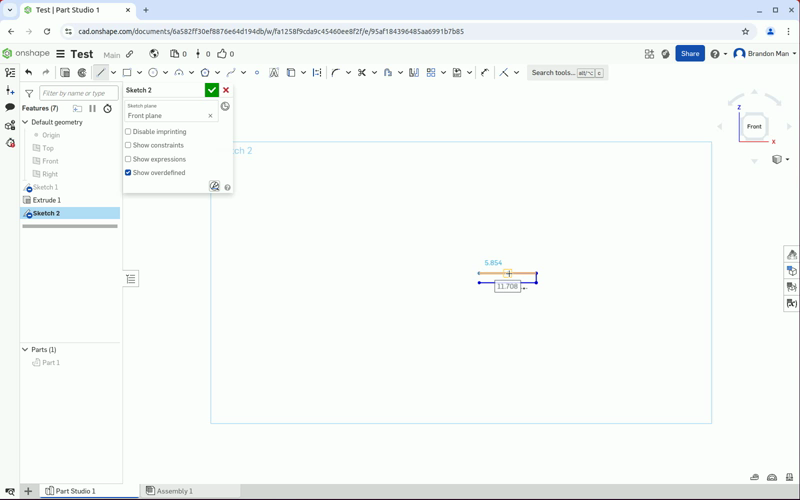
mouse_move(479, 282)
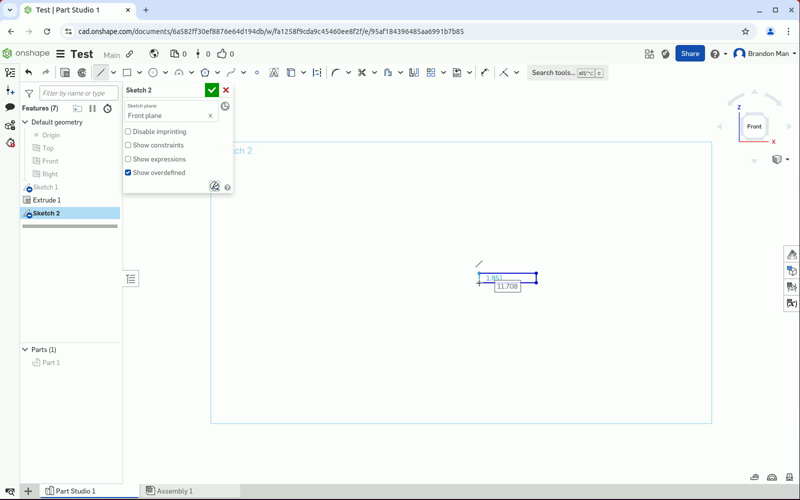
key_up(shift)
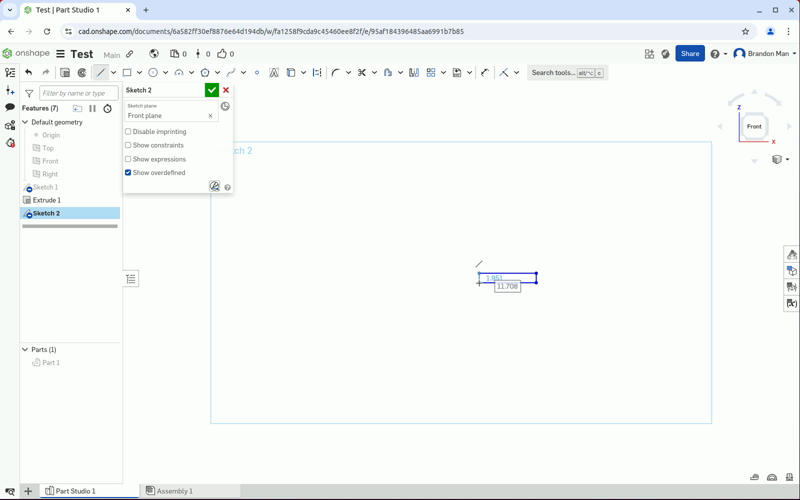
click(479, 282)
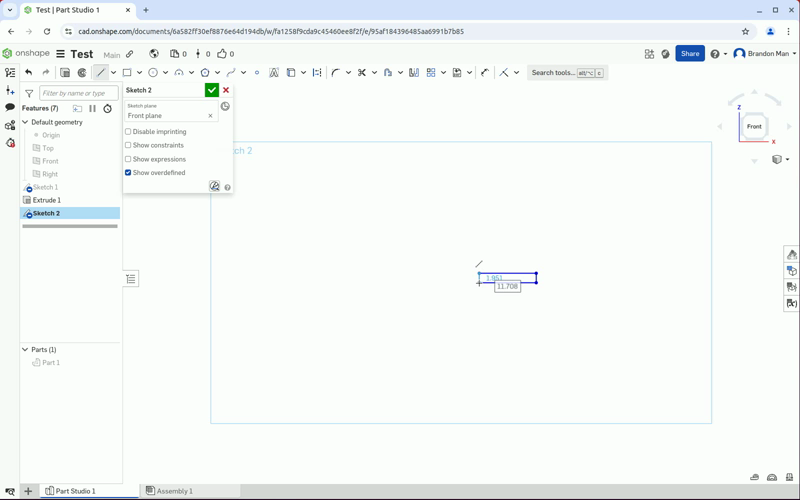
key(esc)
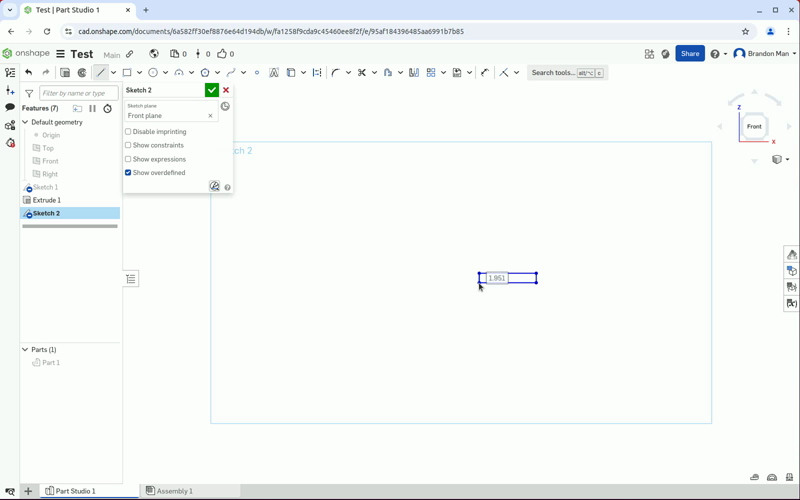
mouse_move(495, 279)
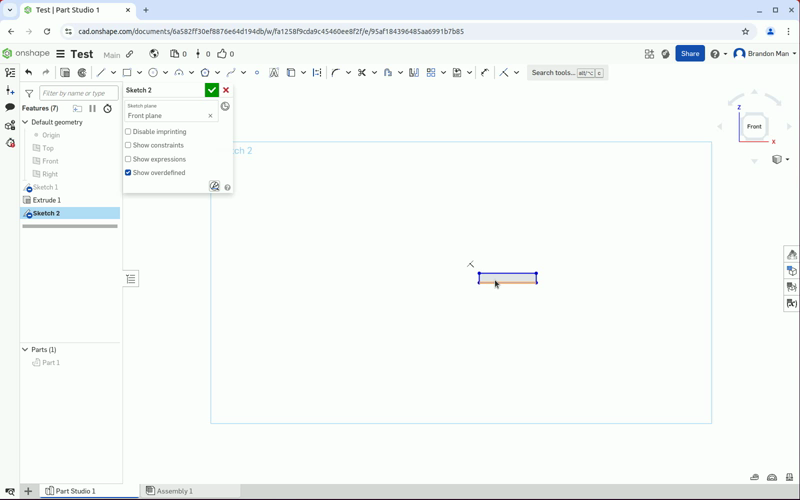
scroll(6)
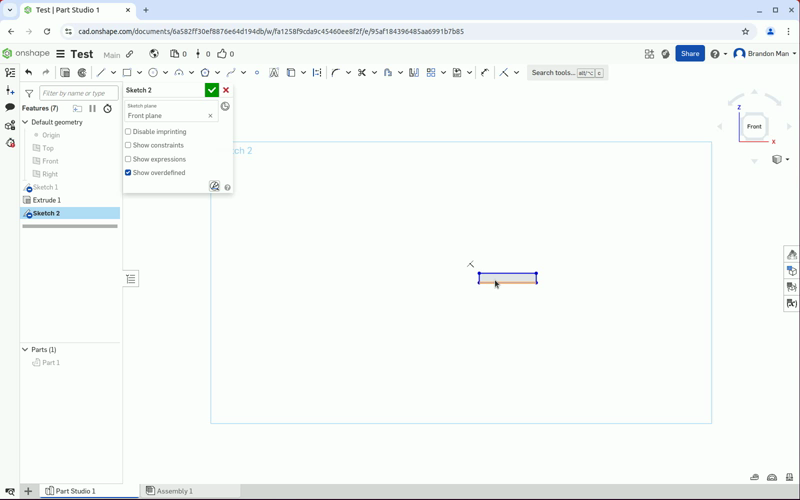
scroll(6)
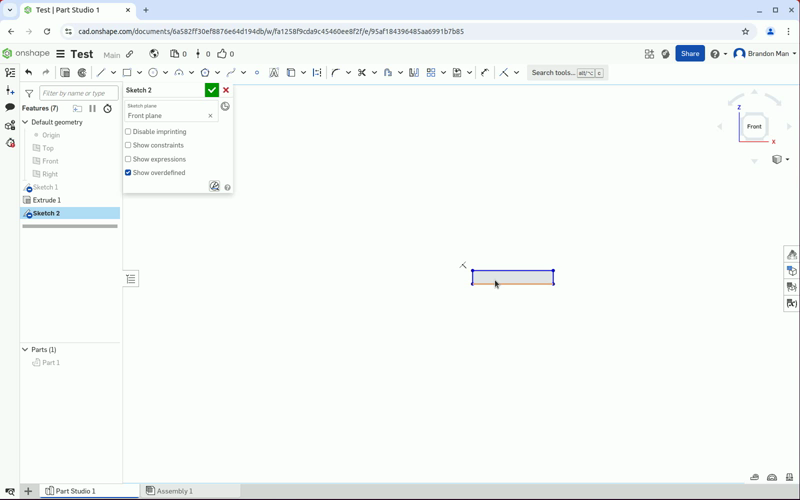
scroll(6)
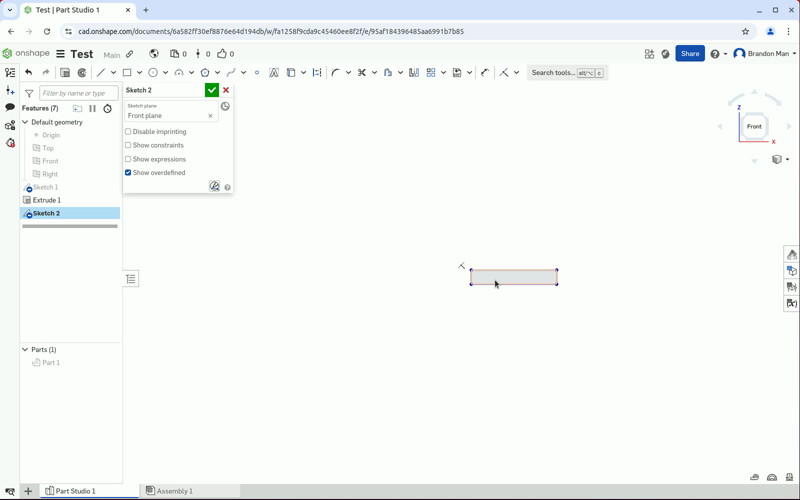
scroll(6)
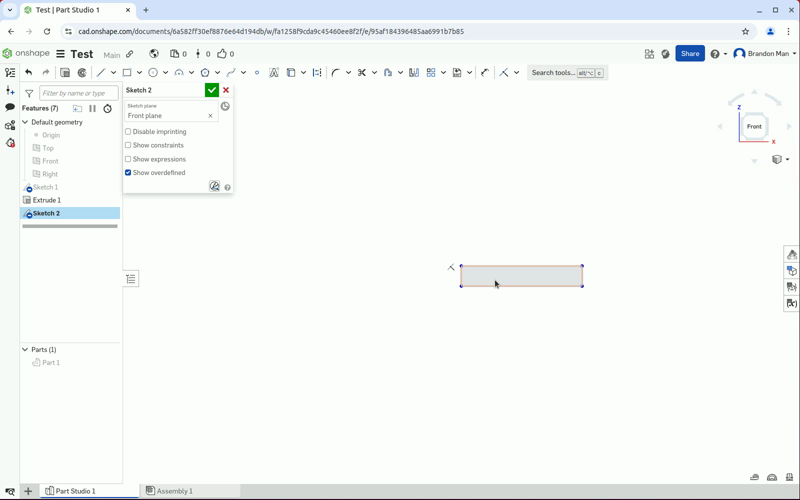
scroll(6)
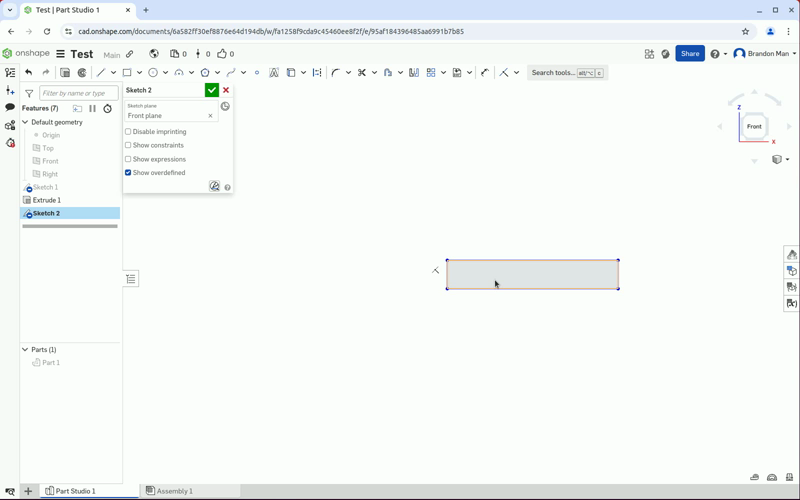
scroll(6)
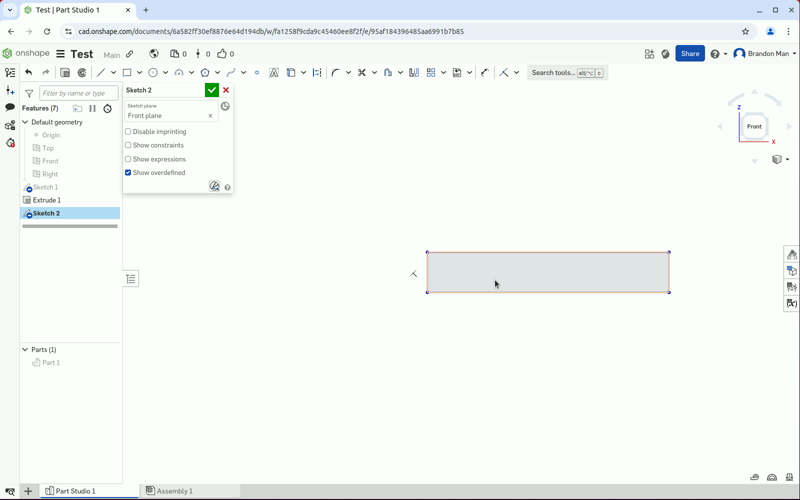
scroll(6)
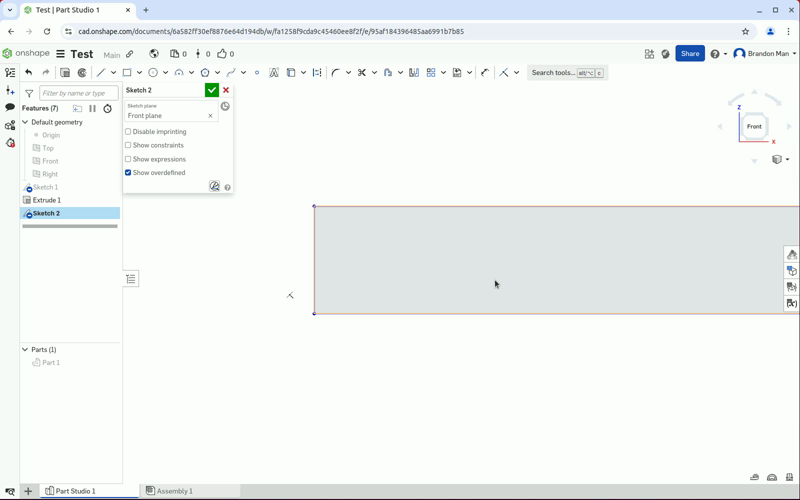
click(495, 279)
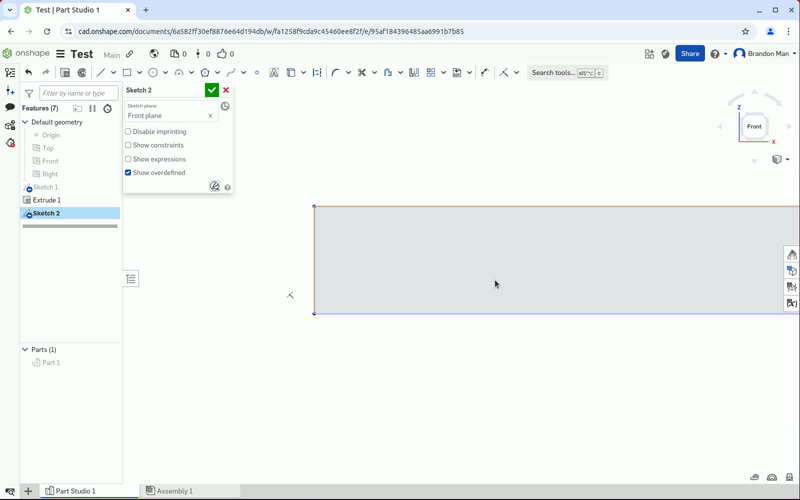
scroll(-6)
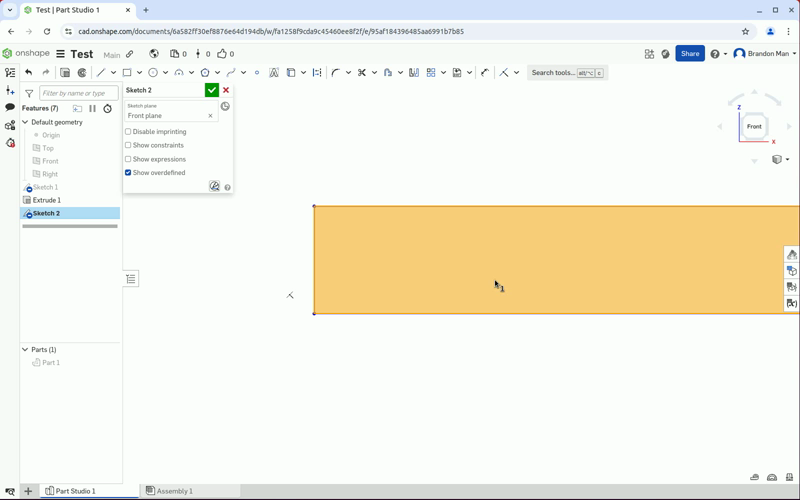
scroll(-6)
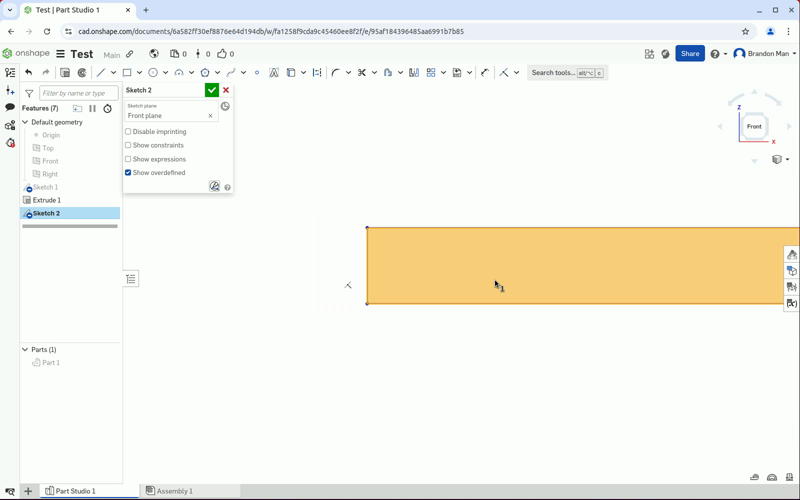
scroll(-6)
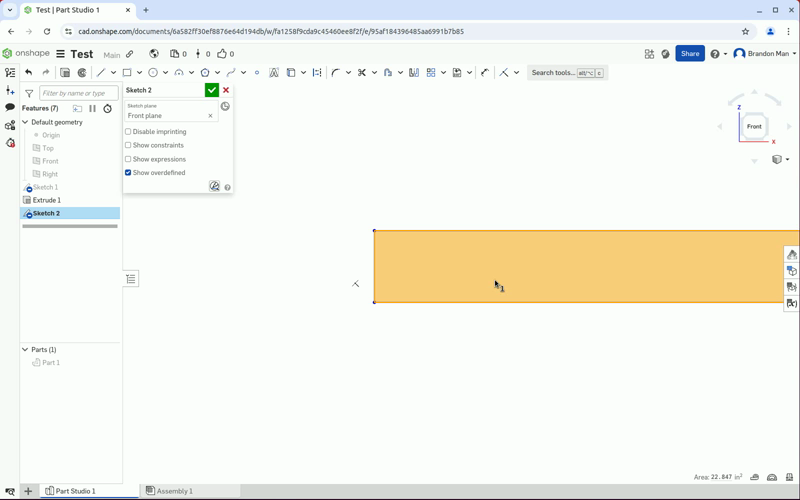
scroll(-6)
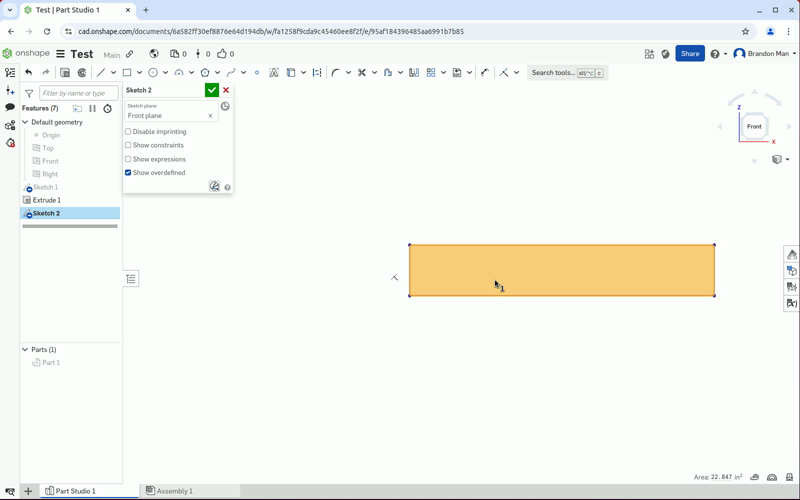
scroll(-6)
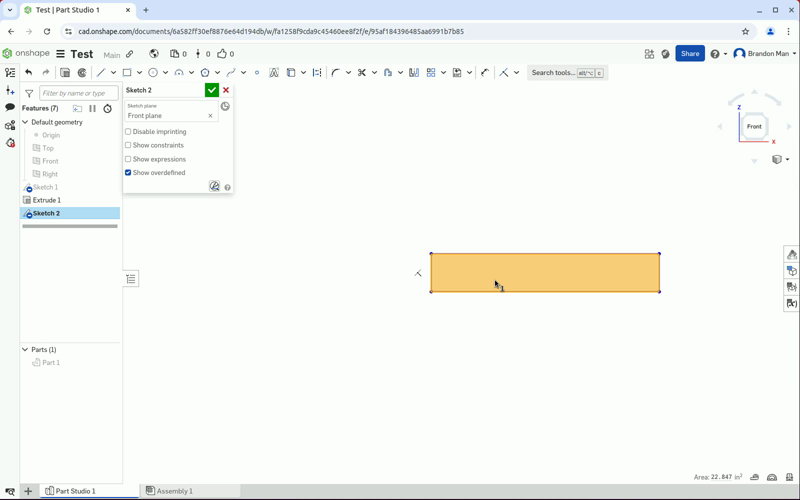
scroll(-6)
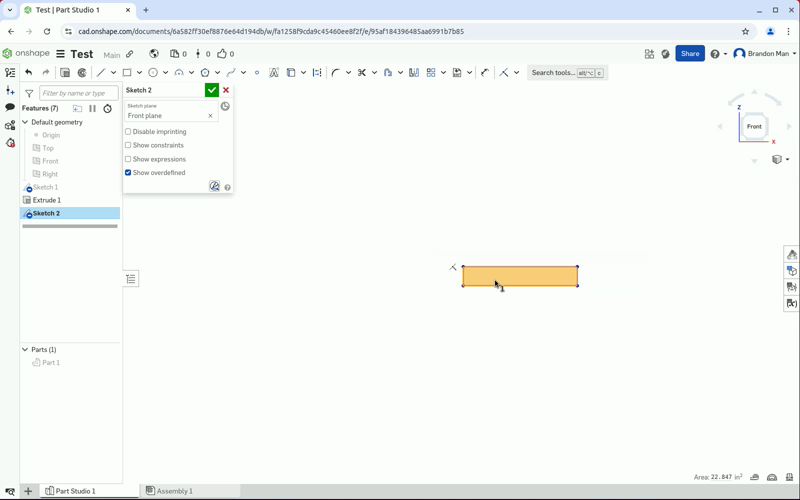
scroll(-6)
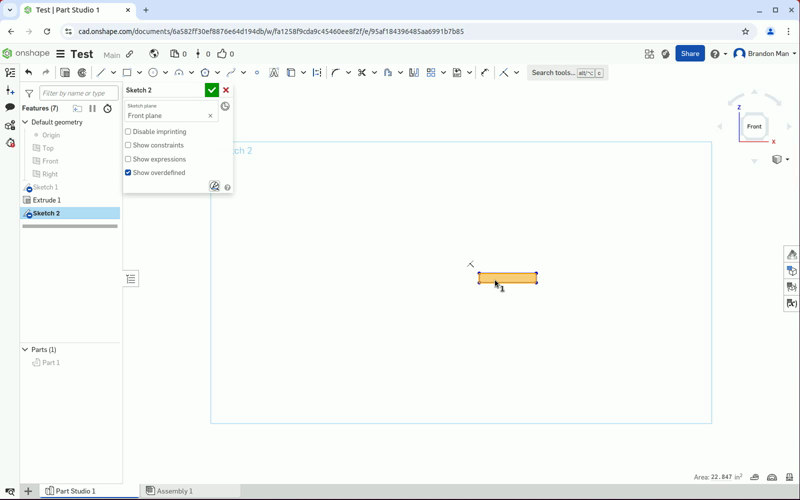
mouse_move(73, 352)
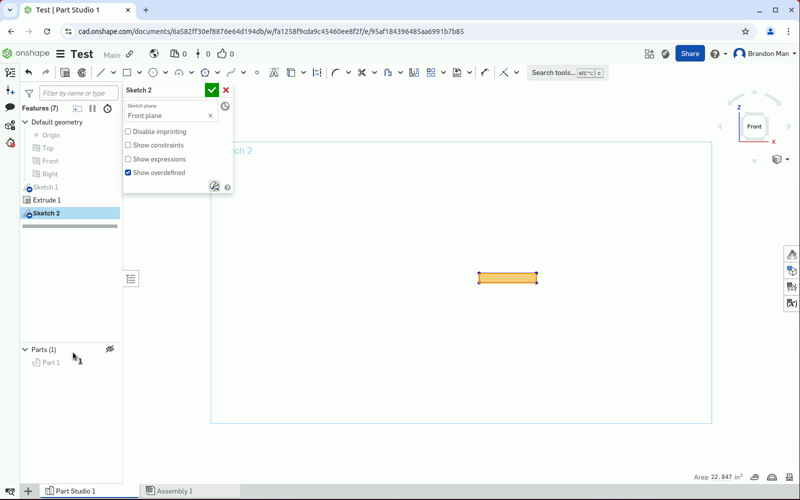
key(shift+y)
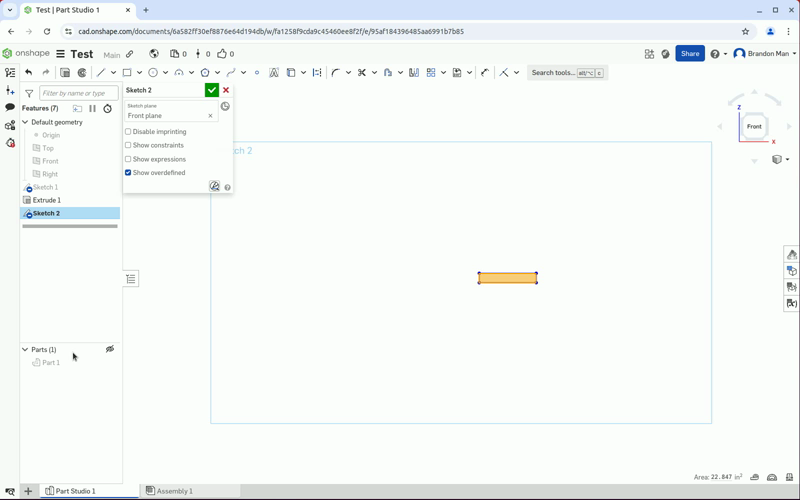
key(shift+e)
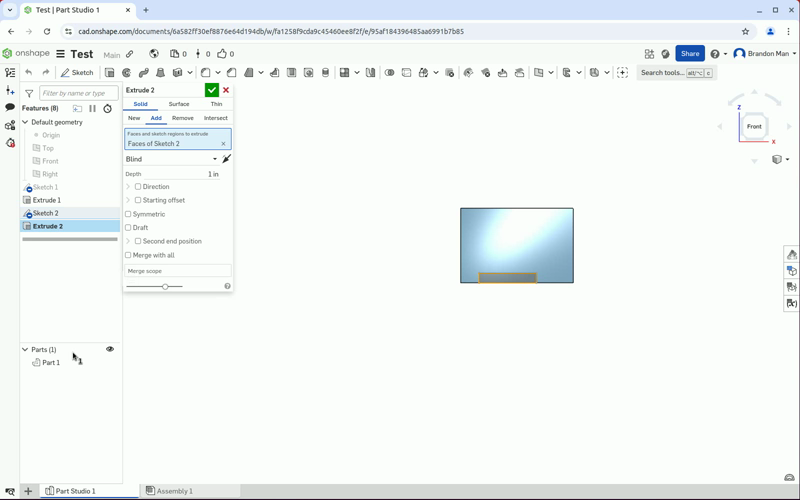
mouse_move(143, 106)
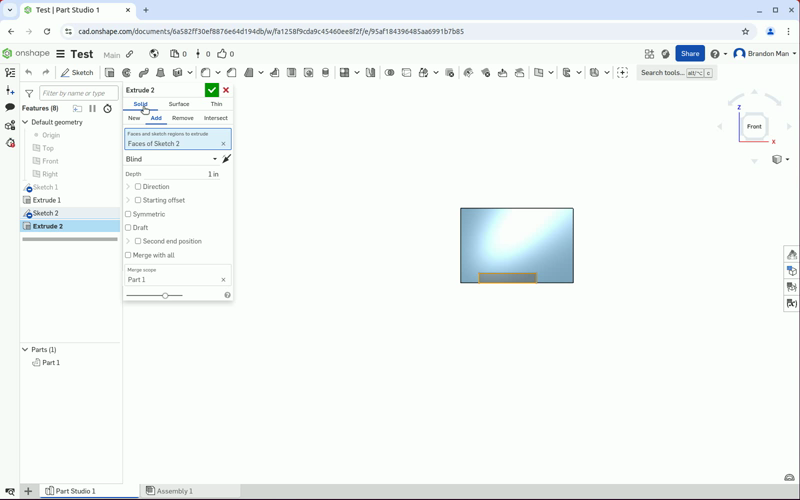
click(143, 106)
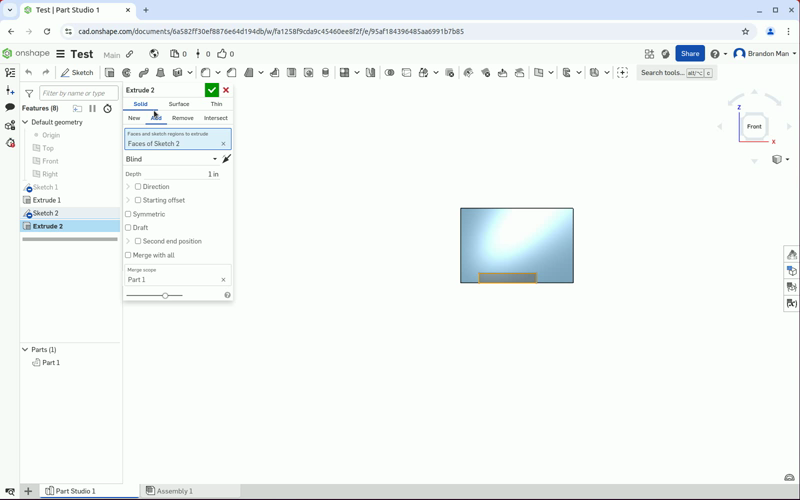
mouse_move(186, 120)
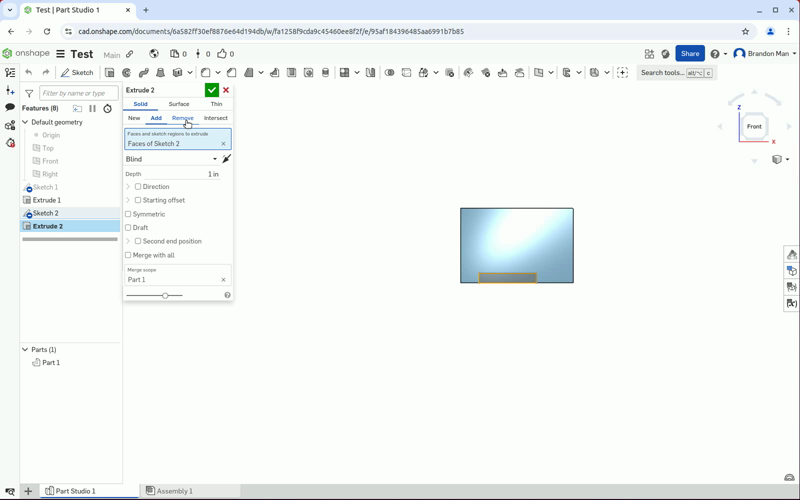
click(186, 120)
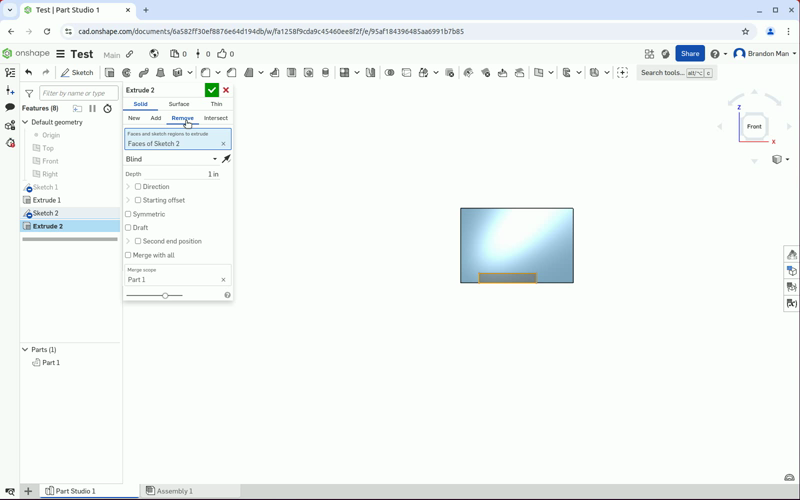
key(tab, 4)
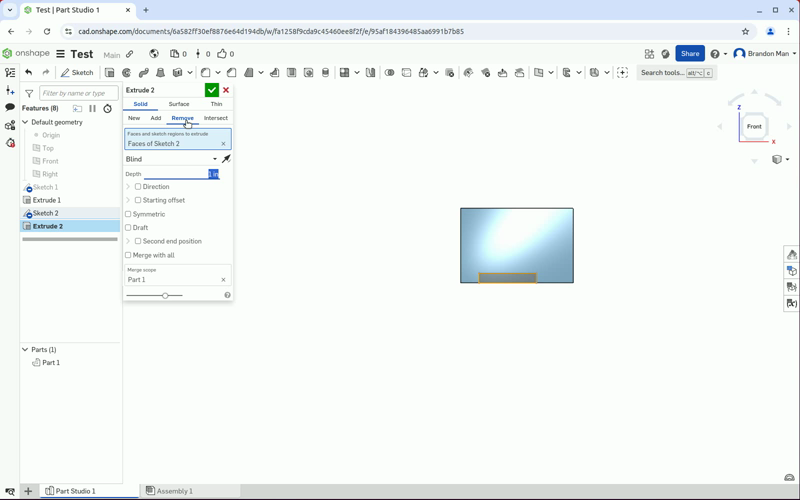
text(19.257)
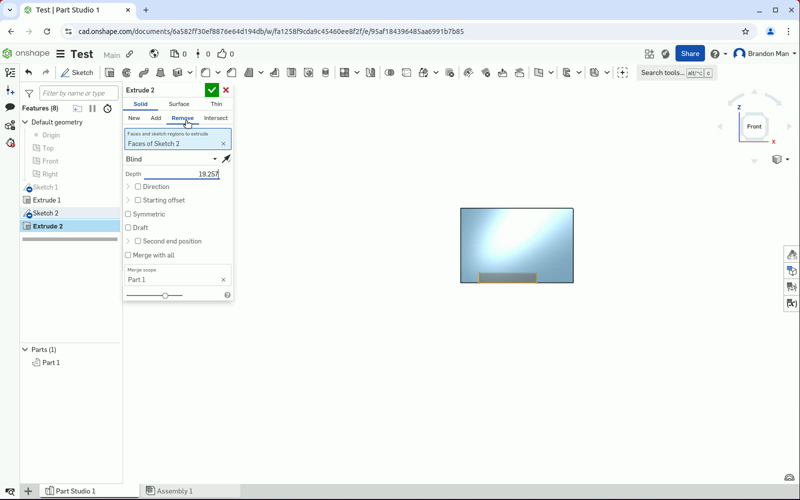
key(tab, 6)
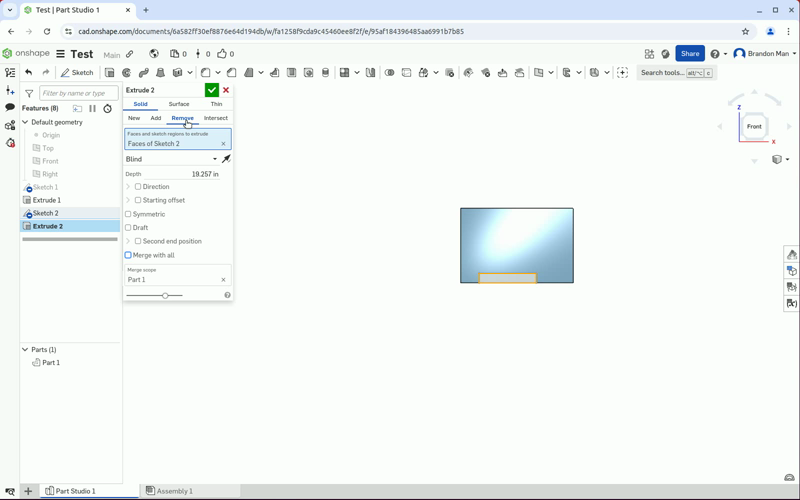
key(space)
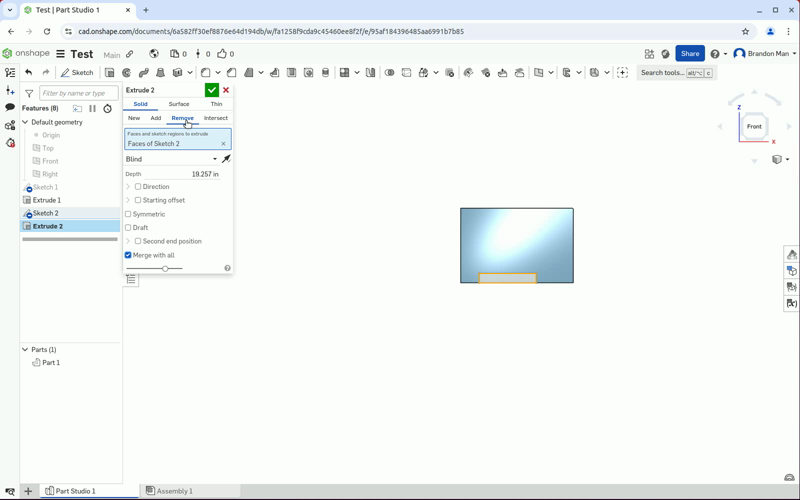
key(enter)
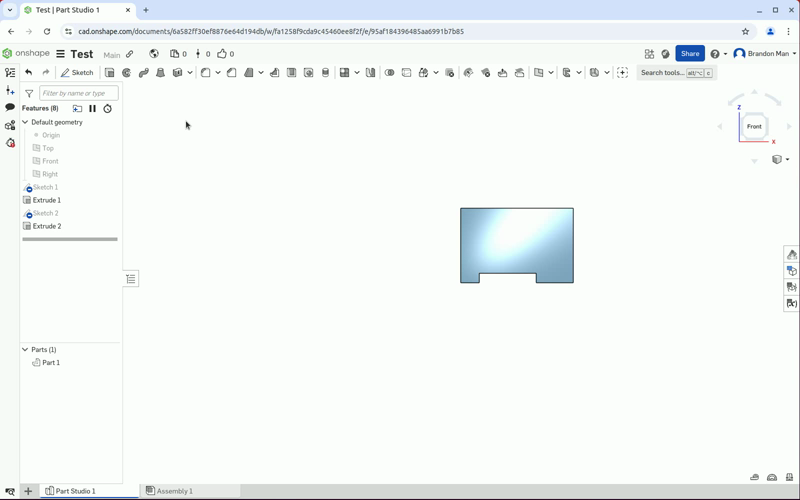
key(shift+h)
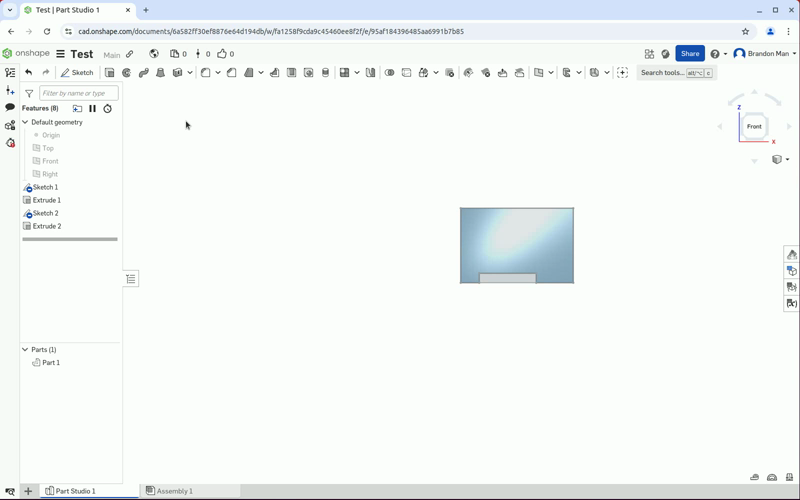
key(shift+h)
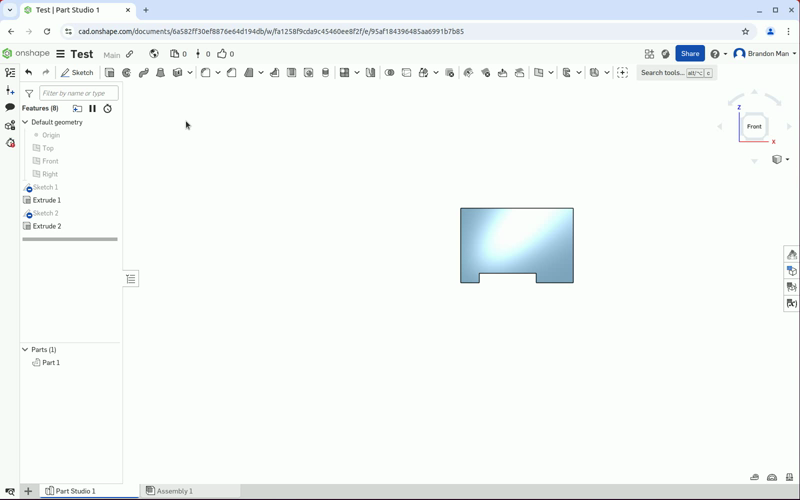
mouse_move(73, 189)
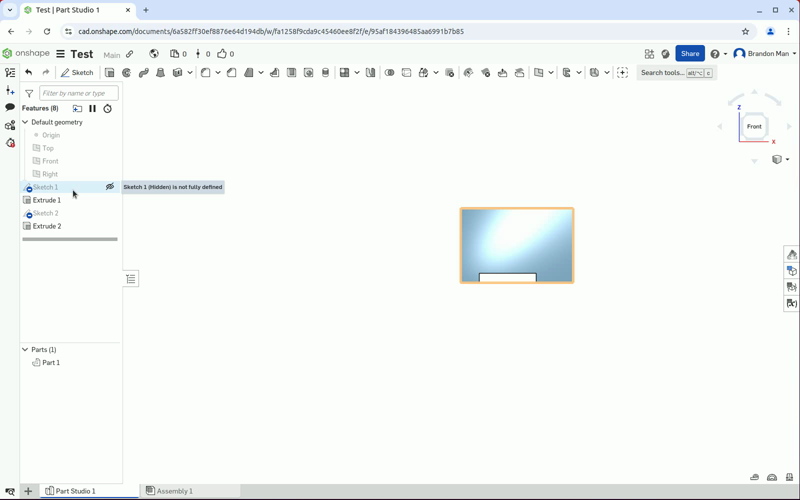
click(73, 189)
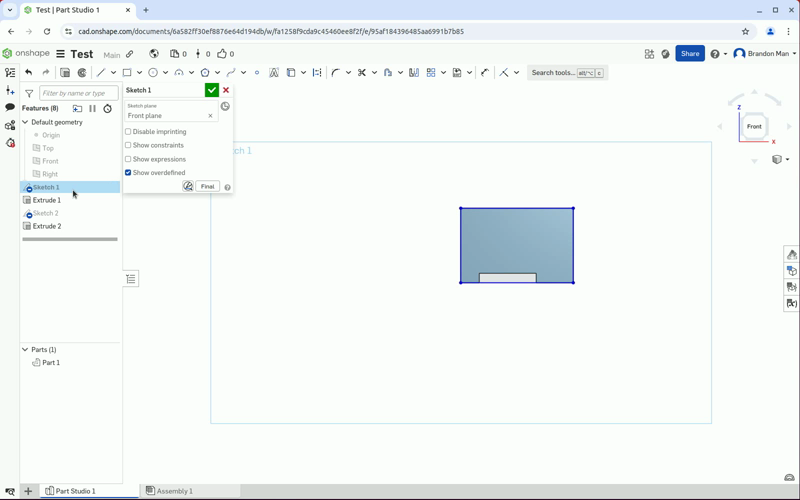
mouse_move(229, 92)
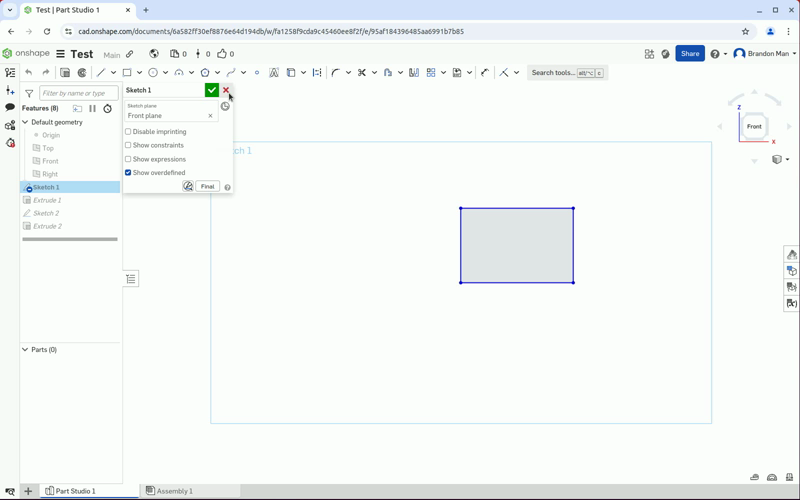
click(229, 92)
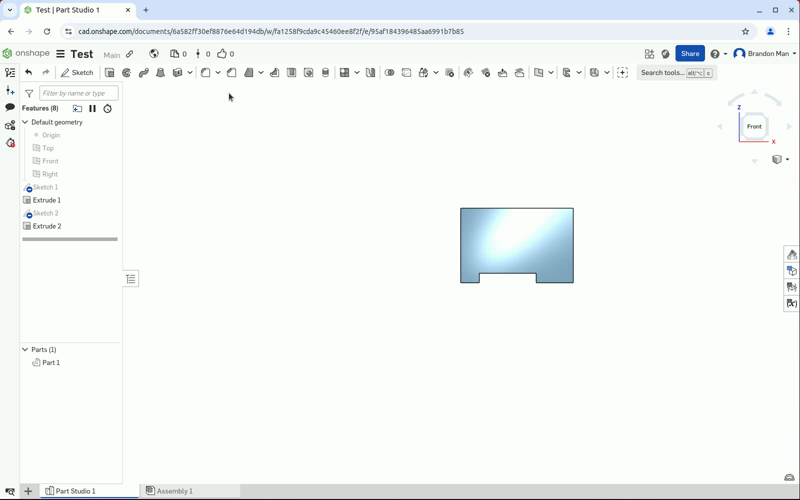
mouse_move(73, 352)
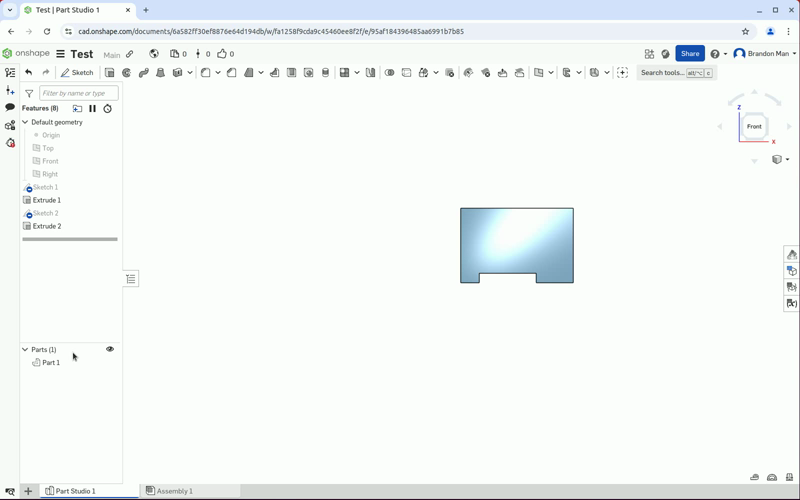
key(y)
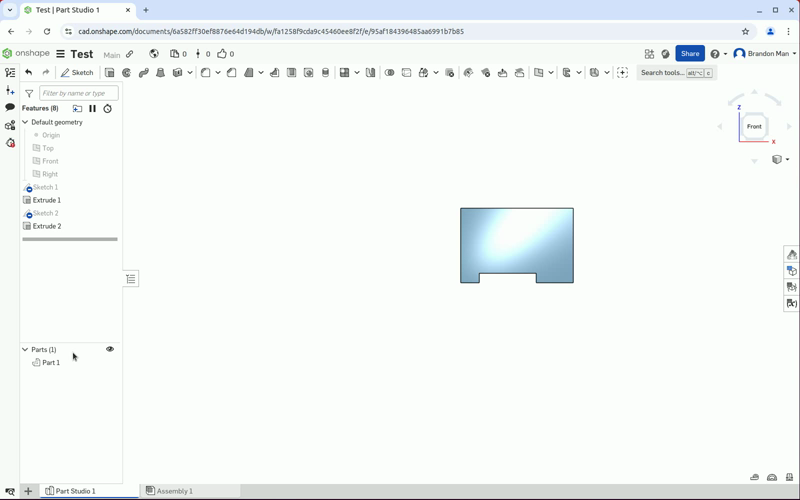
key(shift+p)
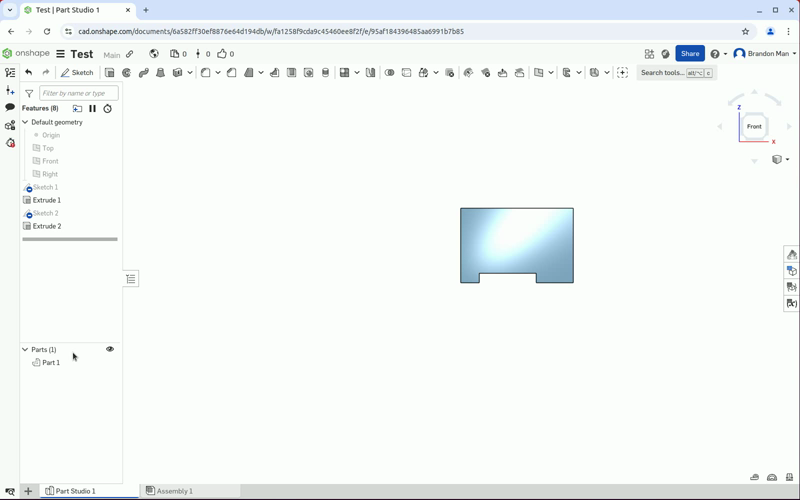
key(space)
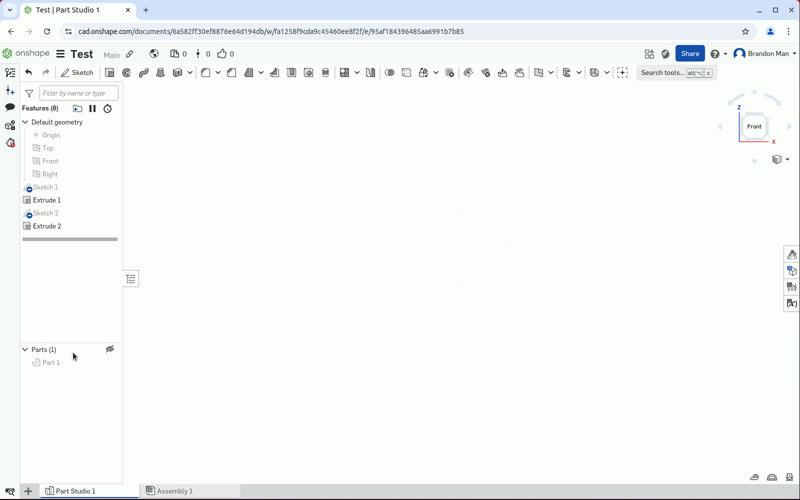
key_down(shift)
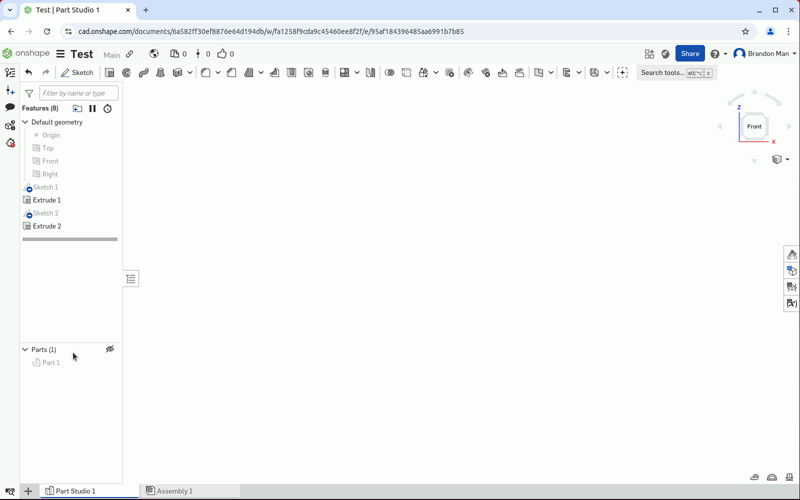
key(down)
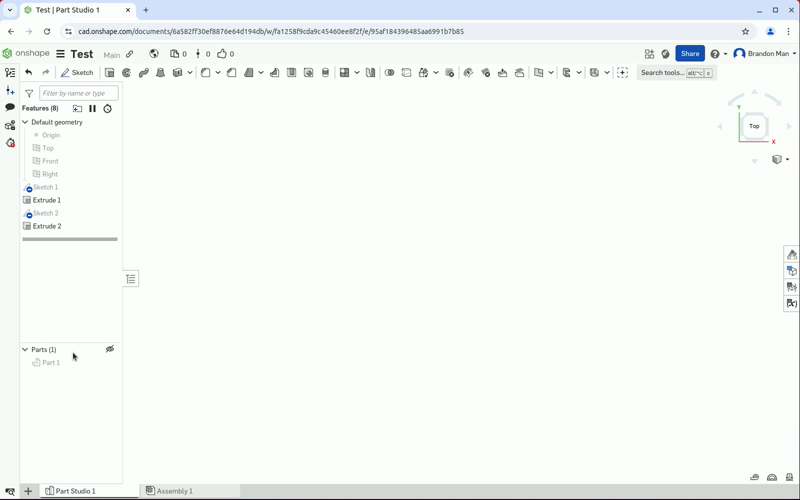
key_up(shift)
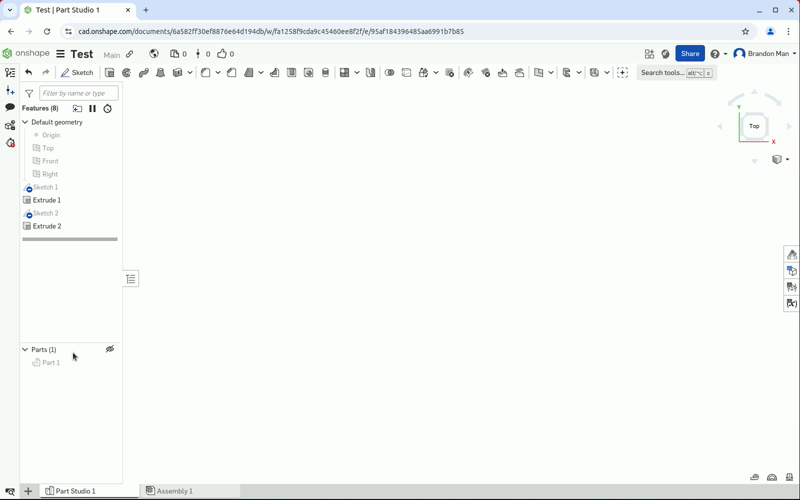
mouse_move(73, 352)
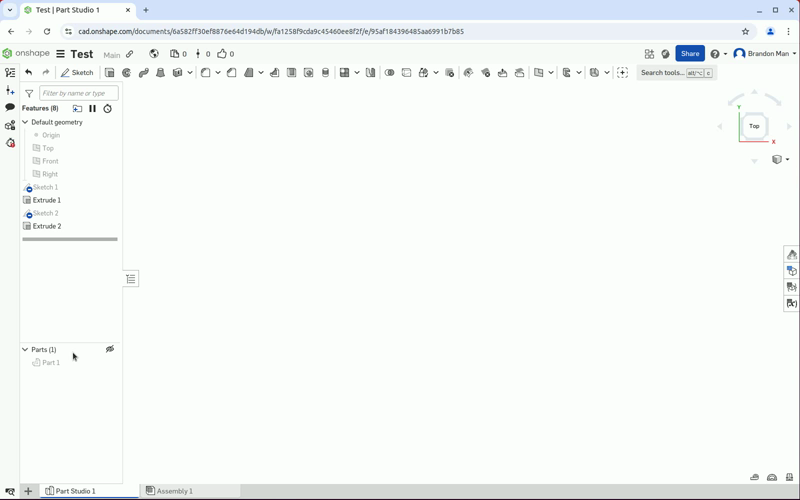
key(shift+y)
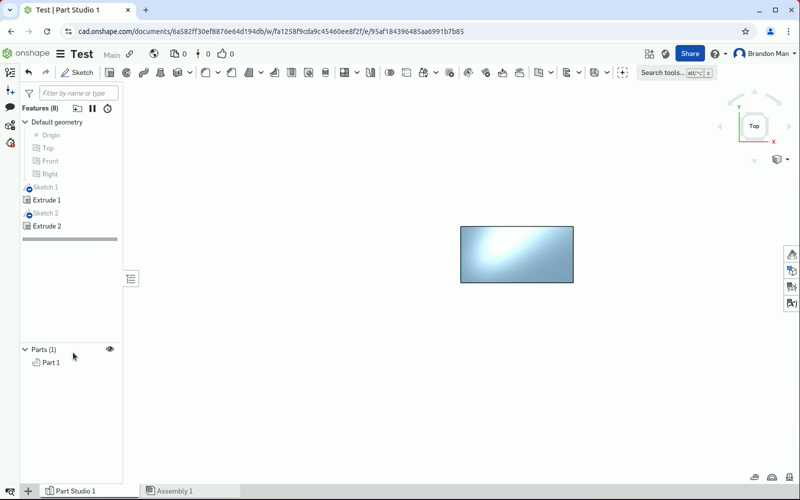
mouse_move(541, 75)
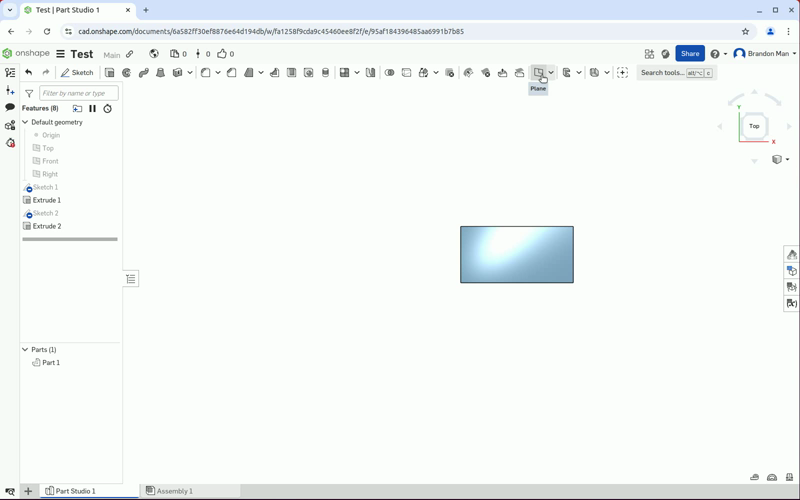
click(541, 75)
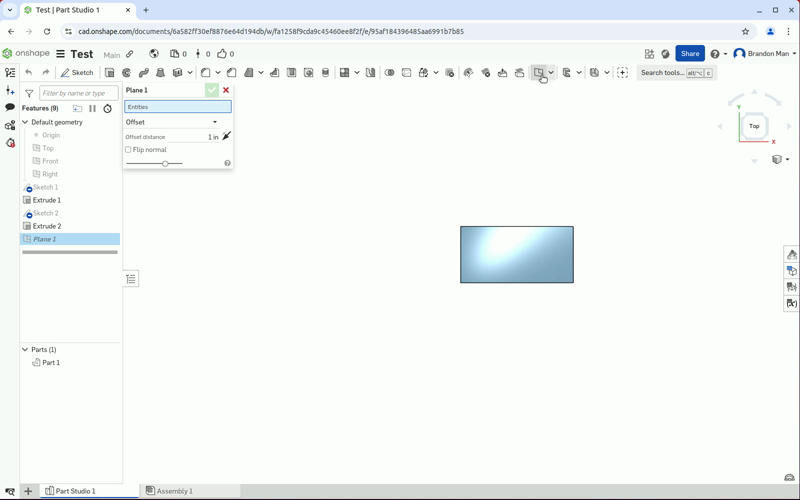
mouse_move(73, 150)
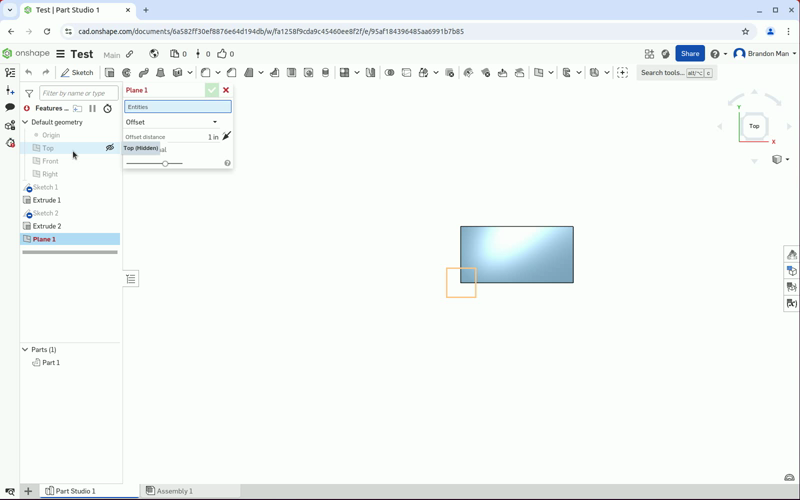
click(73, 150)
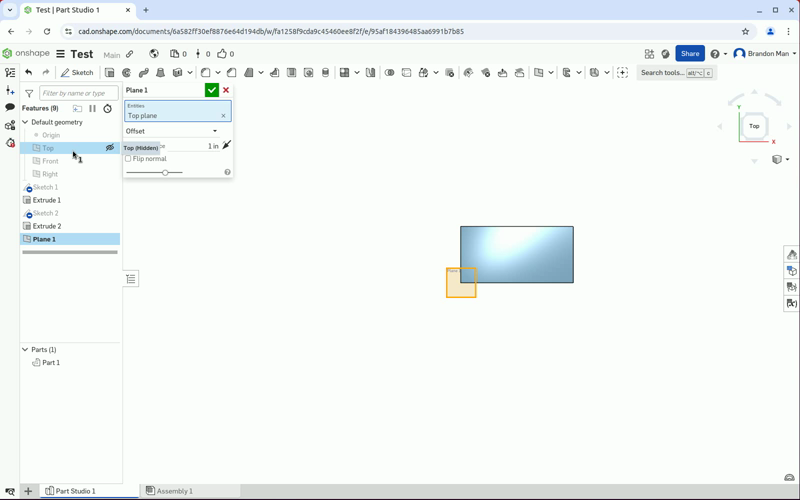
key(tab, 2)
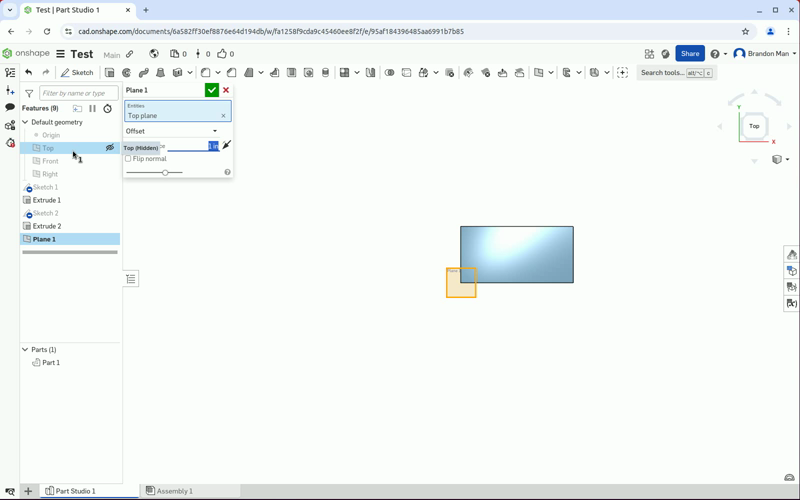
text(15.405)
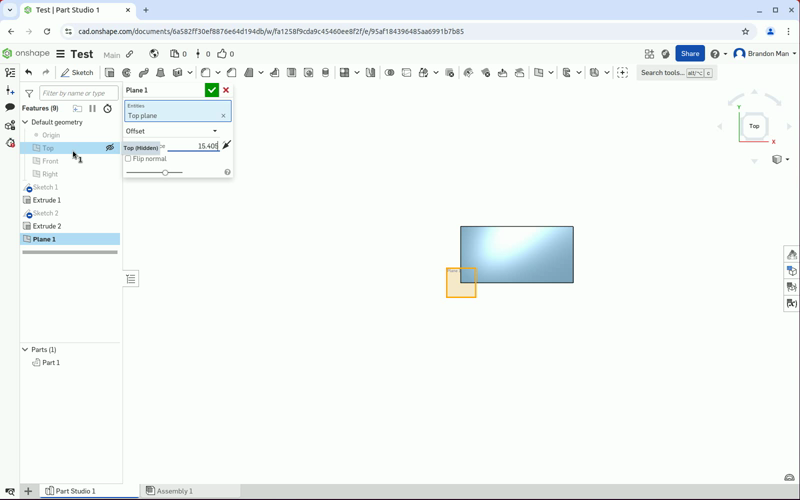
key(enter, 2)
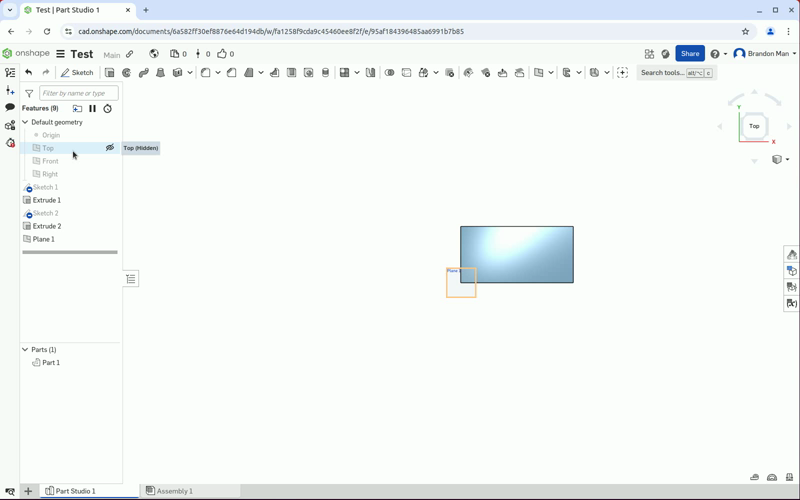
key(shift+s)
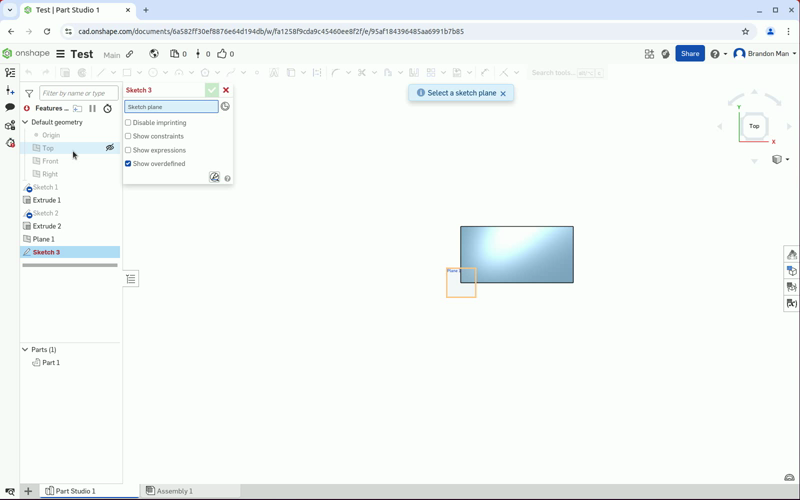
mouse_move(73, 241)
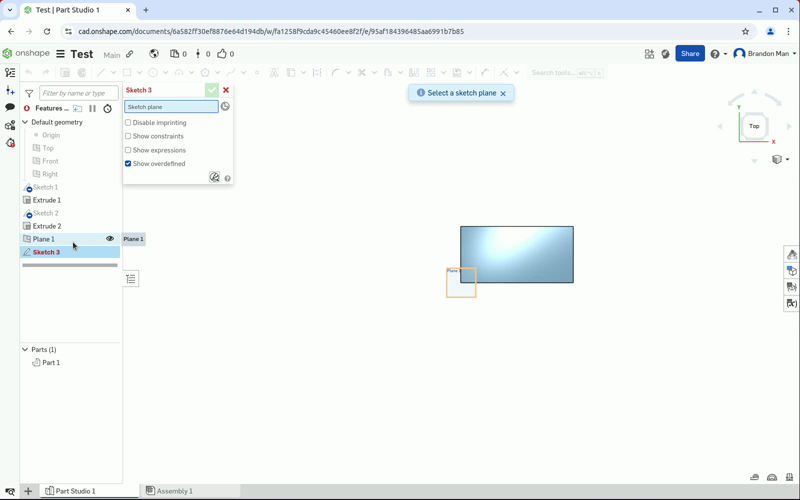
click(73, 241)
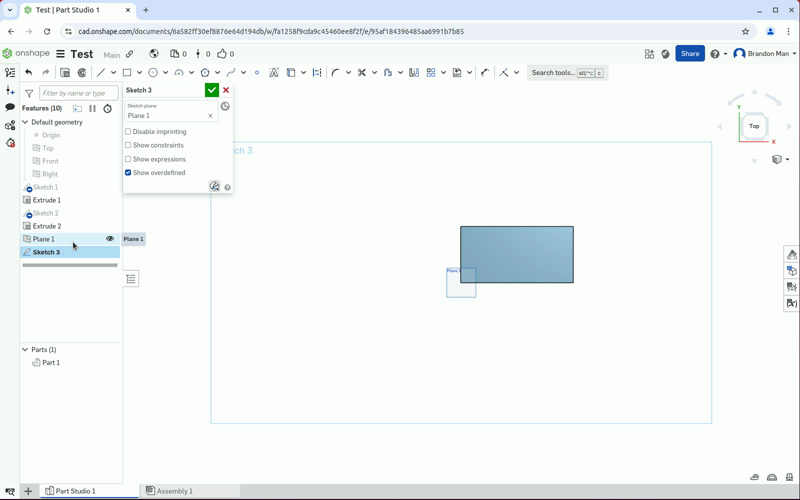
mouse_move(73, 352)
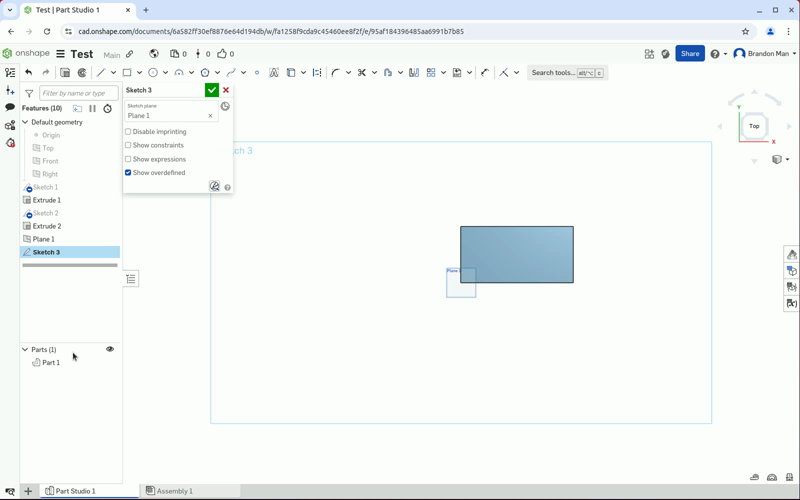
key(y)
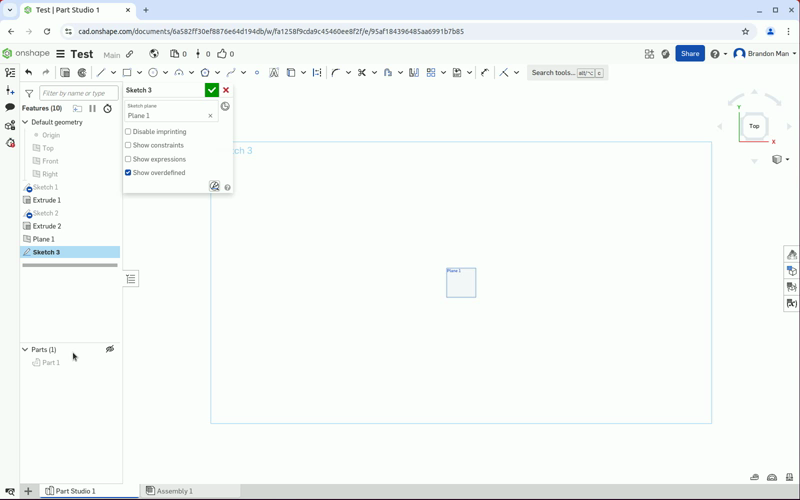
key(l)
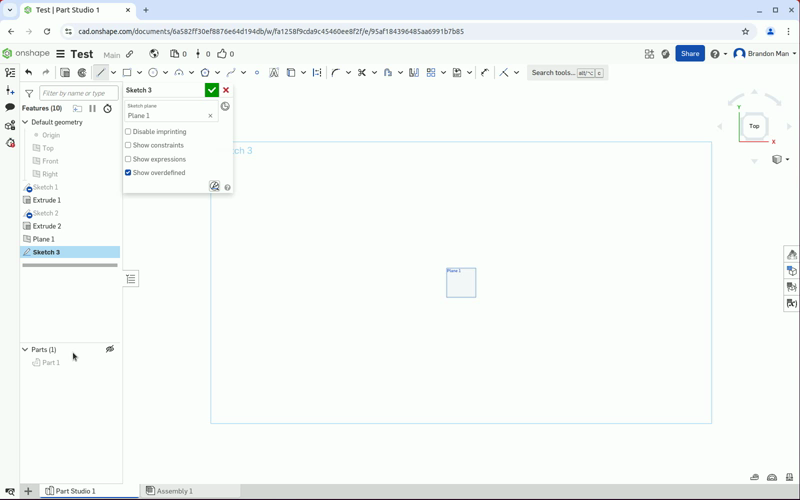
key_down(shift)
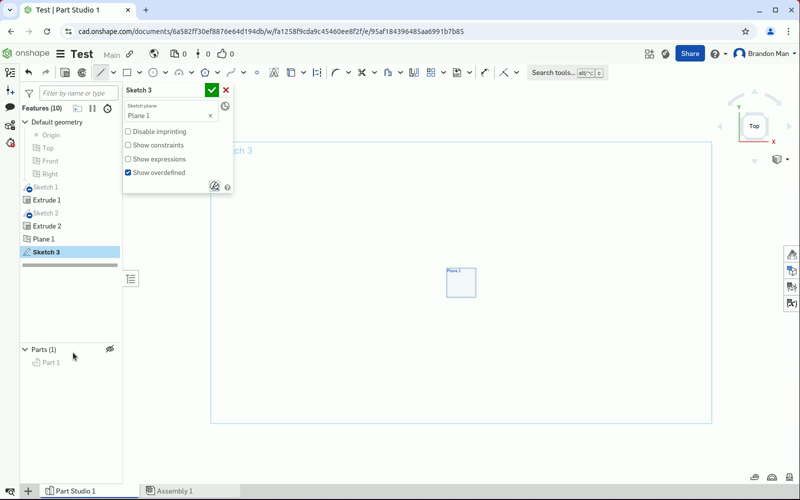
mouse_move(535, 273)
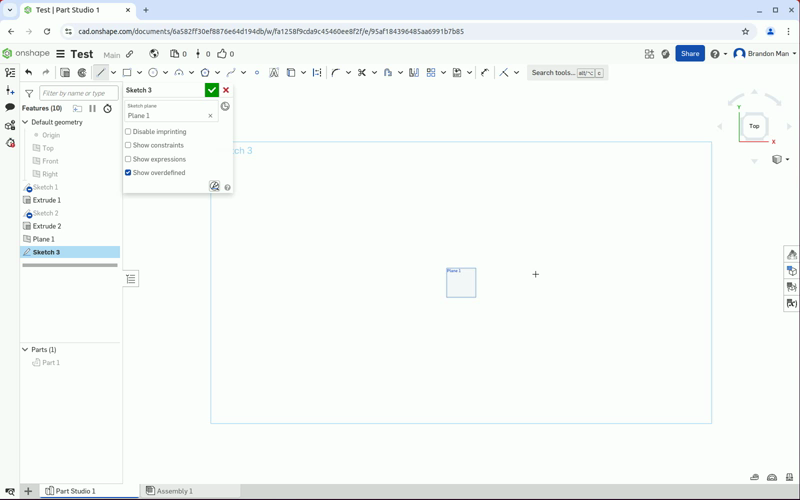
click(535, 273)
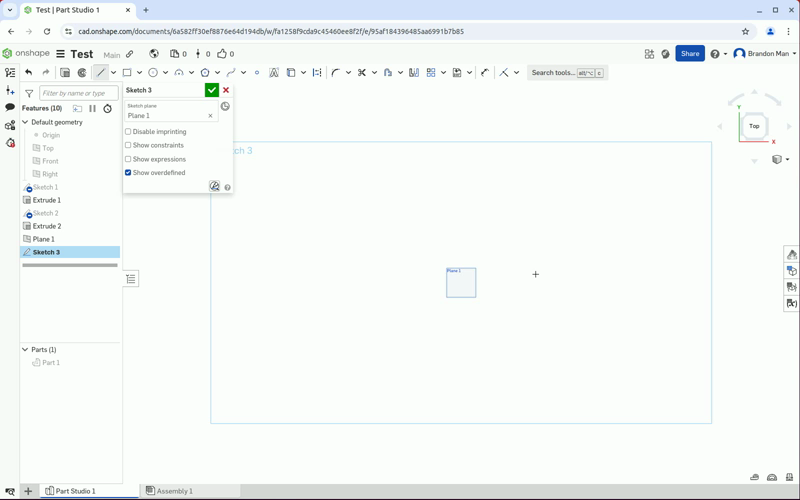
key_up(shift)
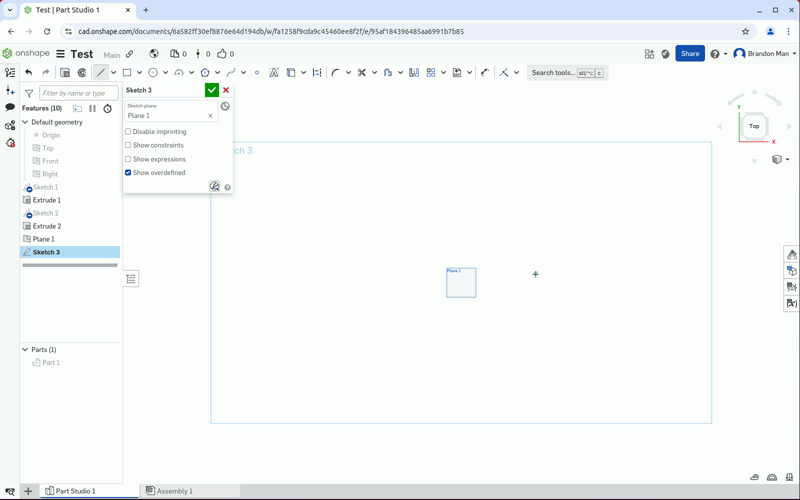
key_down(shift)
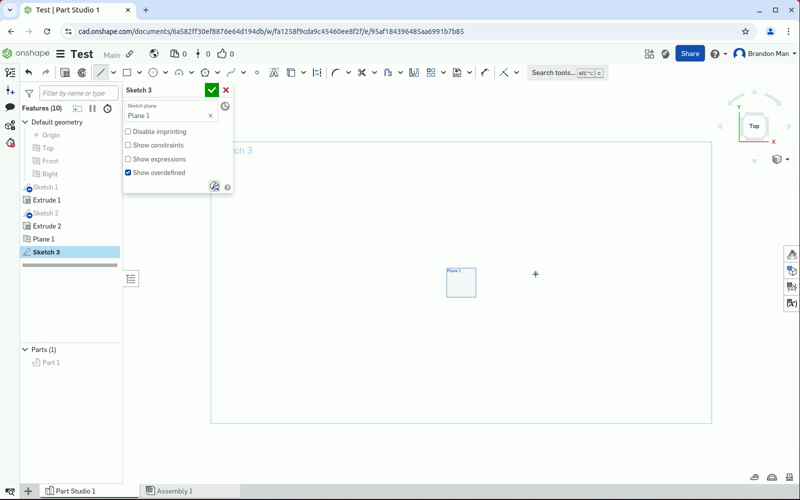
mouse_move(565, 273)
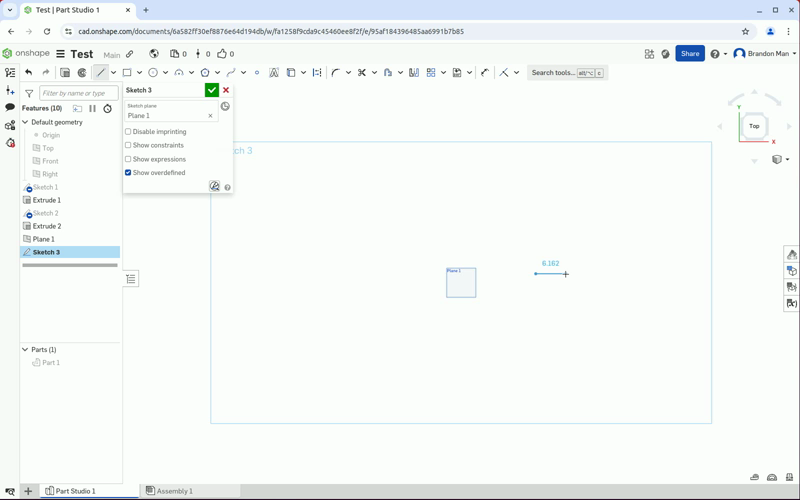
mouse_move(574, 273)
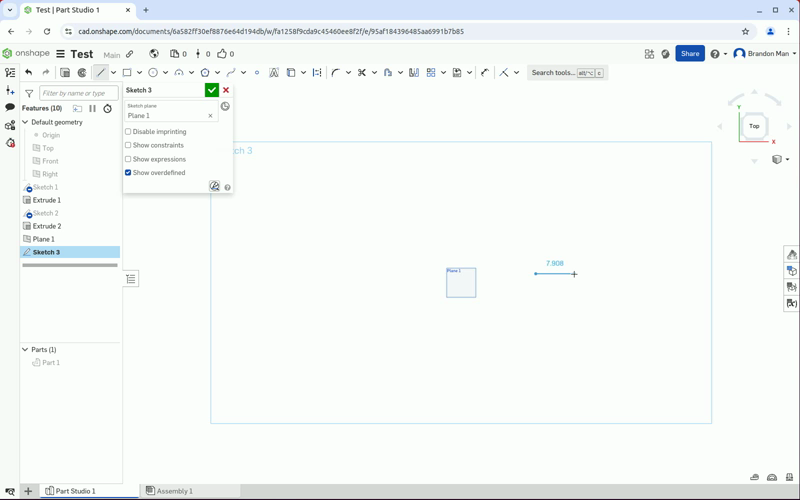
click(574, 273)
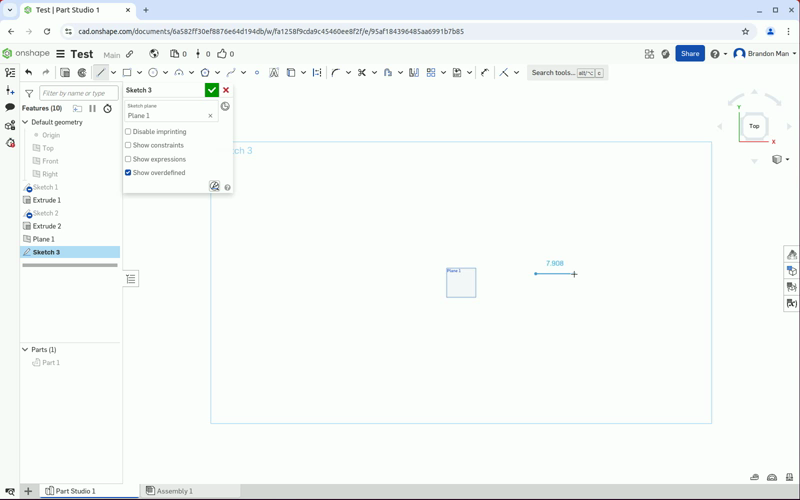
key_up(shift)
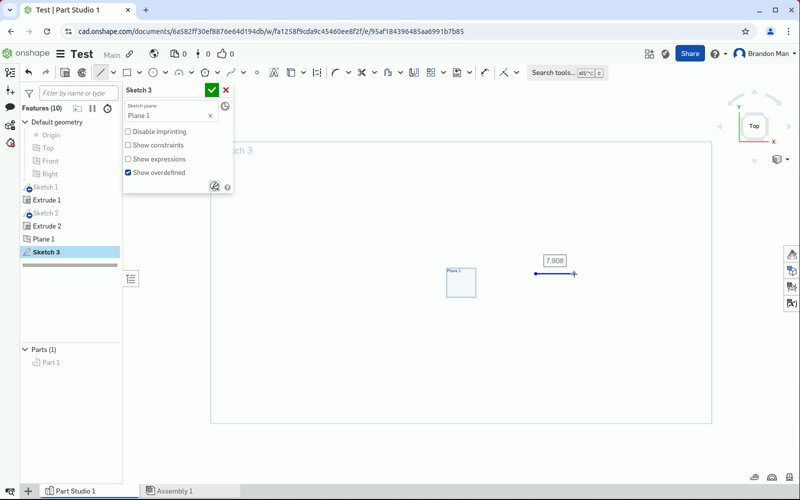
key_down(shift)
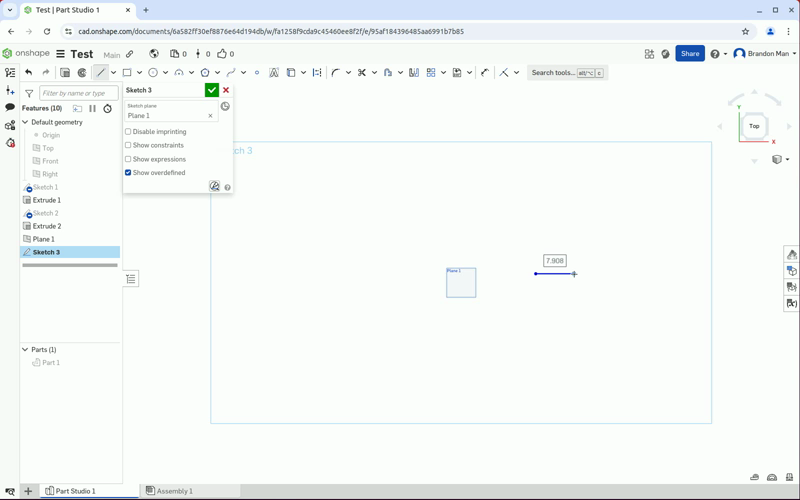
mouse_move(589, 273)
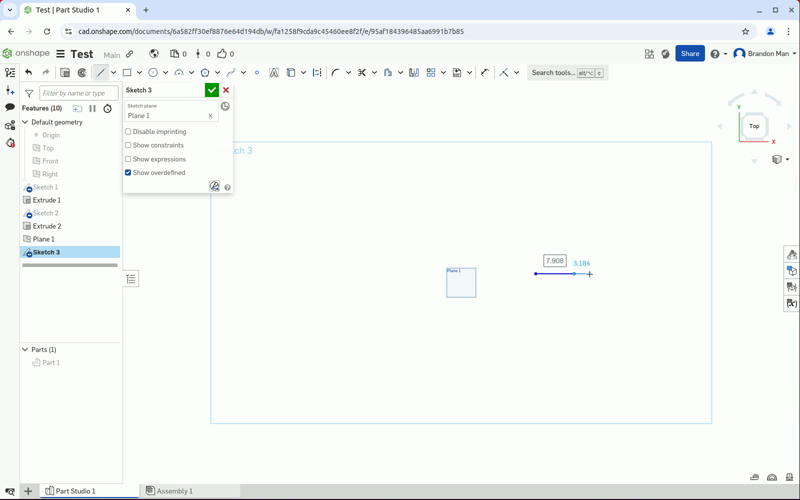
mouse_move(574, 235)
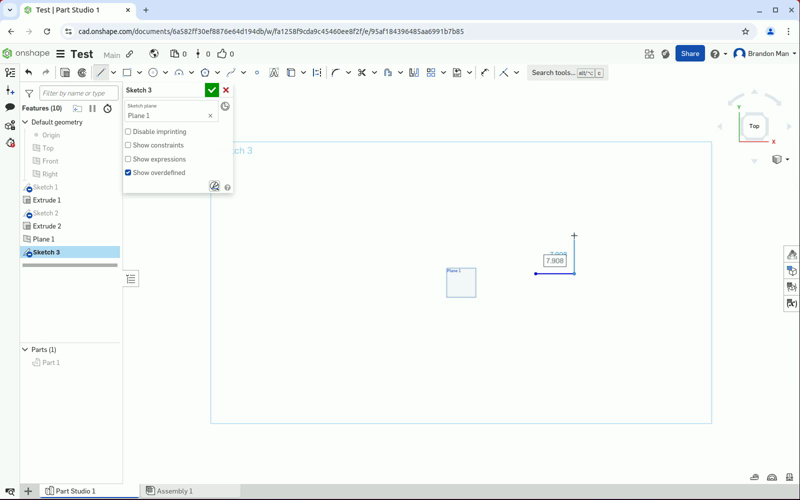
click(574, 235)
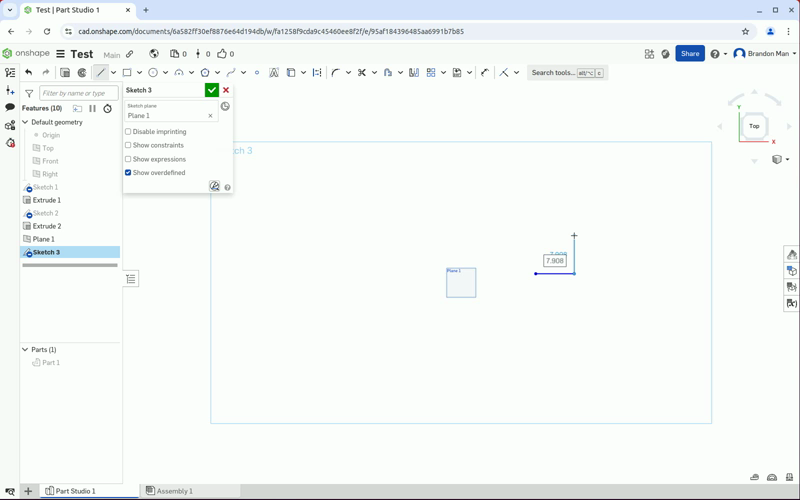
key_up(shift)
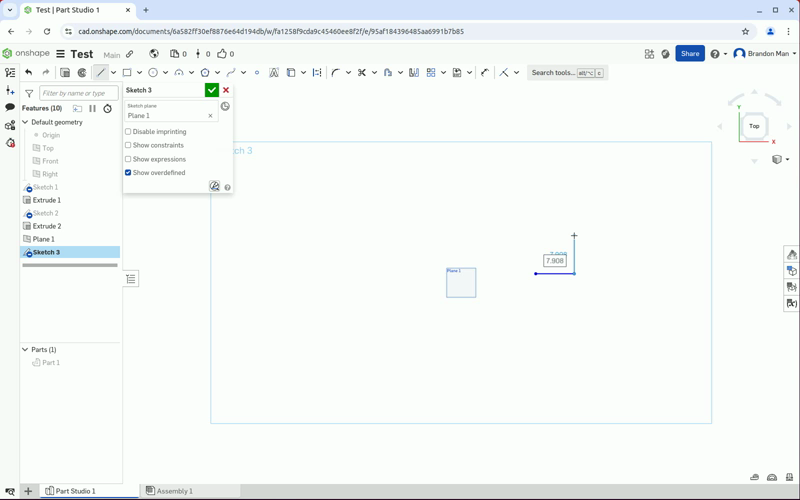
key_down(shift)
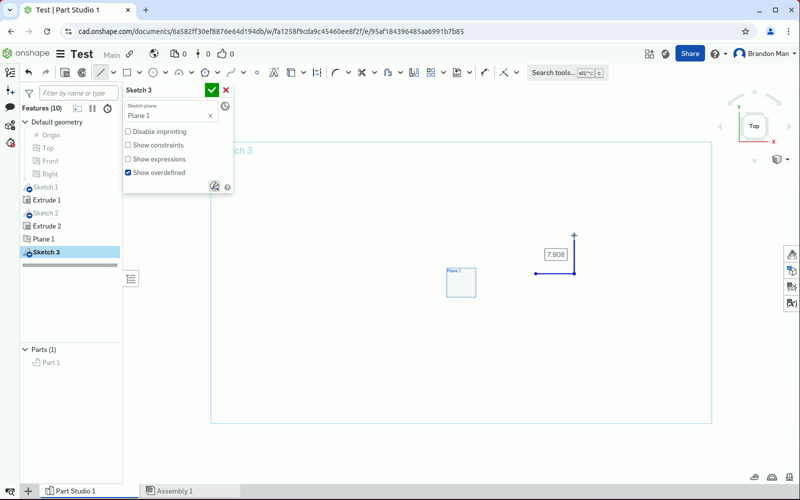
mouse_move(589, 235)
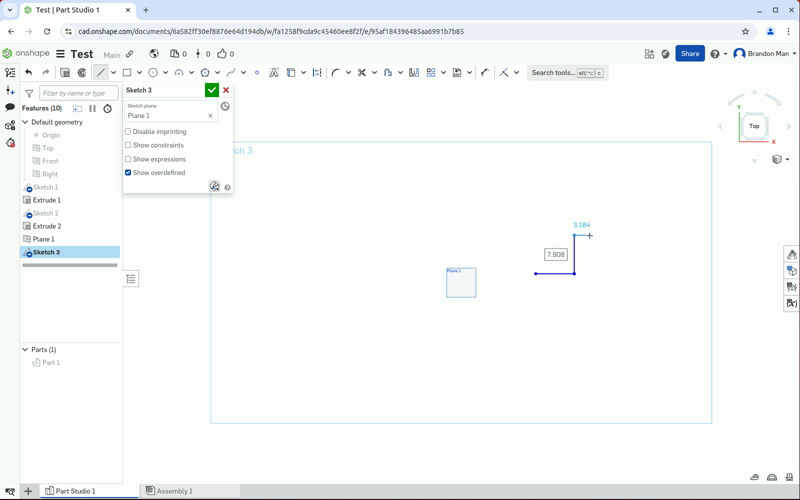
mouse_move(535, 235)
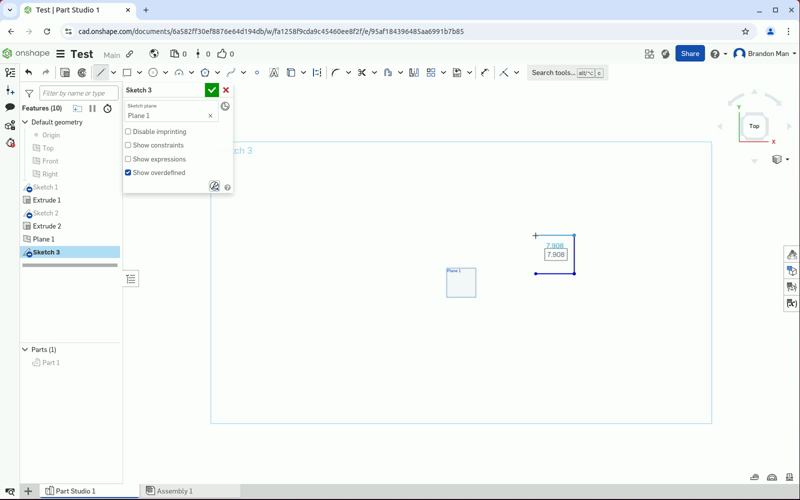
click(535, 235)
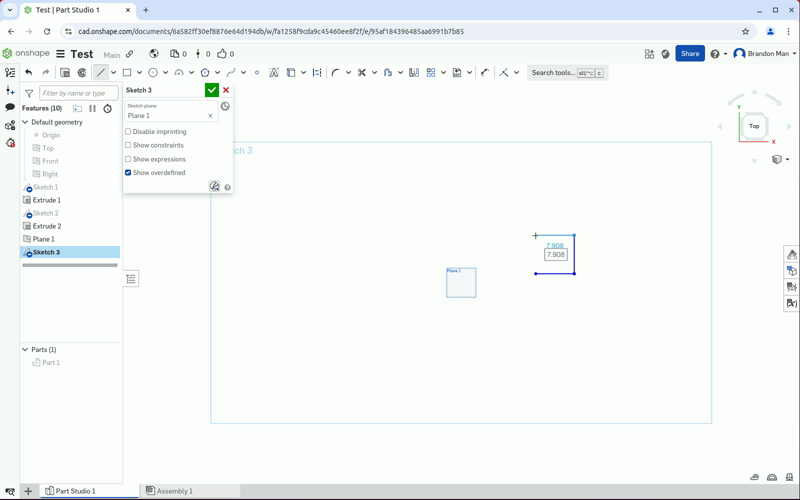
key_up(shift)
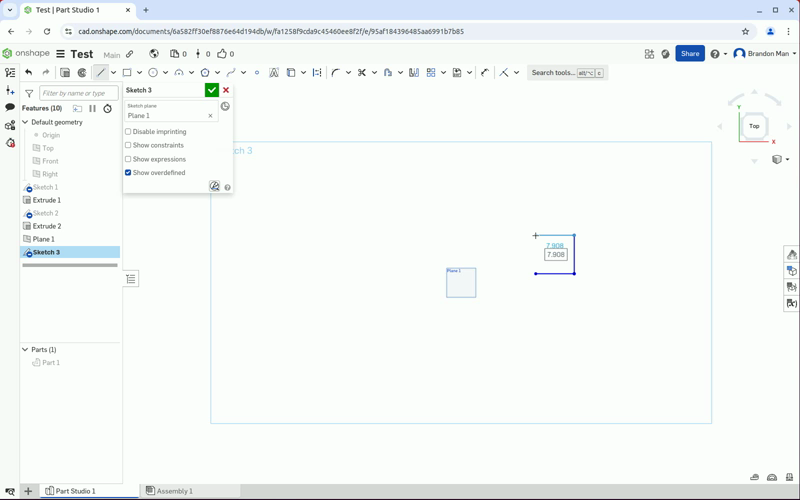
mouse_move(565, 235)
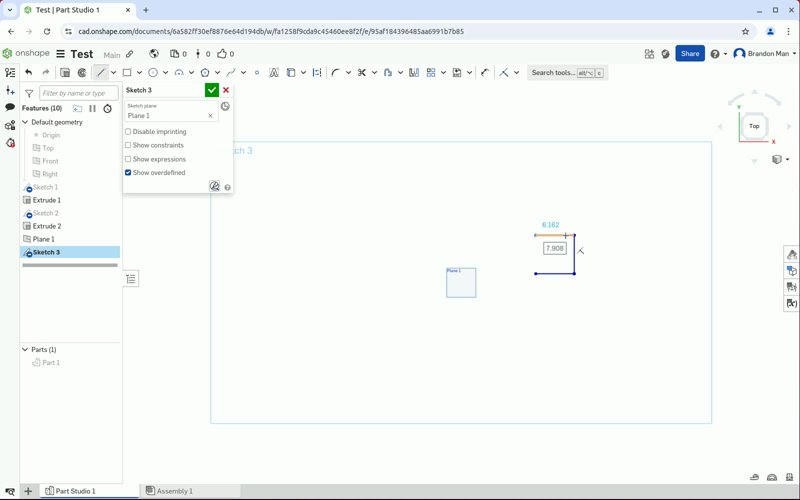
key_down(shift)
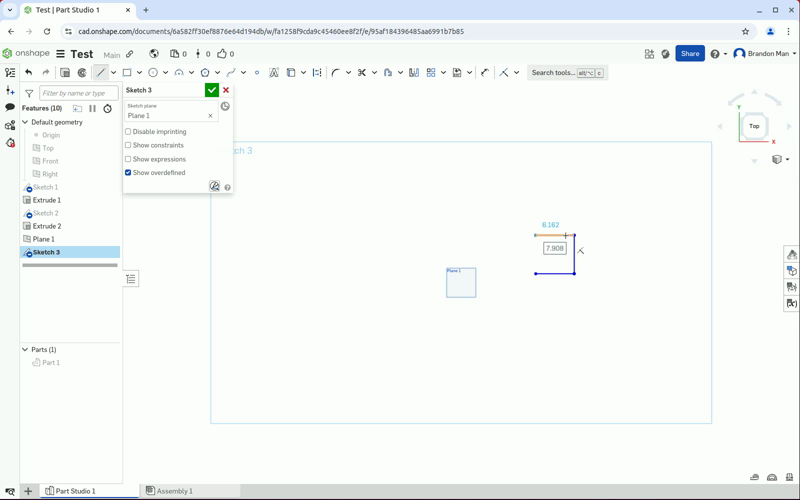
mouse_move(535, 273)
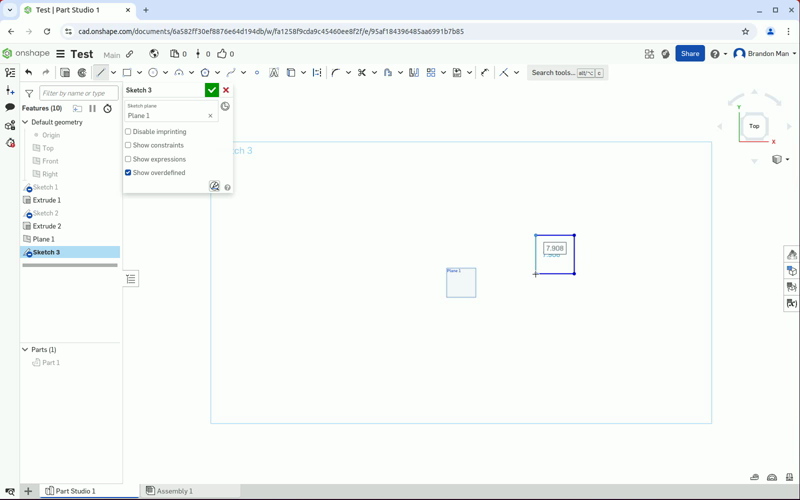
key_up(shift)
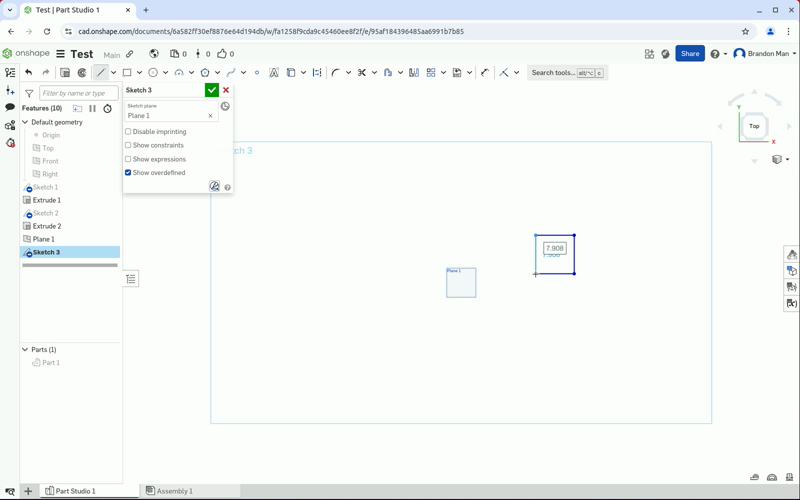
click(535, 273)
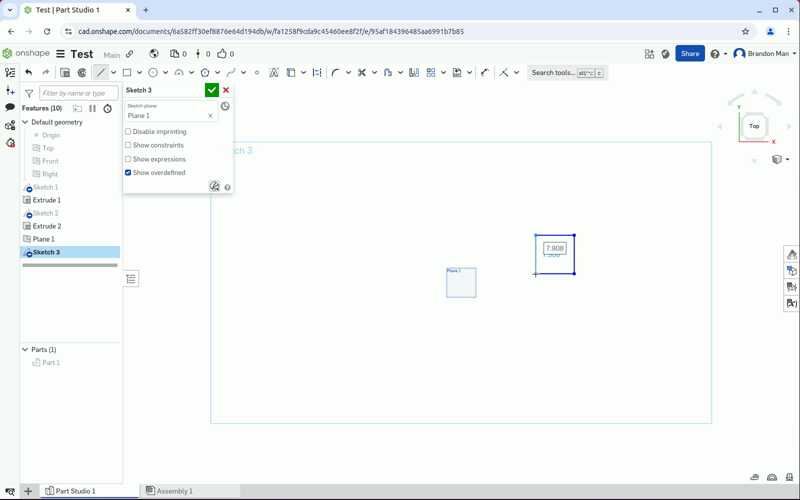
key(esc)
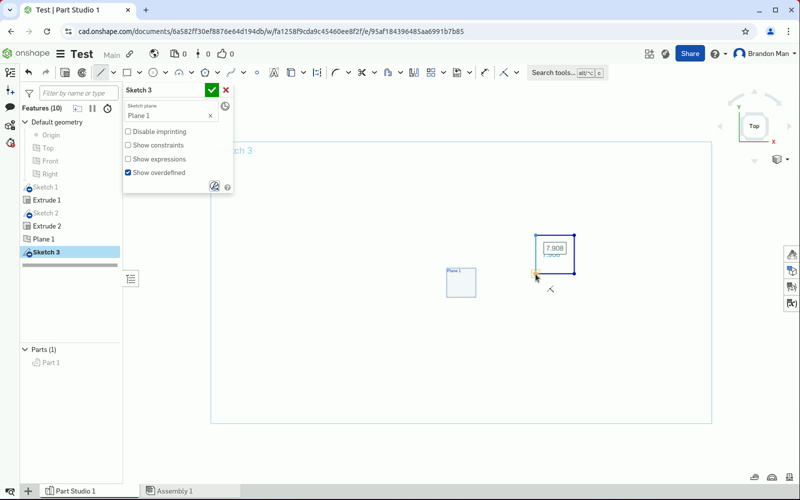
mouse_move(572, 241)
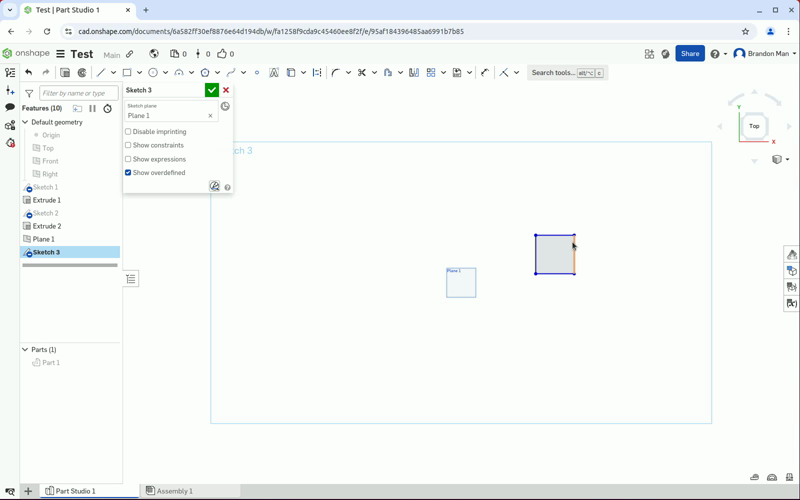
scroll(6)
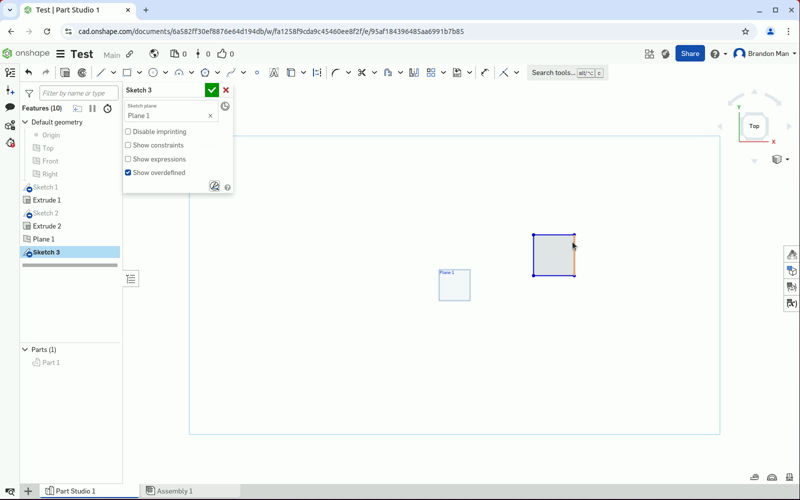
scroll(6)
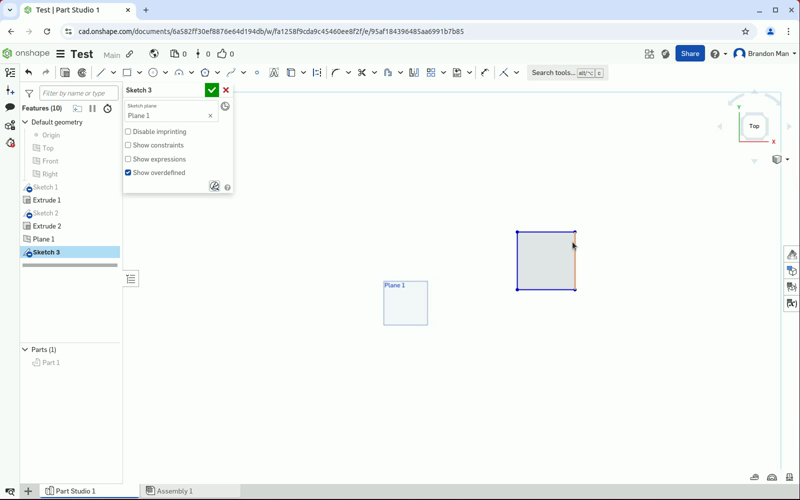
scroll(6)
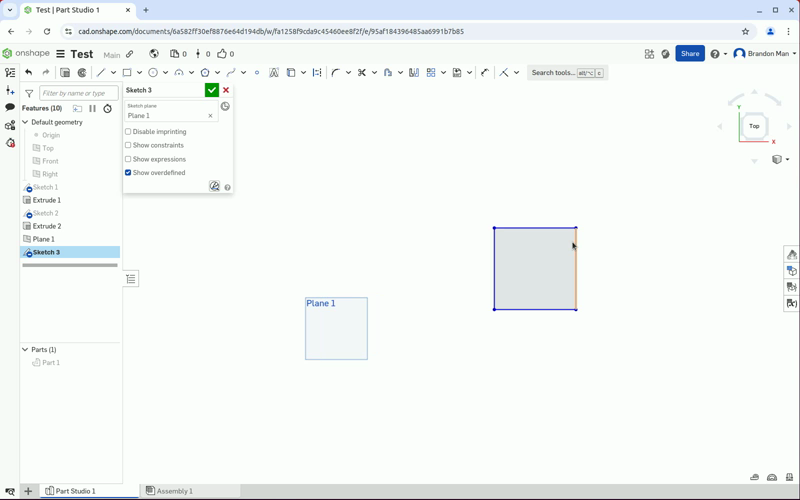
scroll(6)
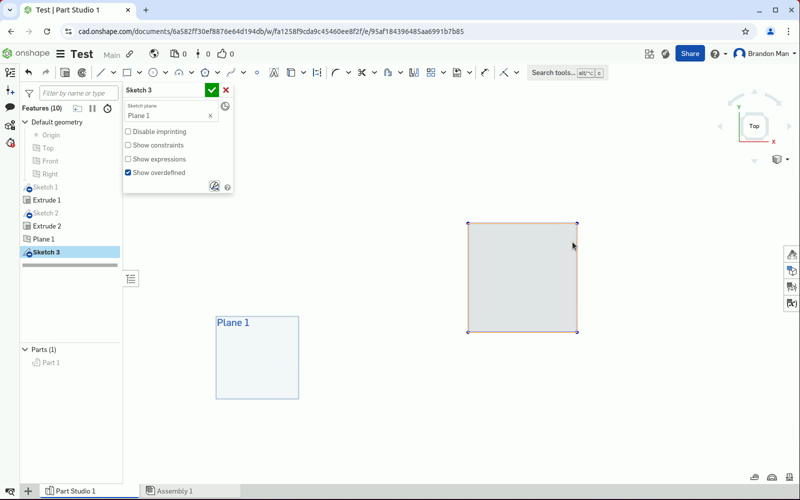
scroll(6)
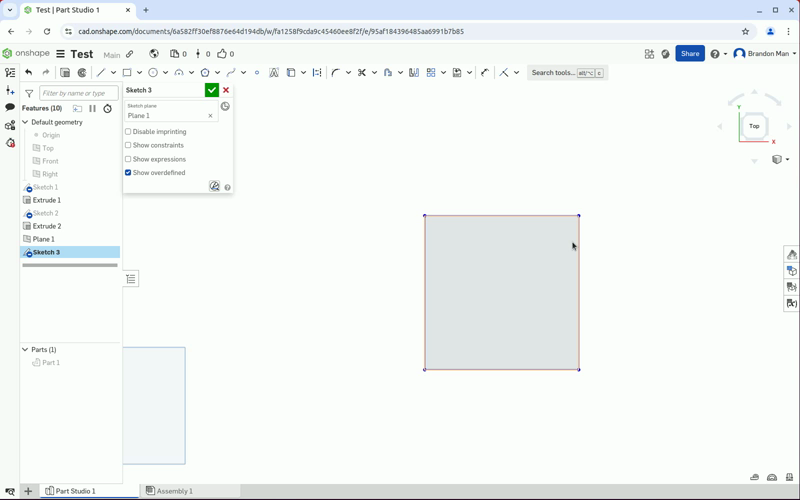
scroll(6)
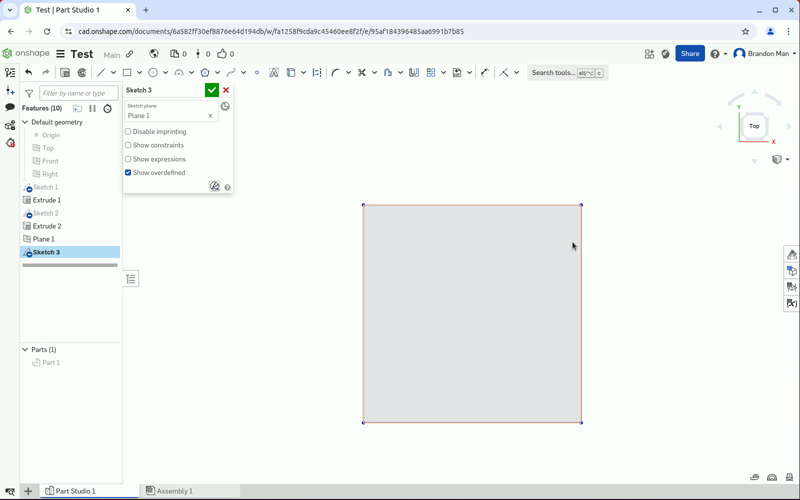
scroll(6)
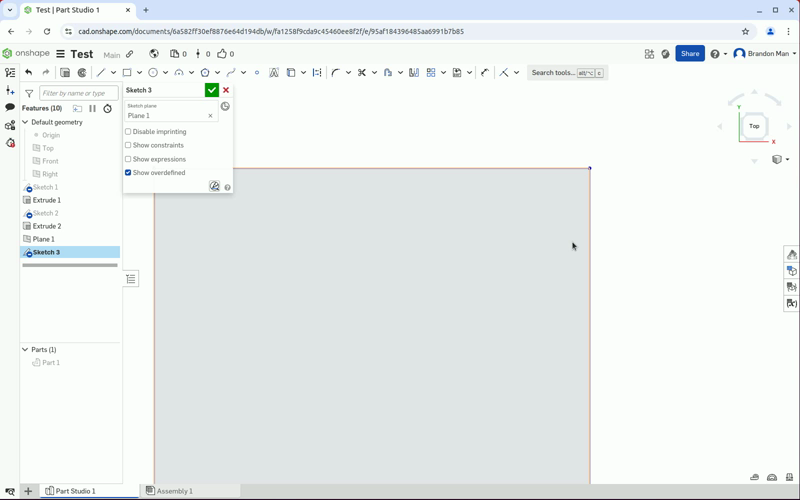
click(572, 241)
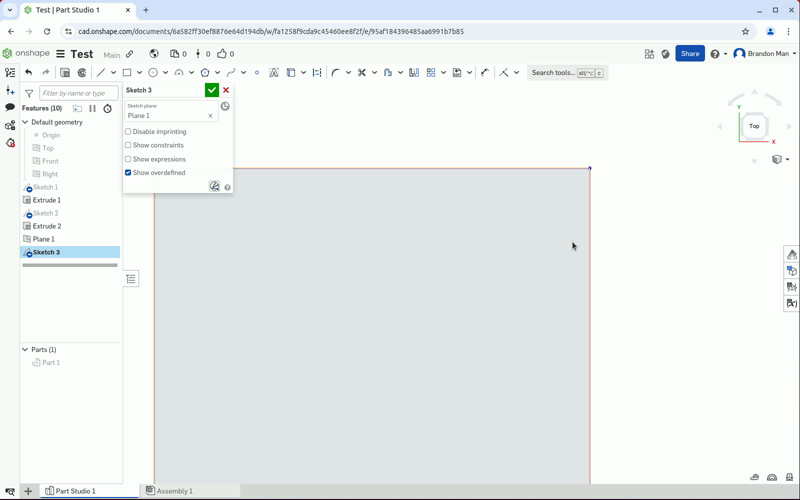
scroll(-6)
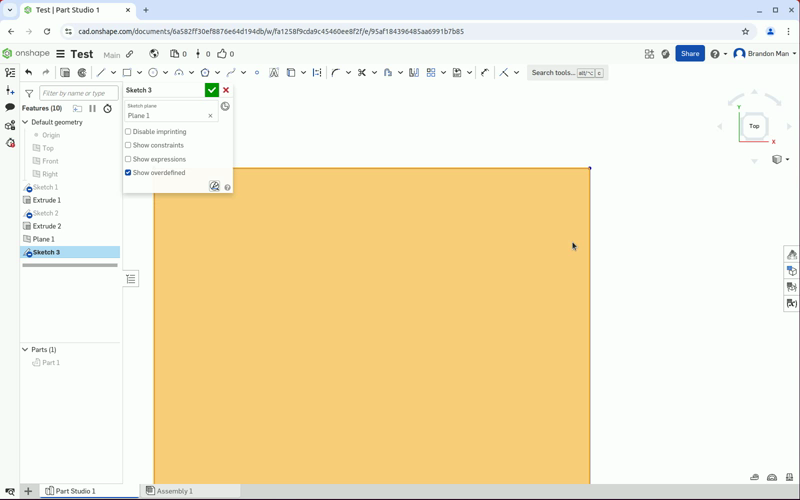
scroll(-6)
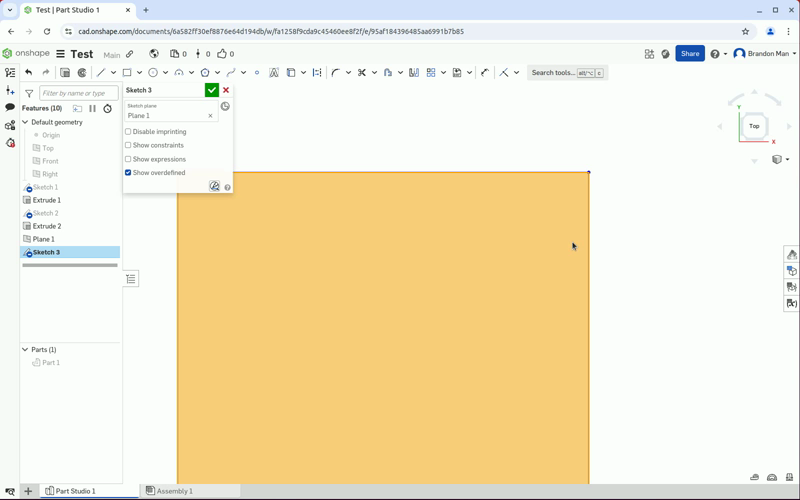
scroll(-6)
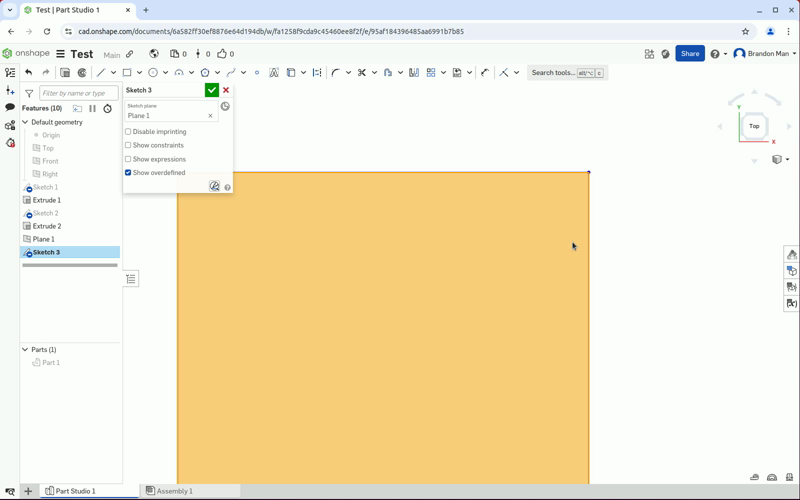
scroll(-6)
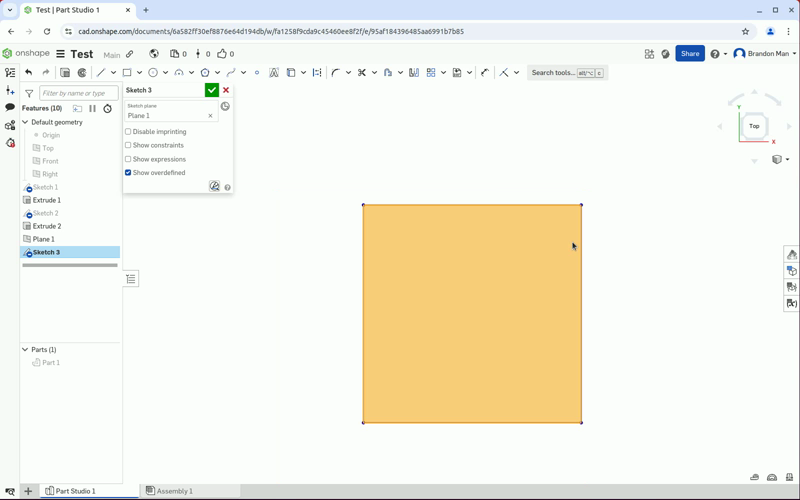
scroll(-6)
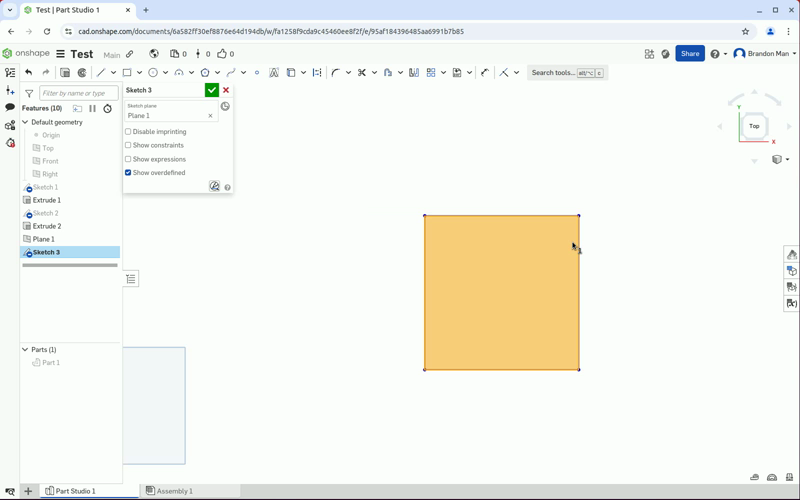
scroll(-6)
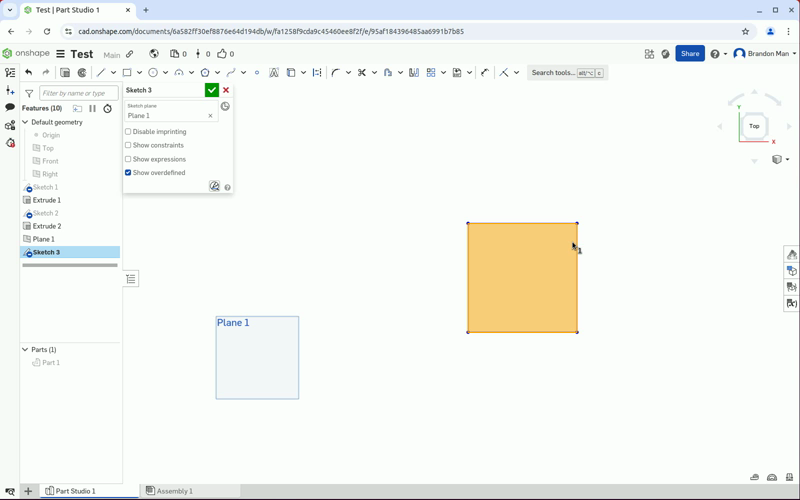
scroll(-6)
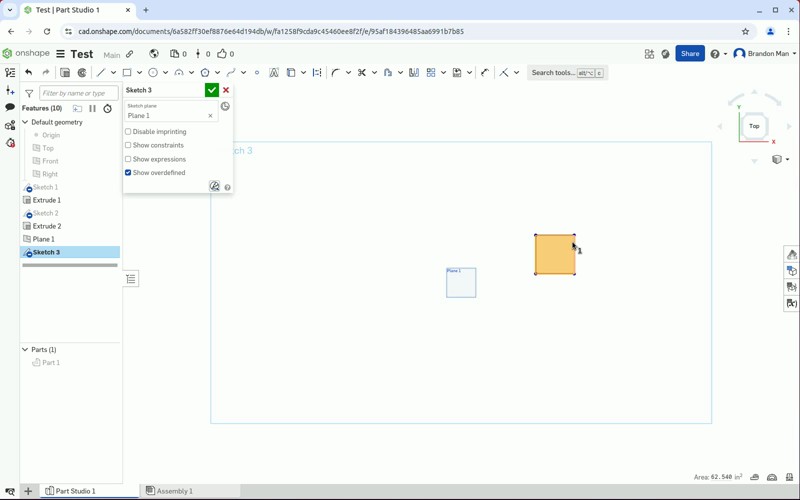
mouse_move(73, 352)
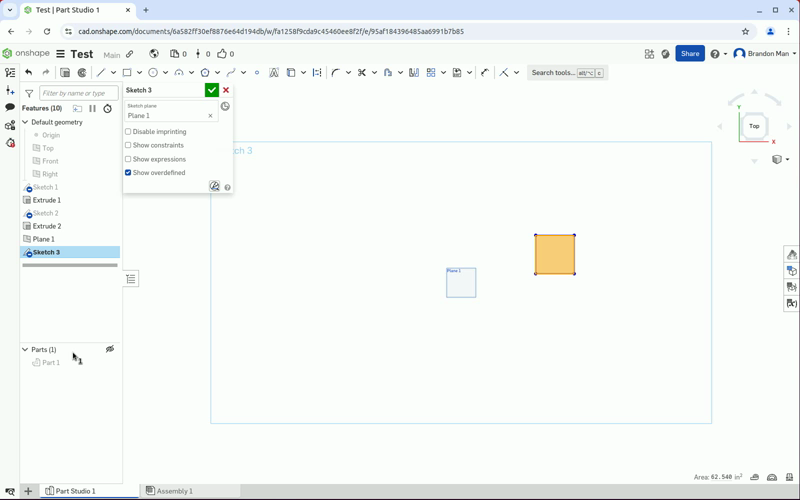
key(shift+y)
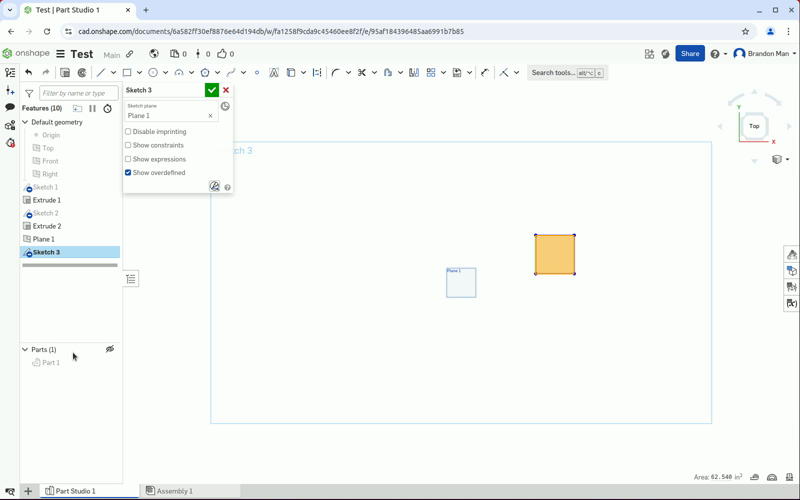
key(shift+e)
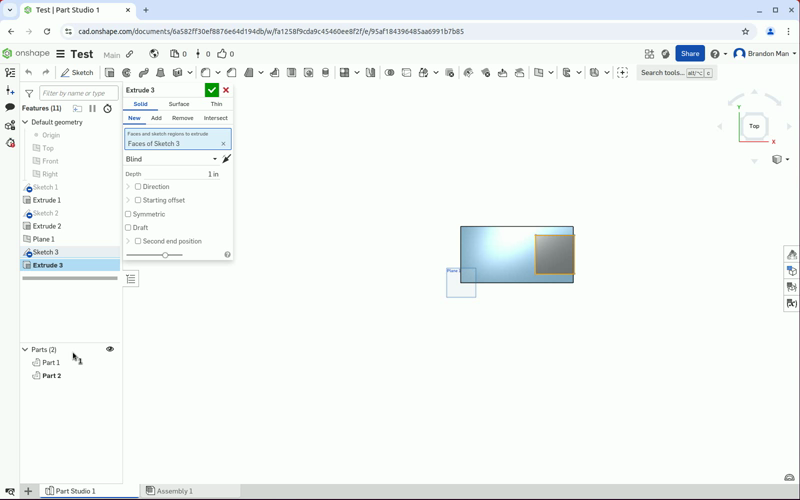
mouse_move(143, 106)
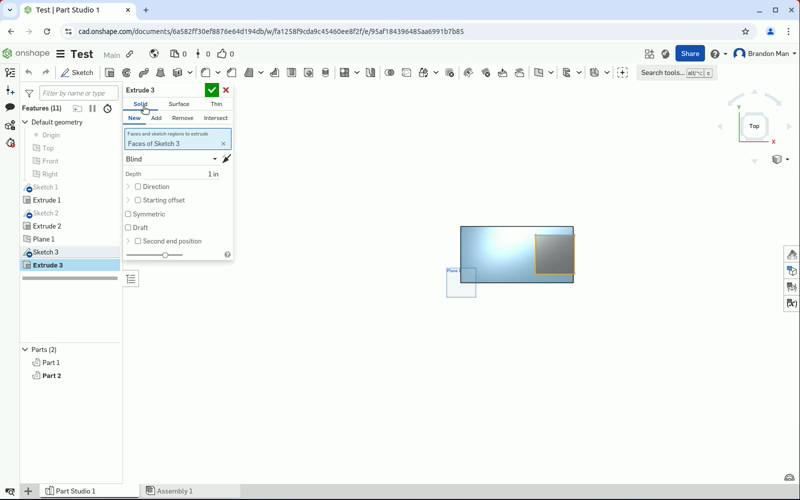
click(143, 106)
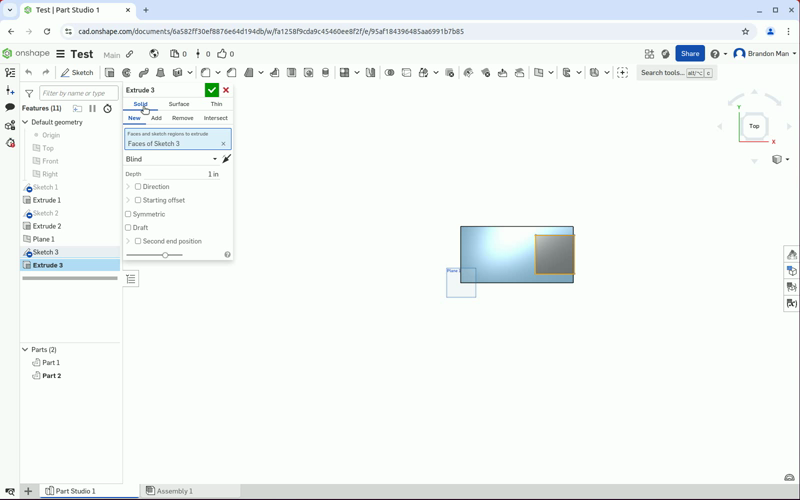
mouse_move(186, 120)
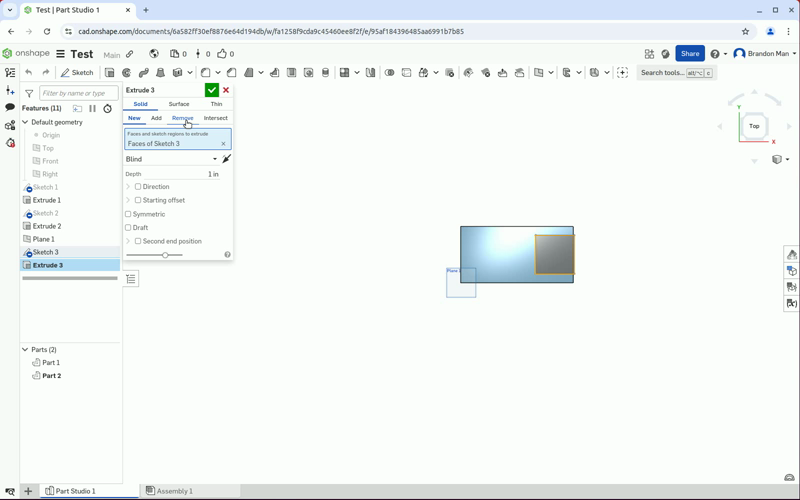
click(186, 120)
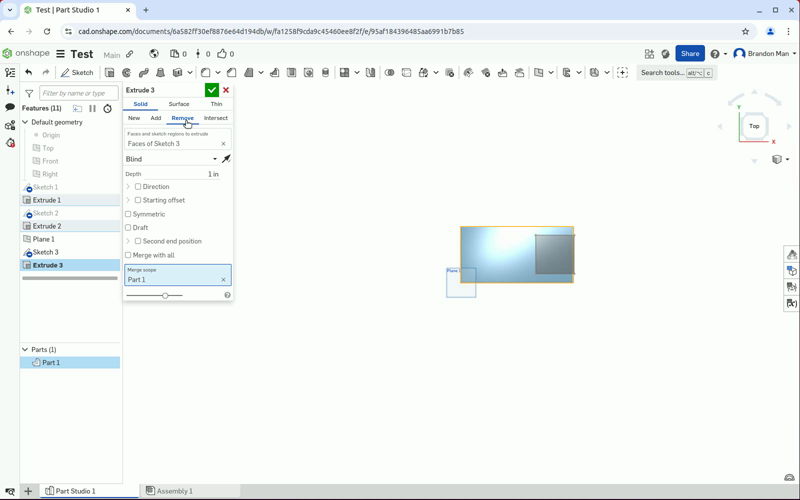
key(tab, 4)
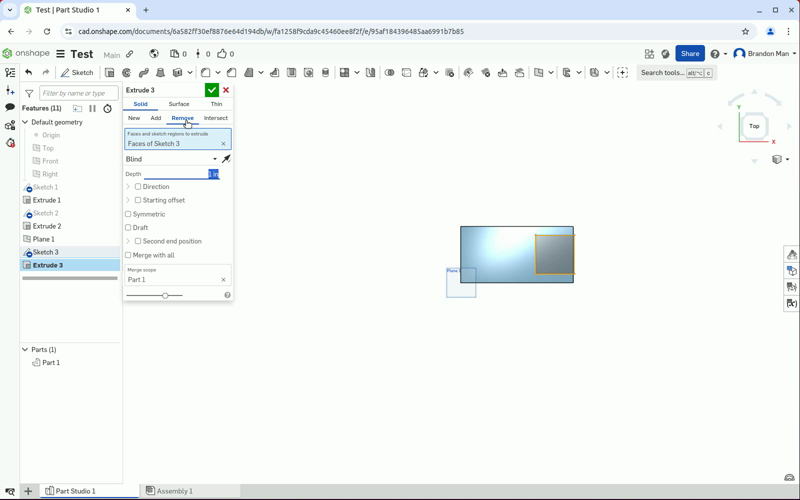
text(19.257)
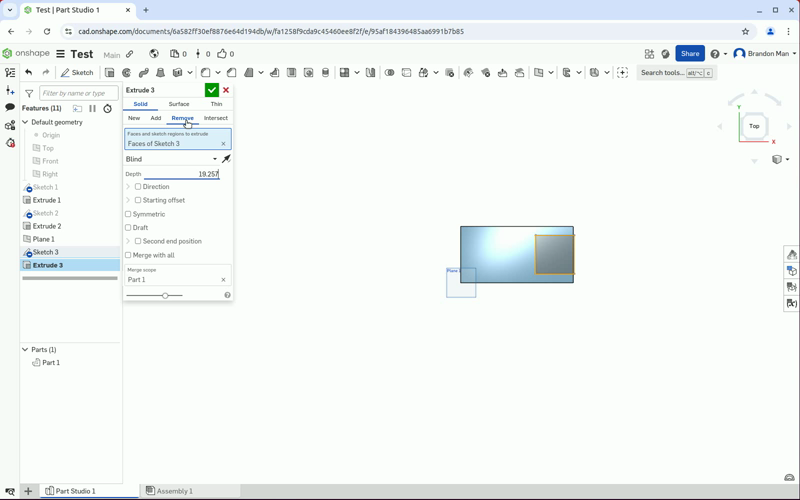
key(tab, 6)
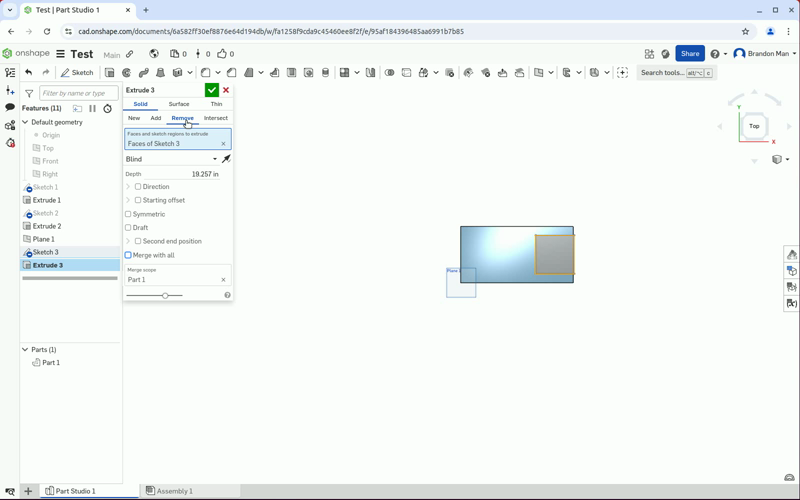
key(space)
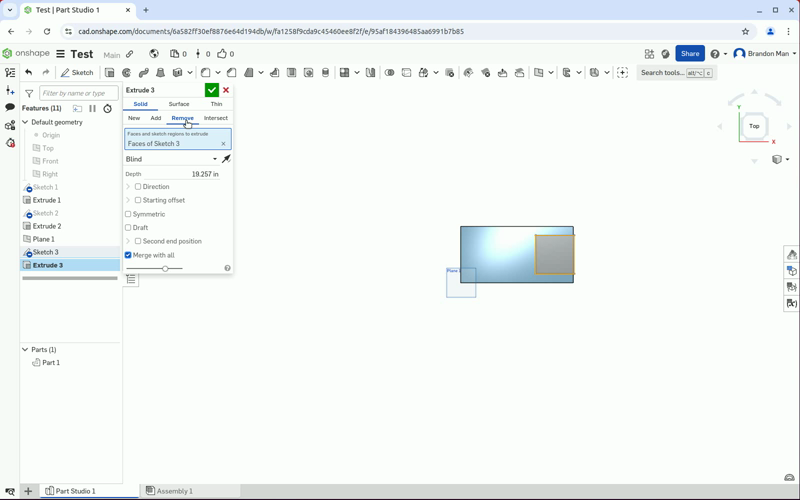
key(enter)
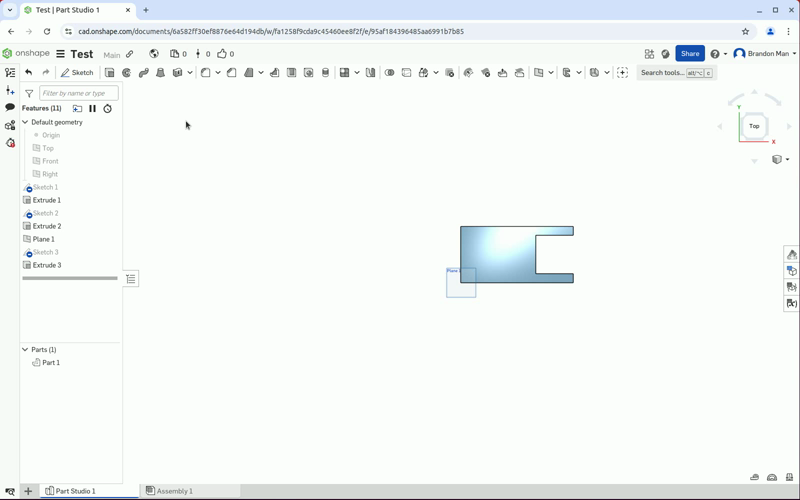
key(shift+h)
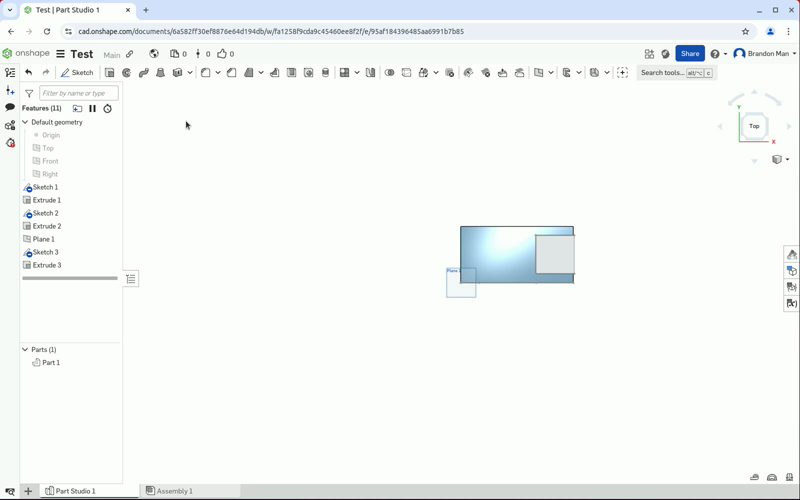
key(shift+h)
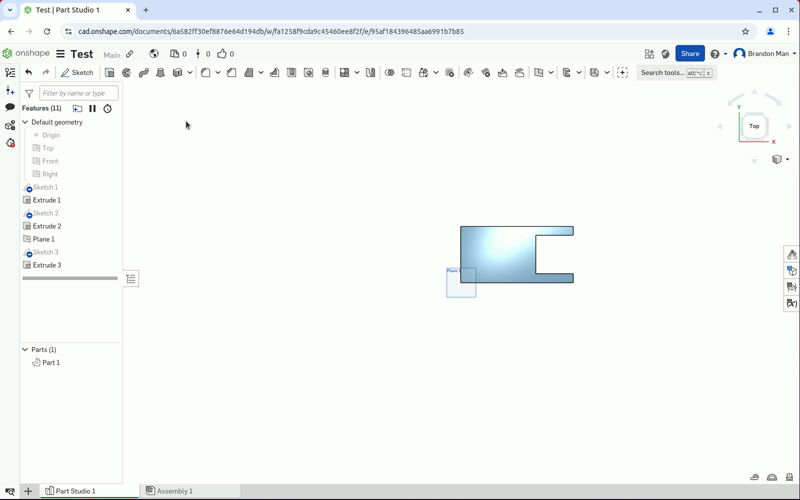
mouse_move(73, 189)
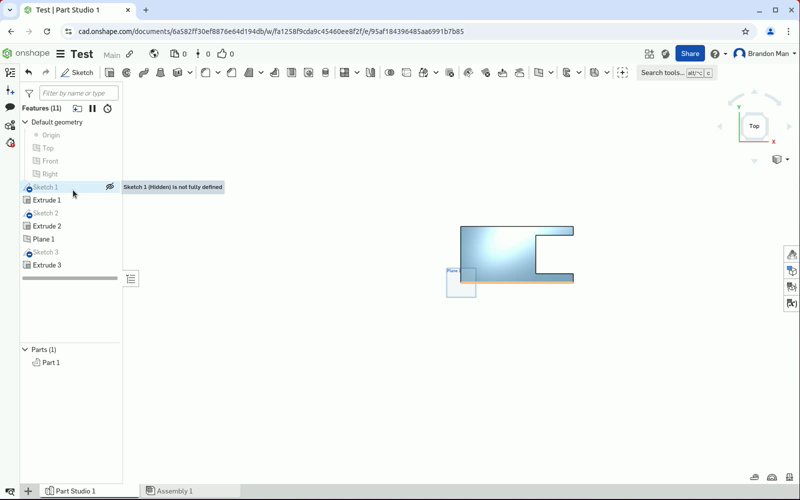
click(73, 189)
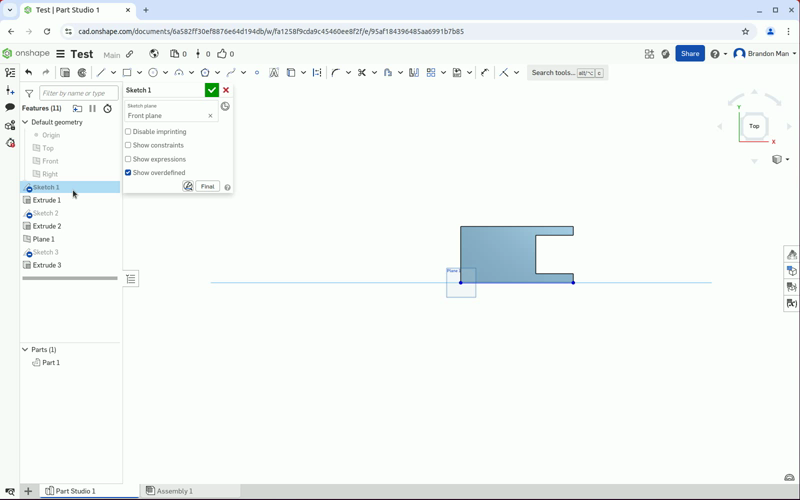
mouse_move(229, 92)
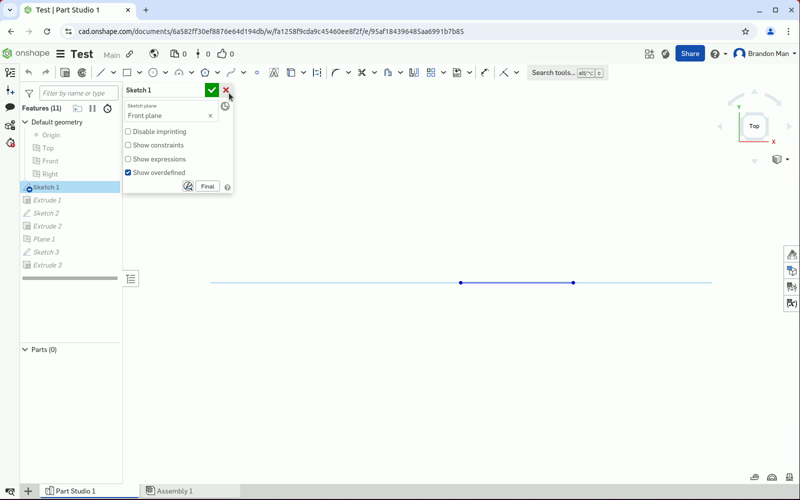
click(229, 92)
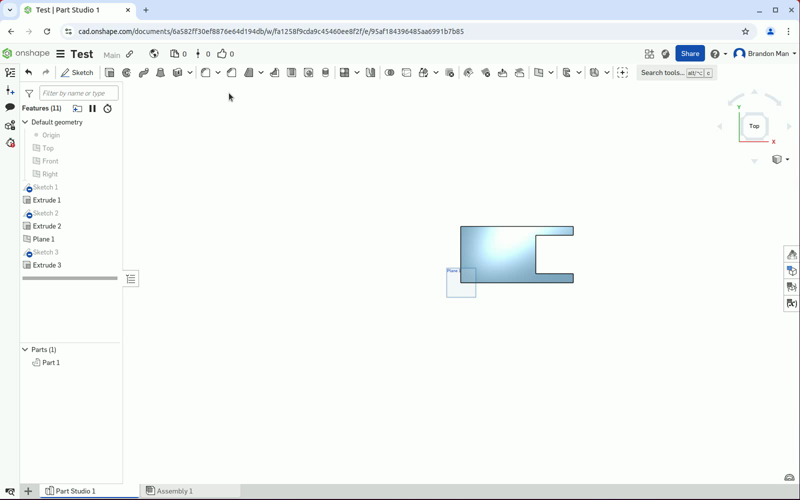
mouse_move(73, 352)
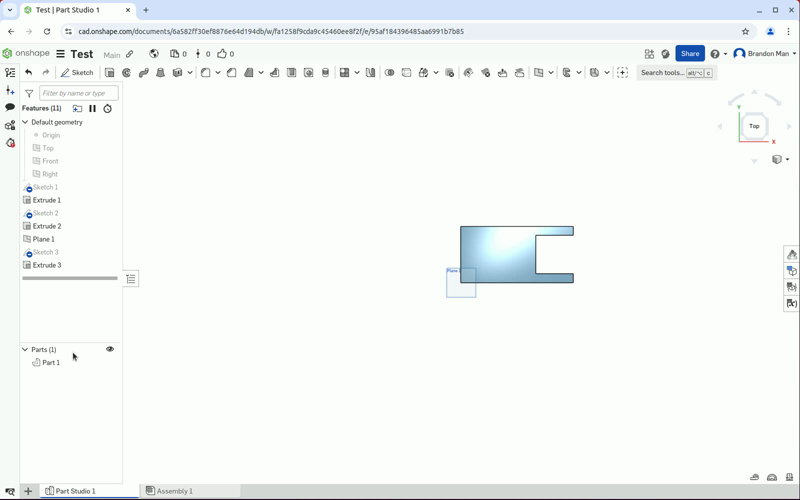
key(y)
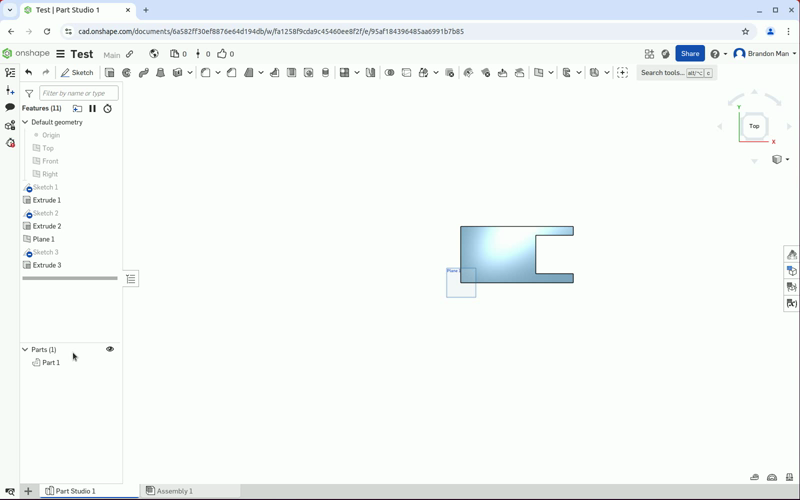
key(shift+p)
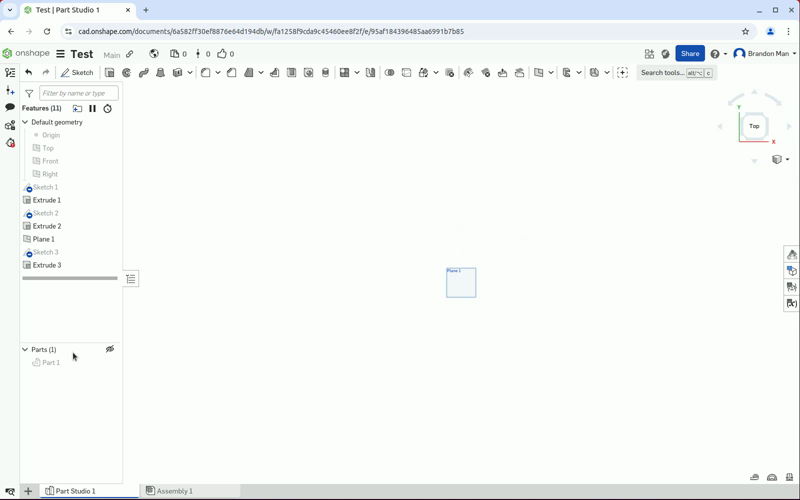
key(space)
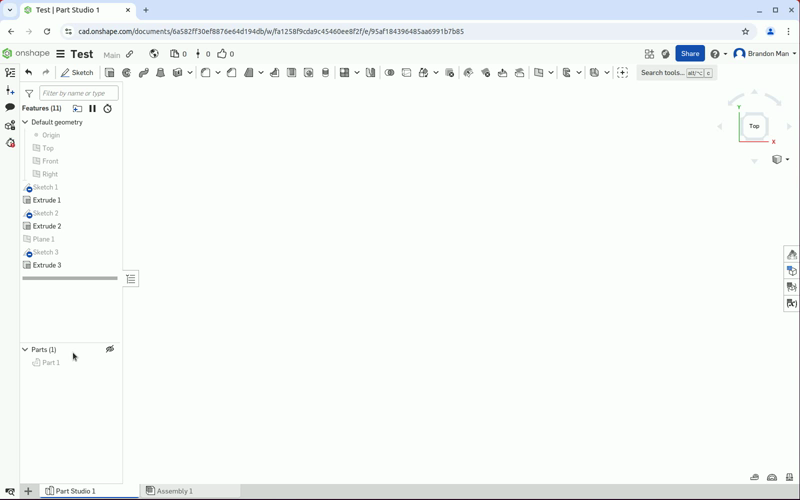
key_down(shift)
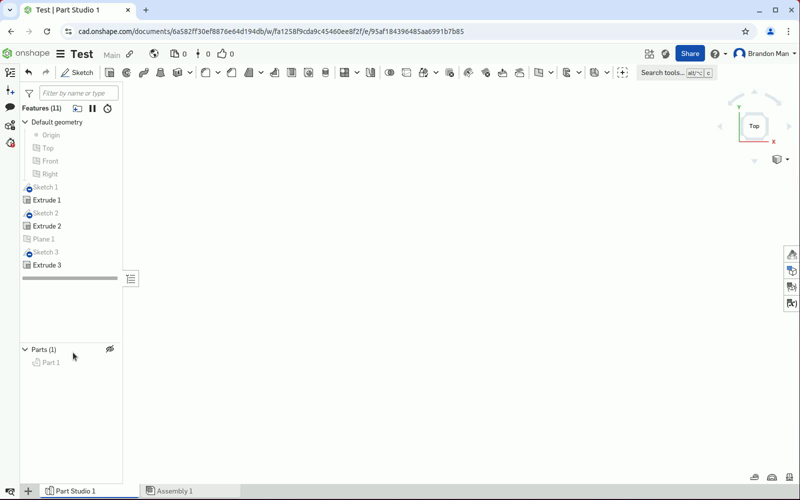
key(up)
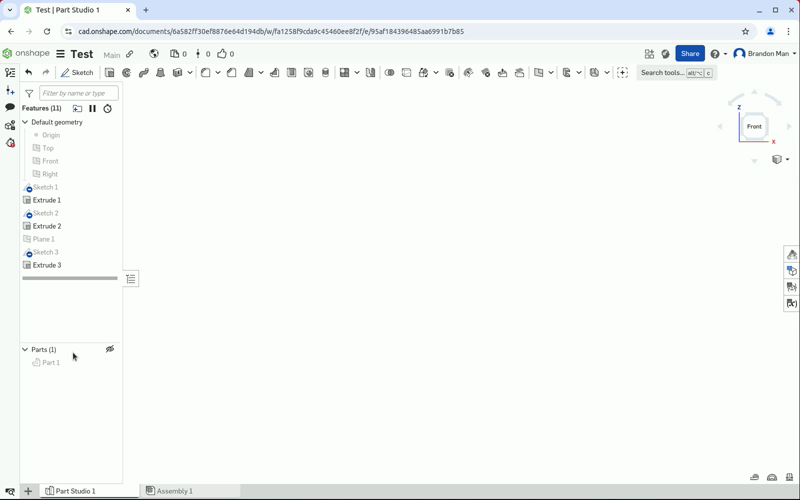
key_up(shift)
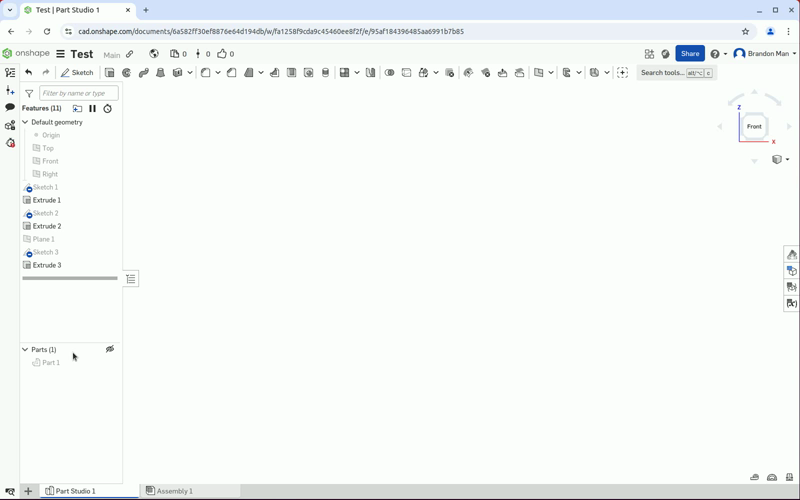
mouse_move(73, 352)
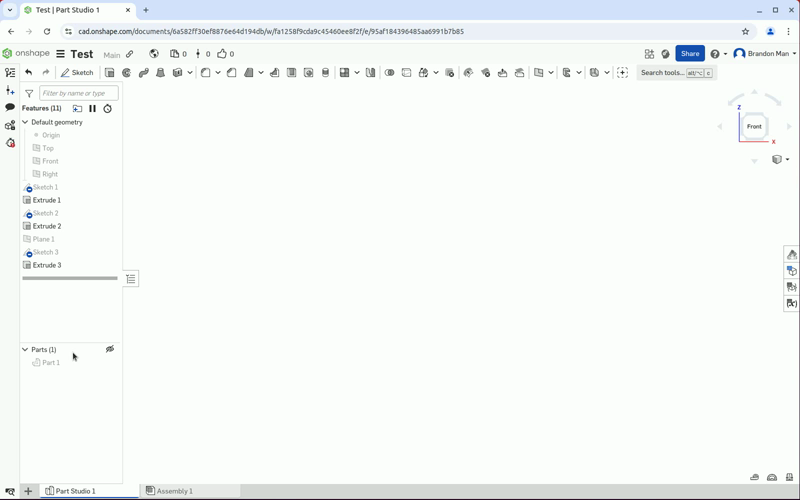
key(shift+y)
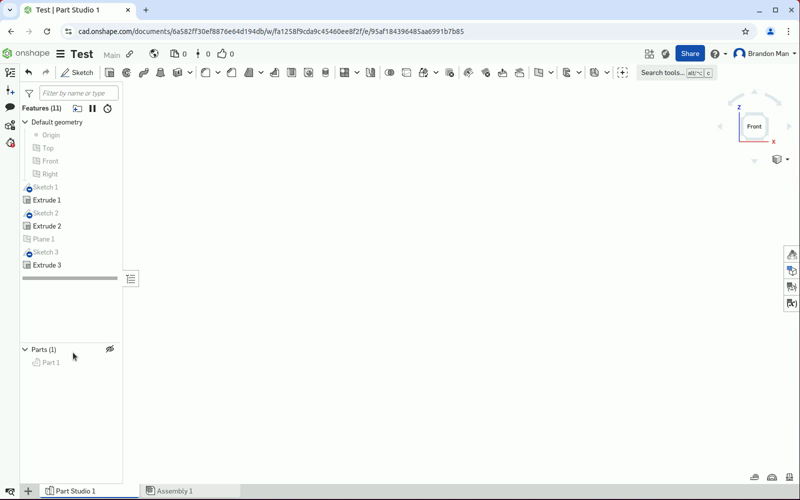
key(shift+s)
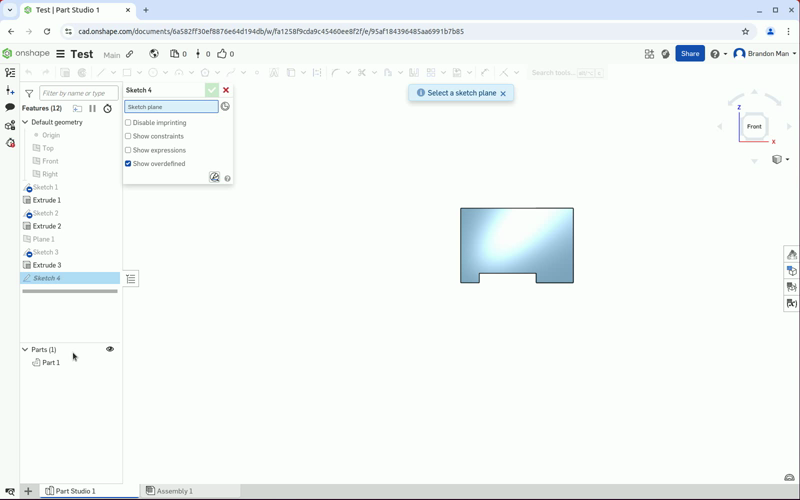
mouse_move(73, 163)
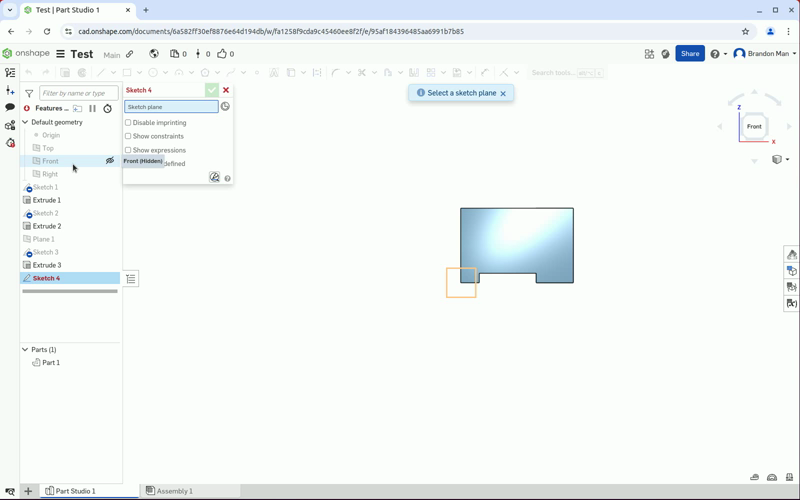
click(73, 163)
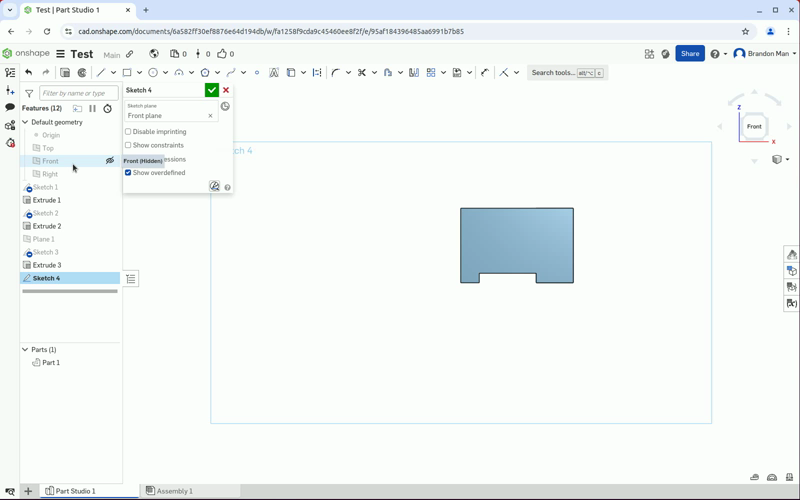
mouse_move(73, 352)
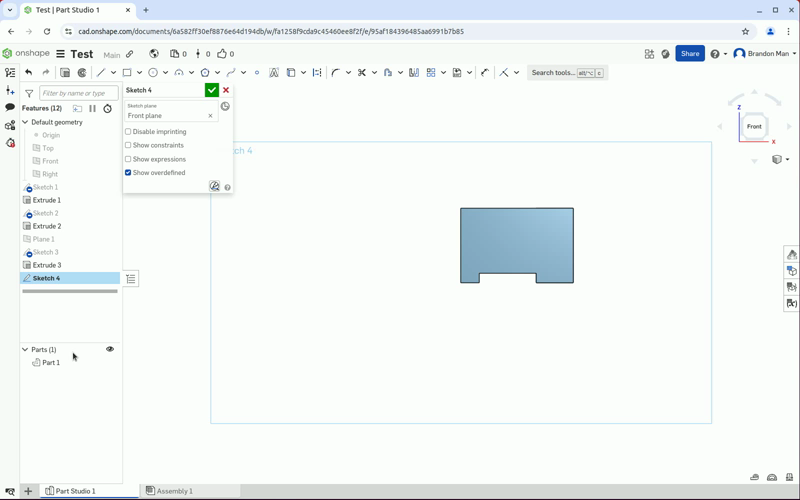
key(y)
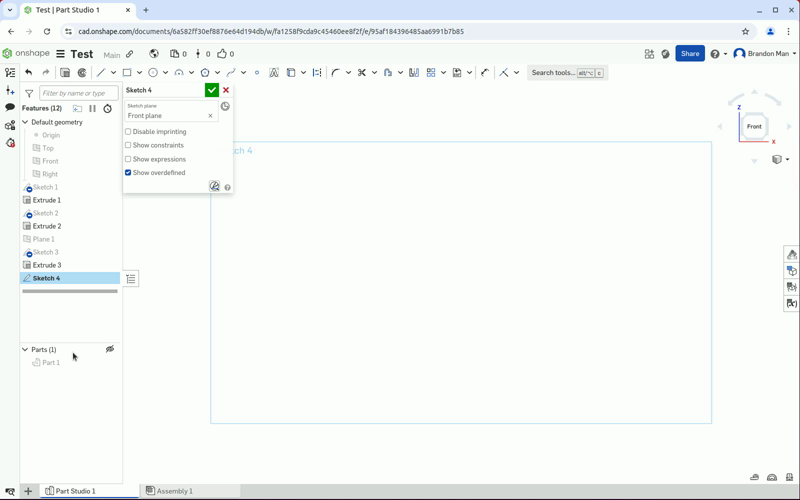
key(l)
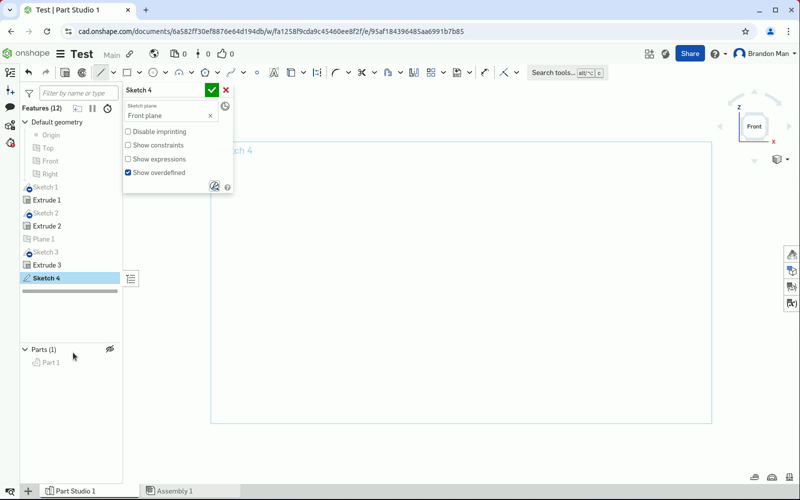
key_down(shift)
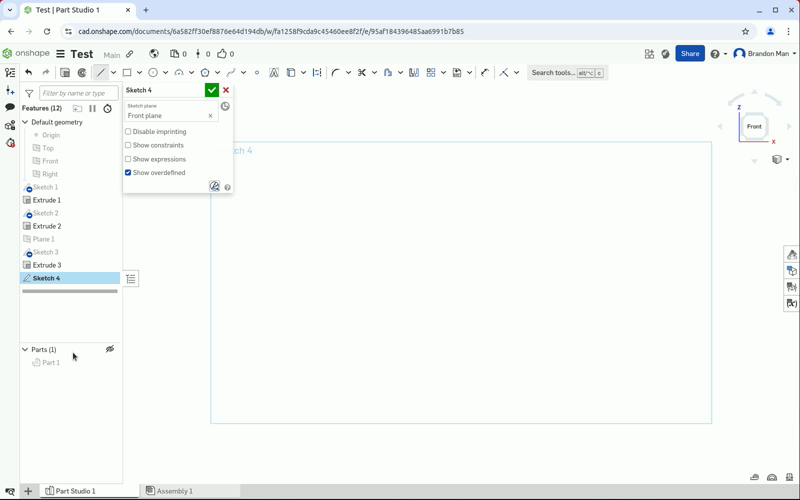
mouse_move(507, 207)
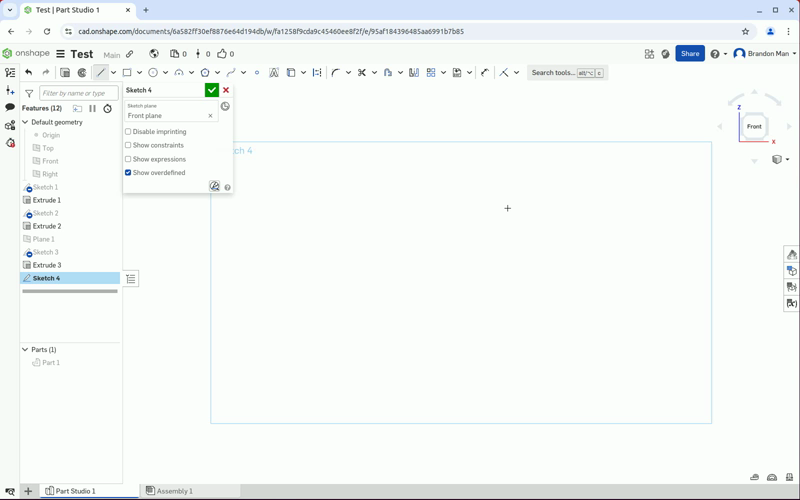
click(507, 207)
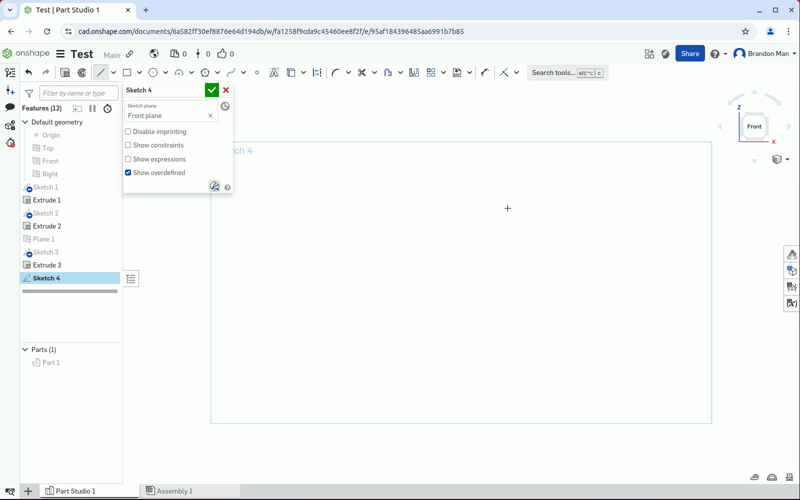
key_up(shift)
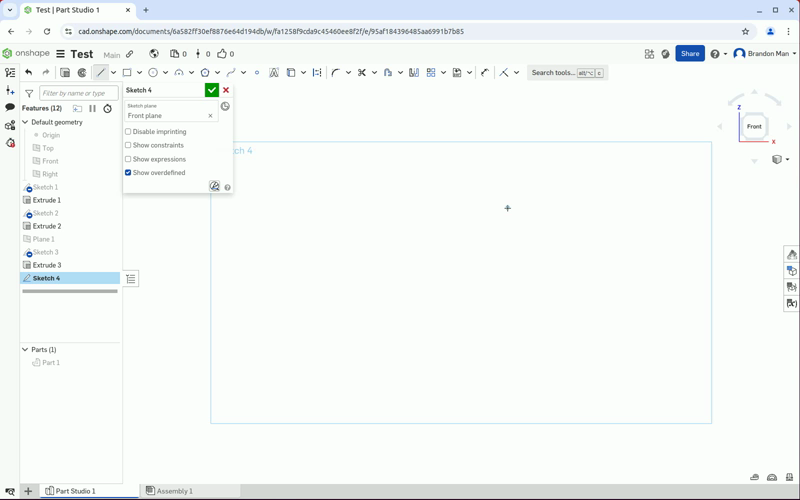
key_down(shift)
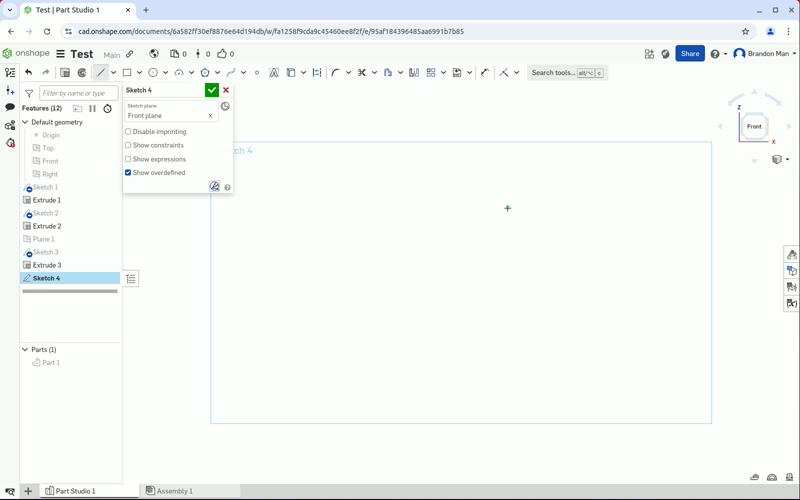
mouse_move(573, 255)
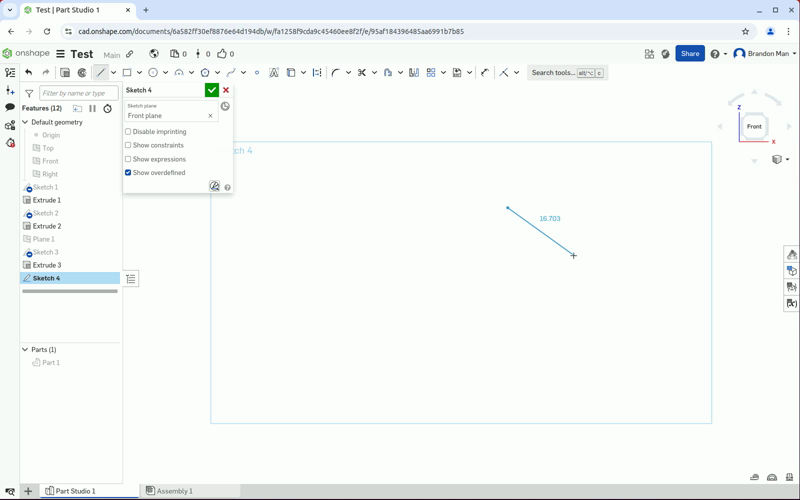
click(573, 255)
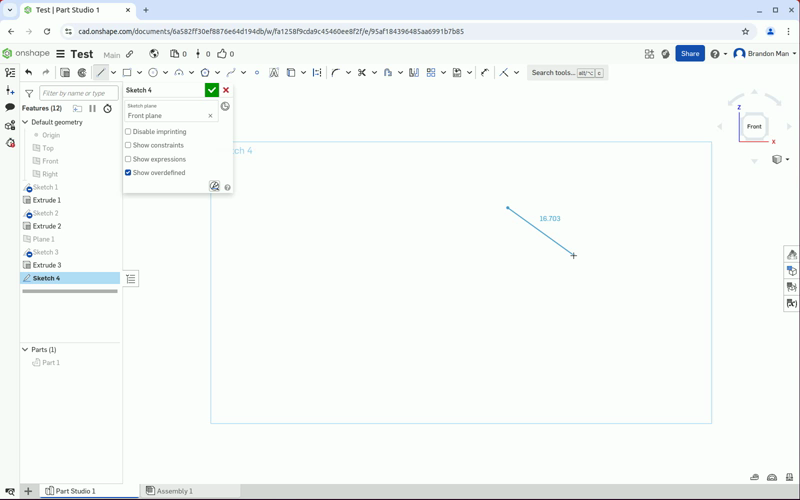
key_up(shift)
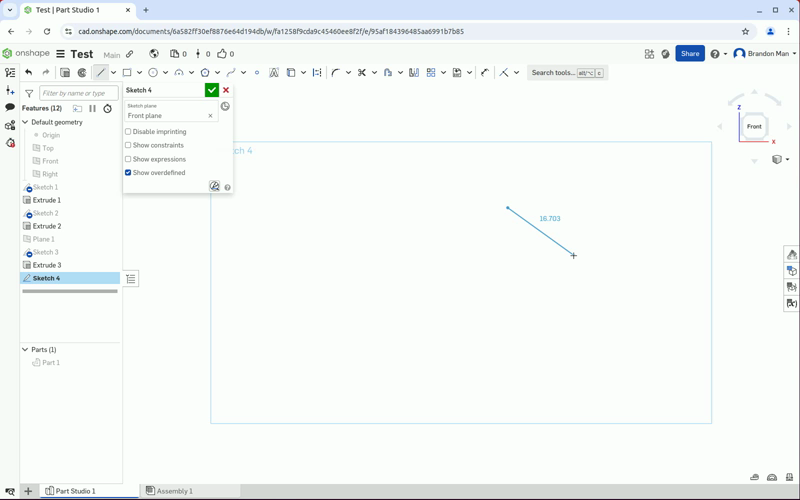
key_down(shift)
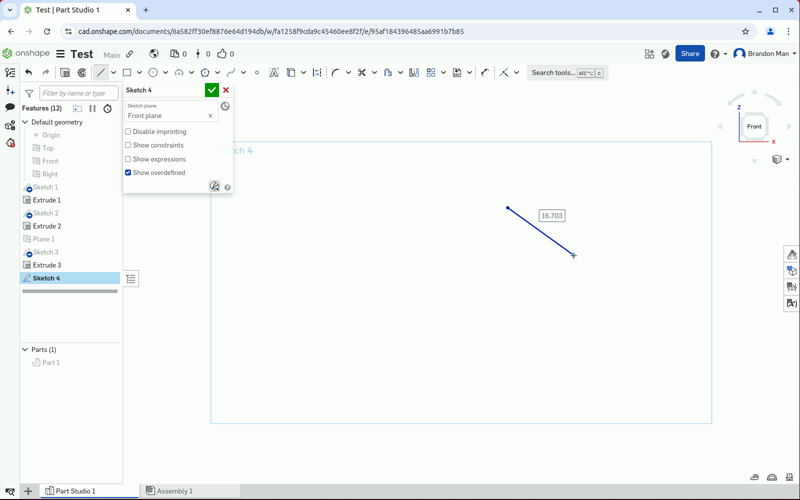
mouse_move(589, 255)
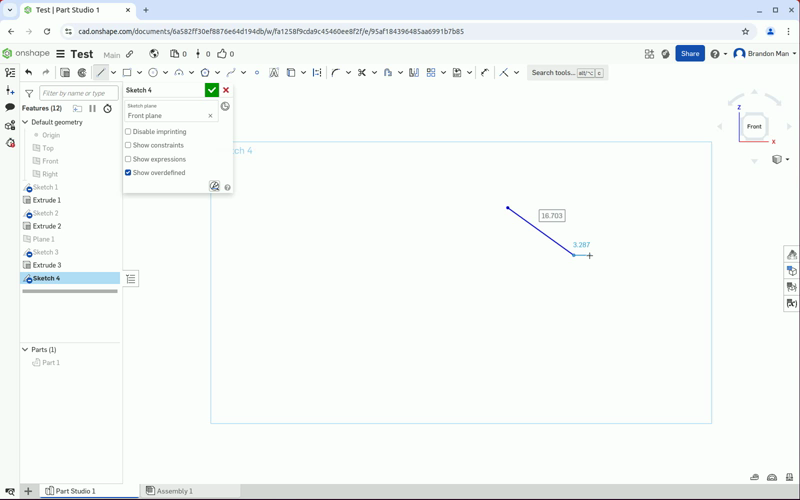
mouse_move(573, 207)
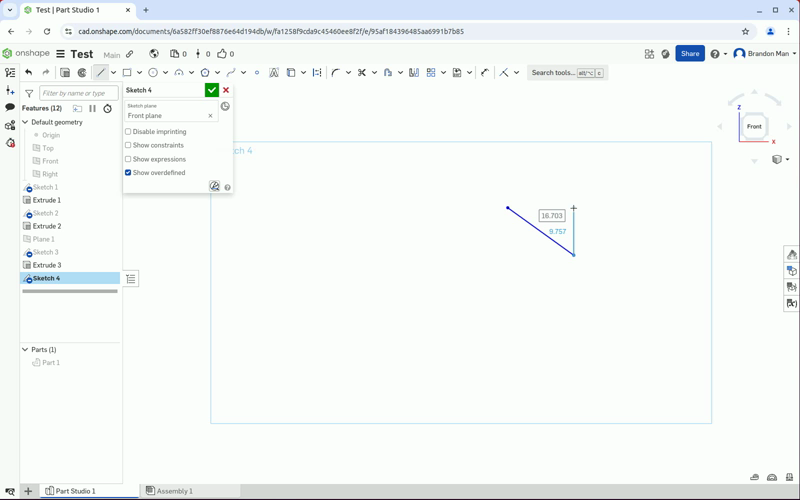
click(573, 207)
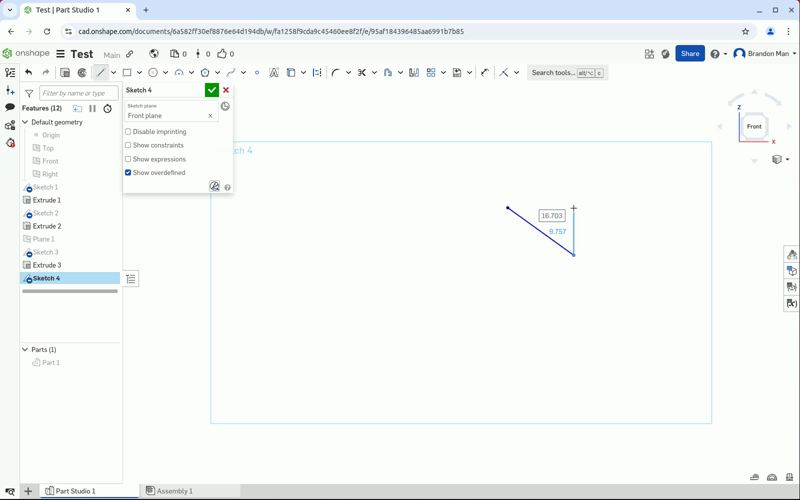
key_up(shift)
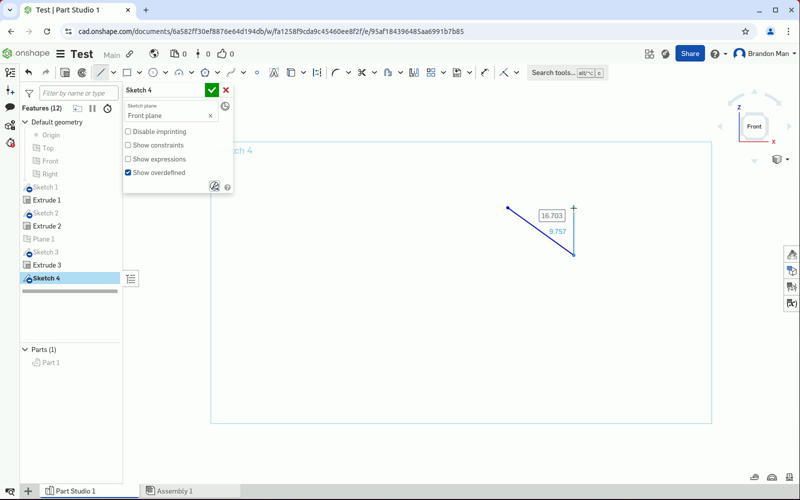
key_down(shift)
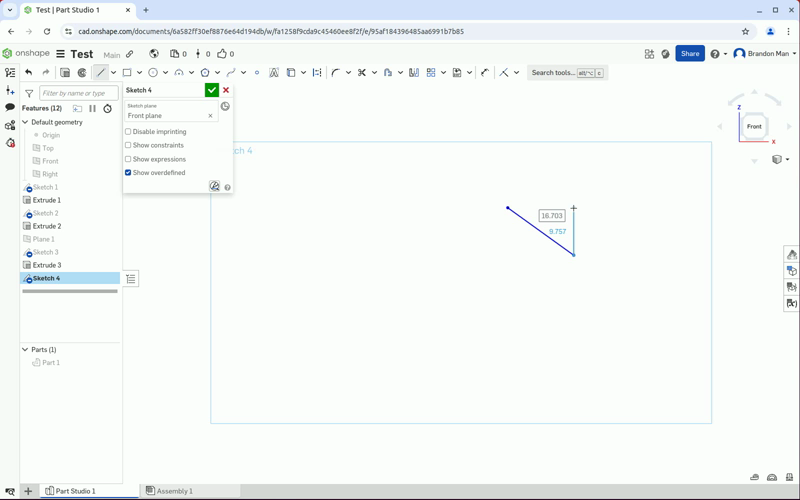
mouse_move(507, 207)
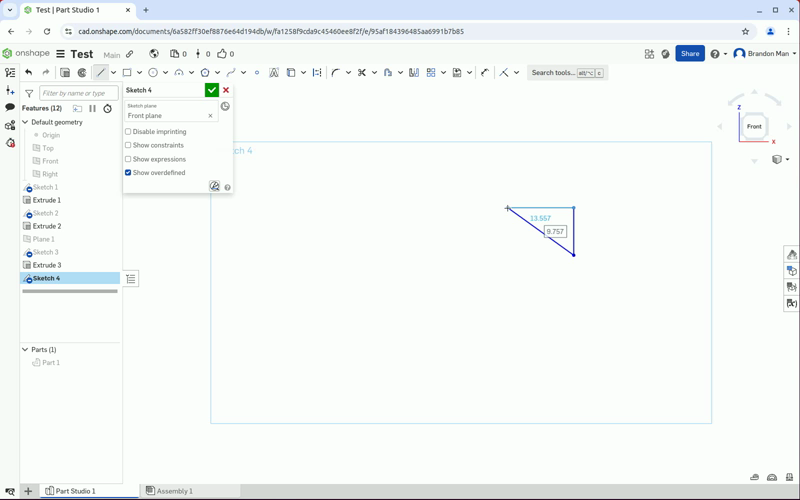
key_up(shift)
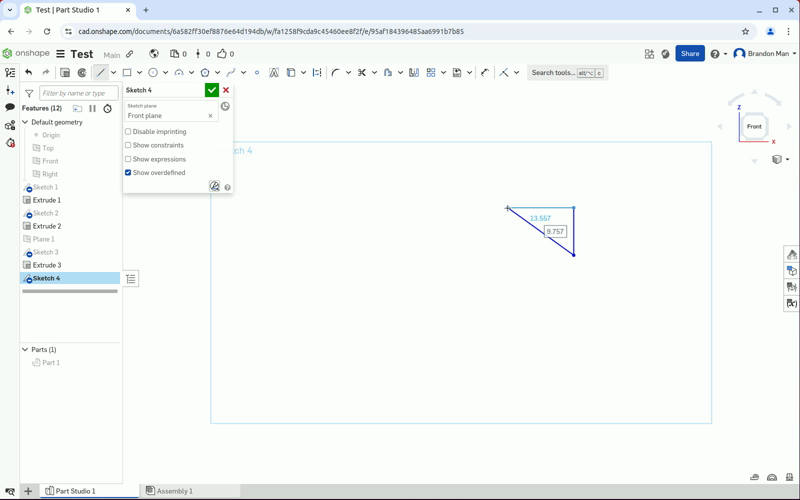
click(507, 207)
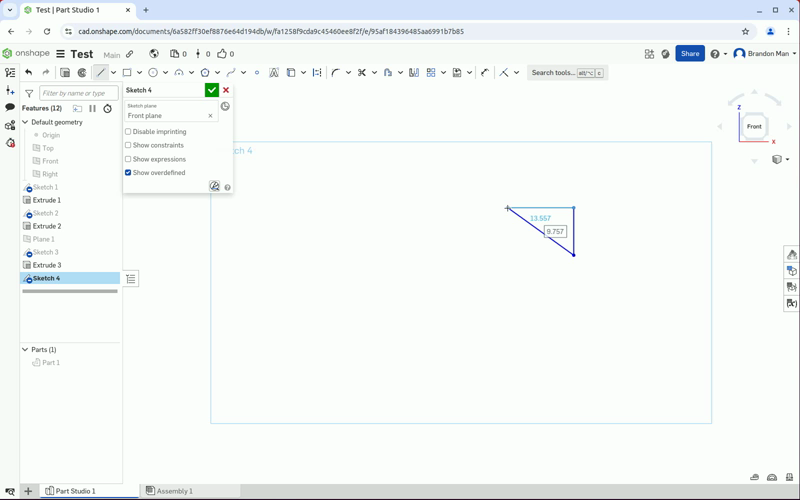
key(esc)
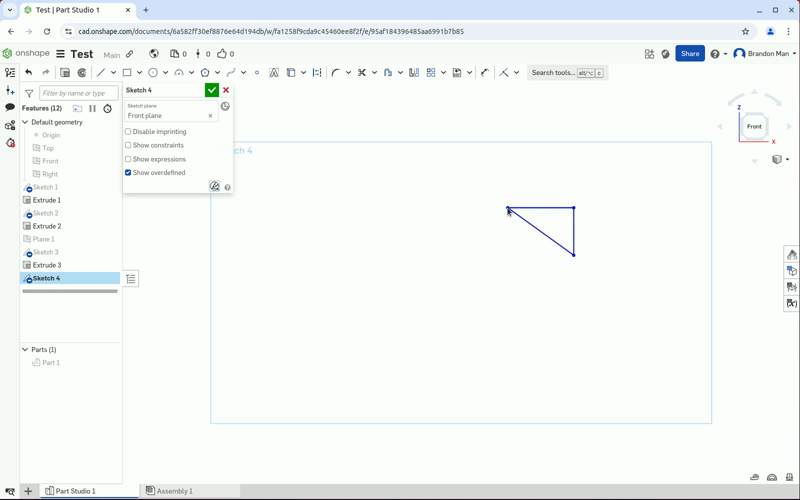
mouse_move(549, 227)
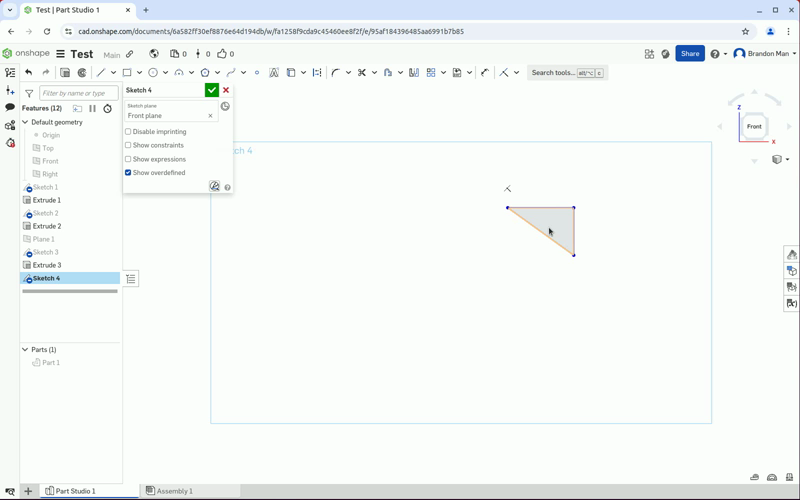
scroll(6)
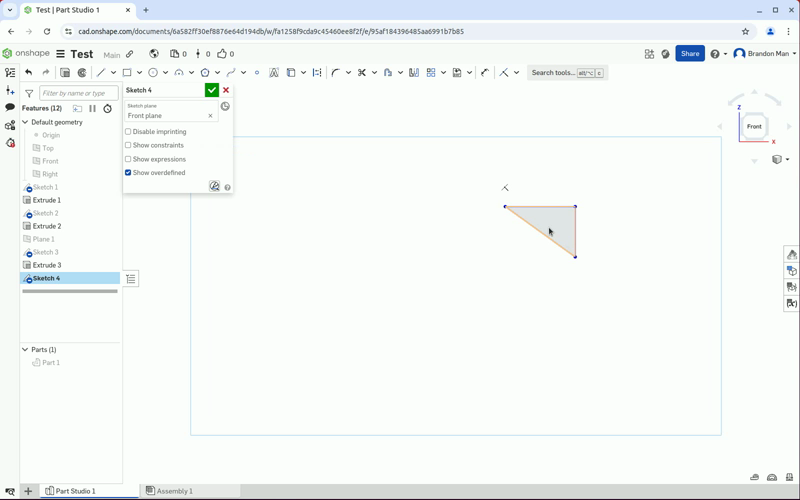
scroll(6)
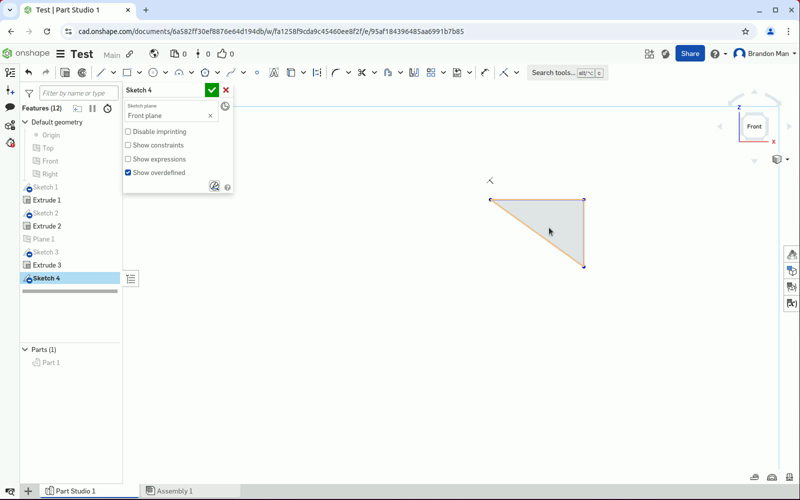
scroll(6)
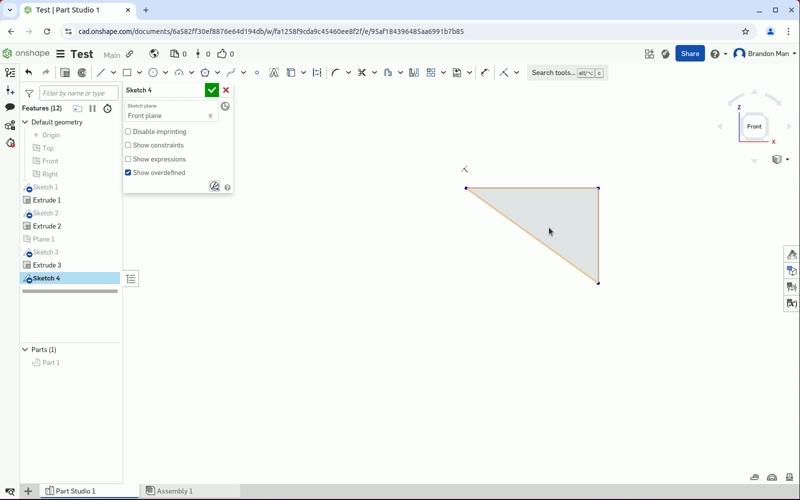
scroll(6)
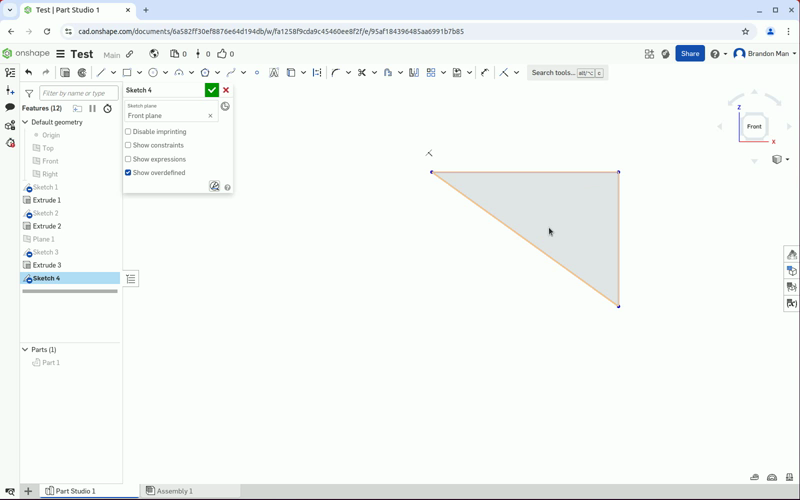
scroll(6)
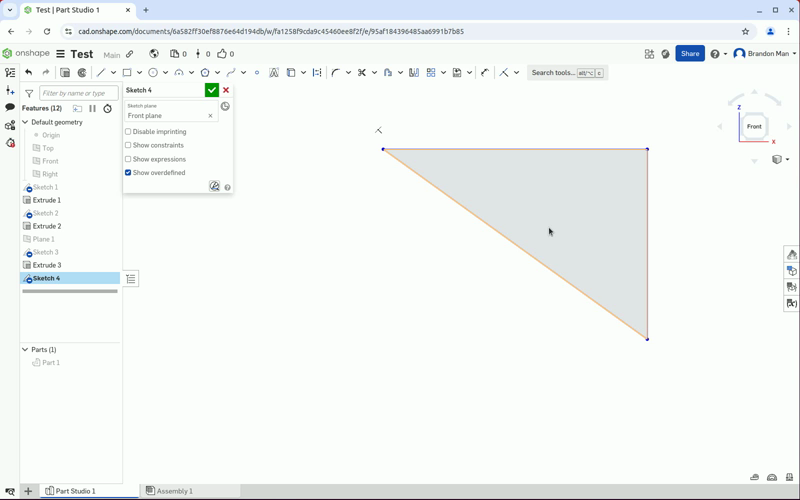
scroll(6)
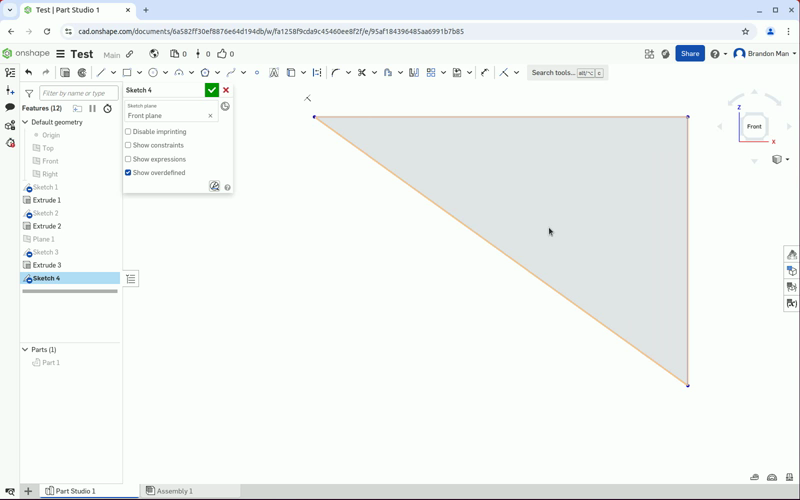
scroll(6)
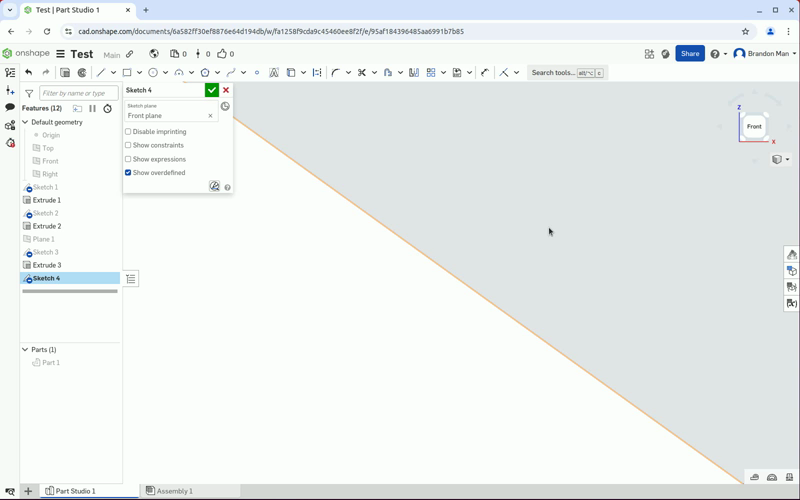
click(549, 227)
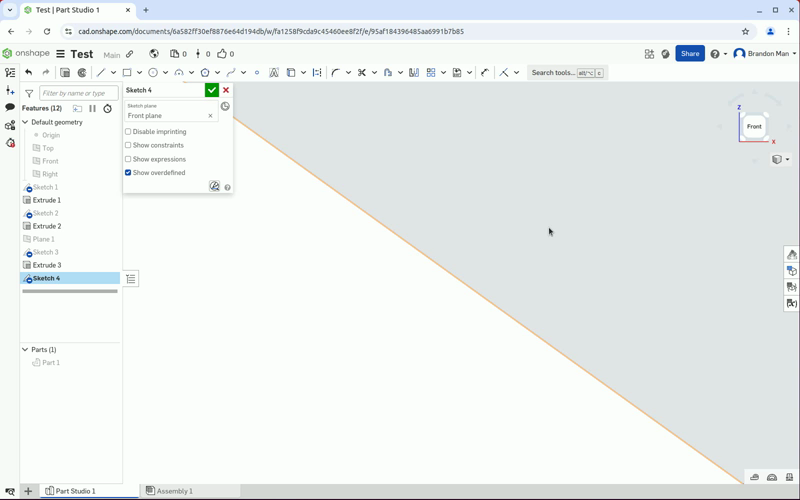
scroll(-6)
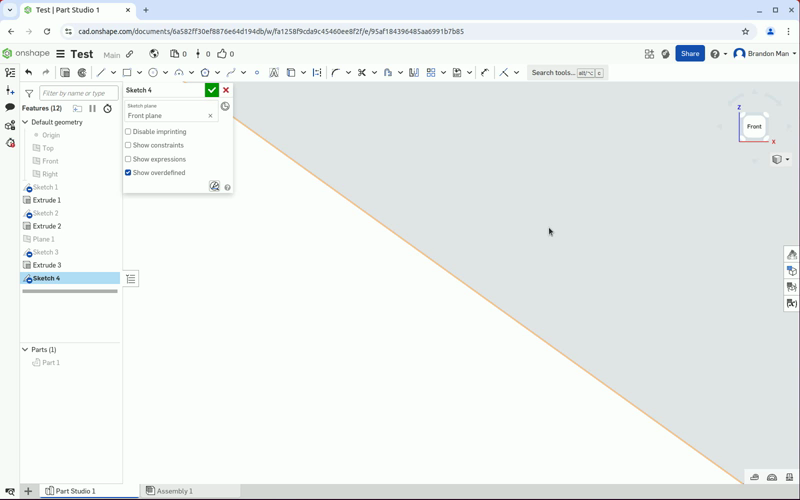
scroll(-6)
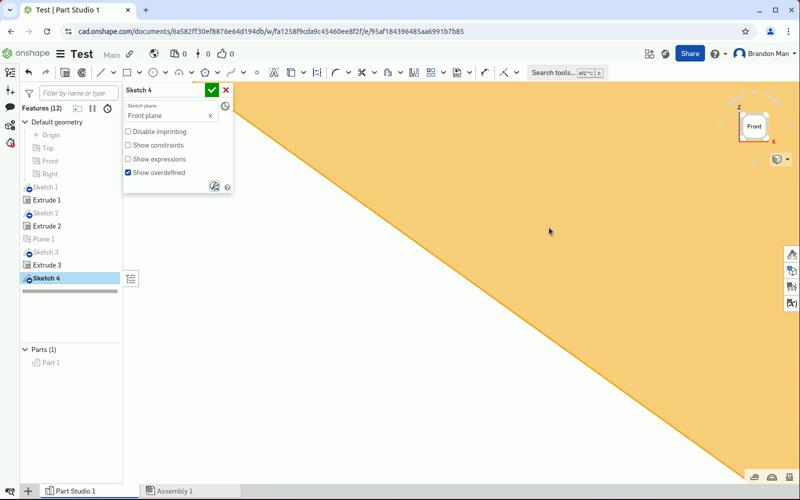
scroll(-6)
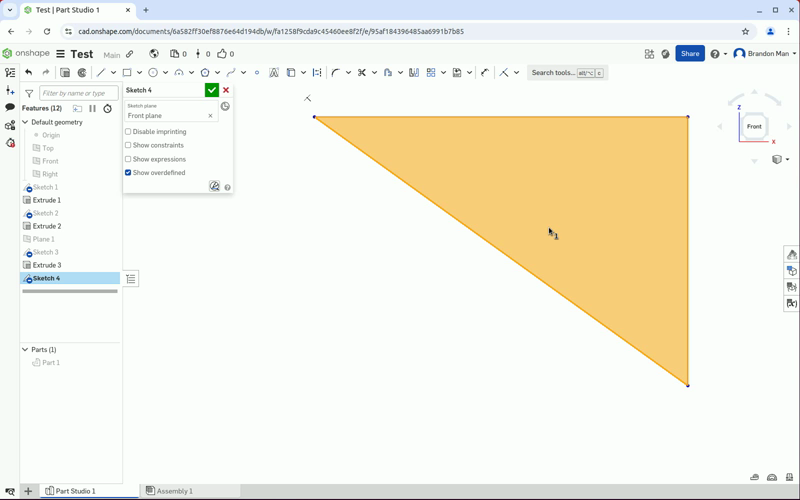
scroll(-6)
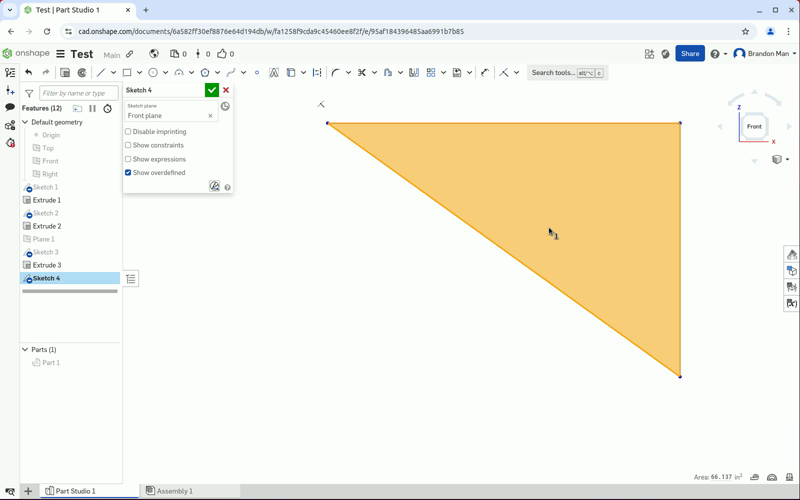
scroll(-6)
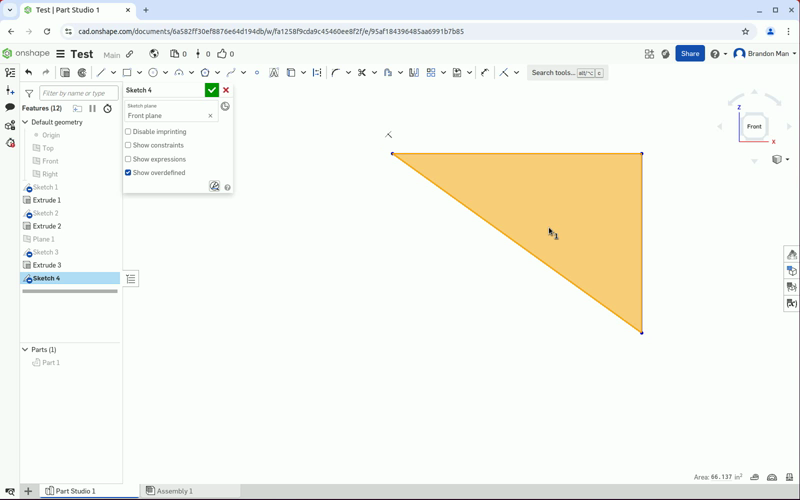
scroll(-6)
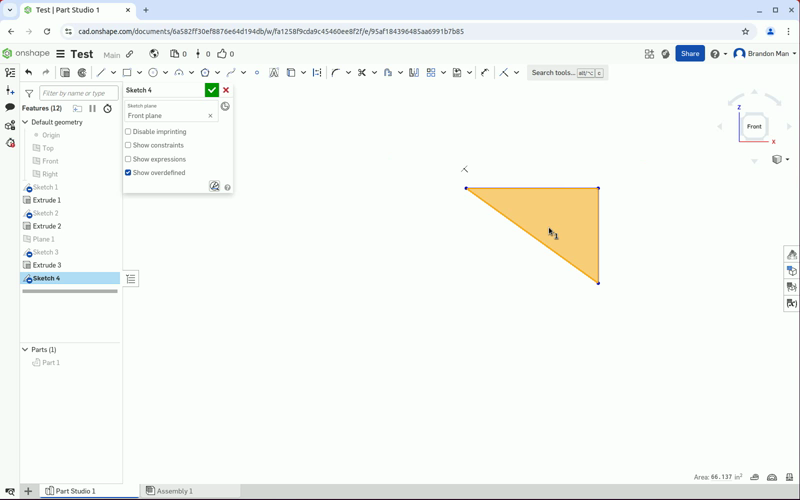
scroll(-6)
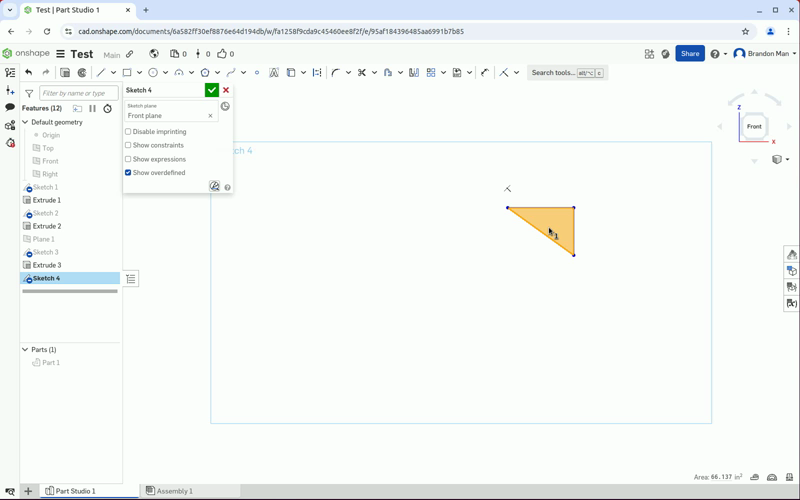
mouse_move(73, 352)
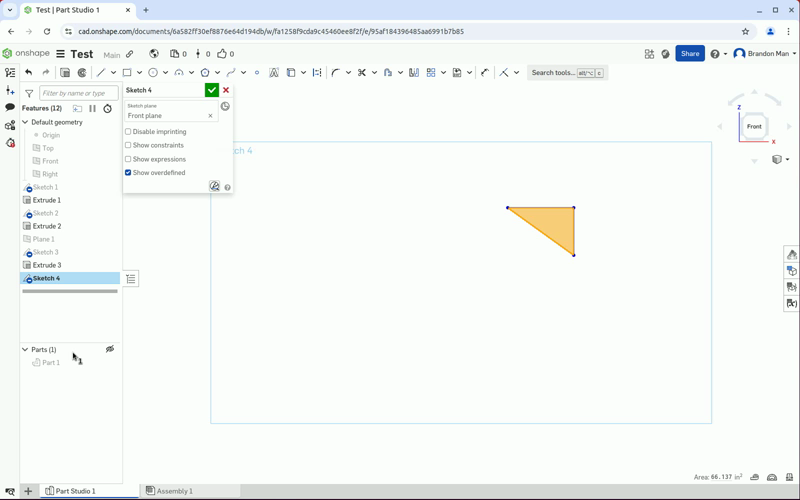
key(shift+y)
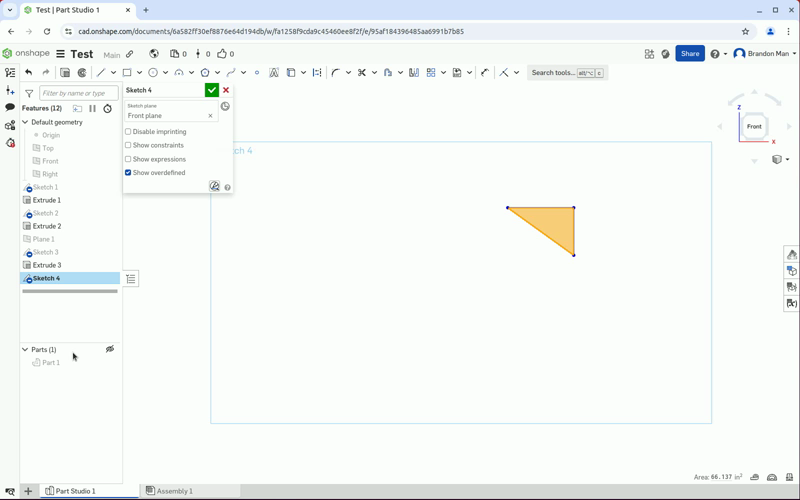
key(shift+e)
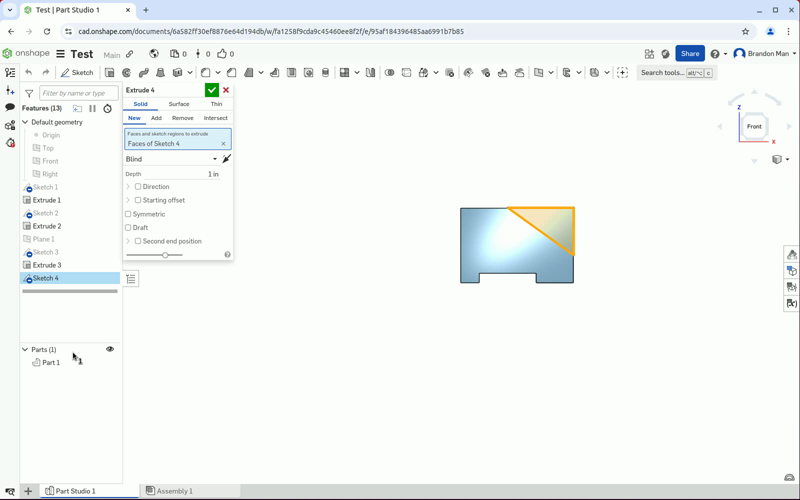
mouse_move(143, 106)
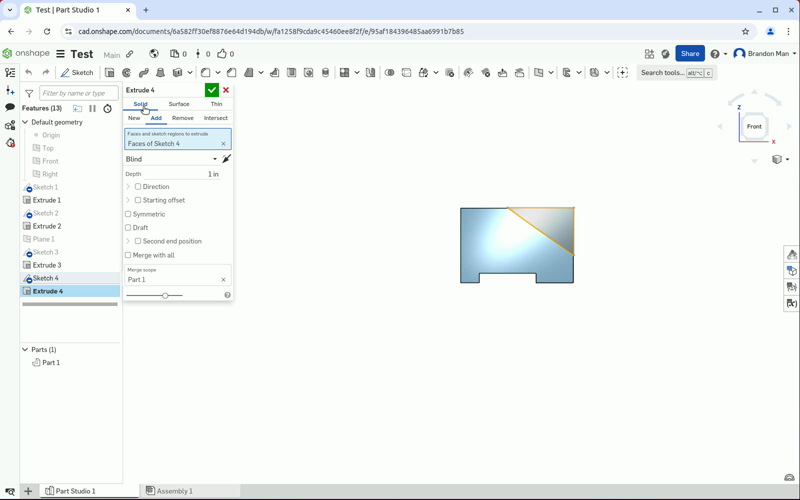
click(143, 106)
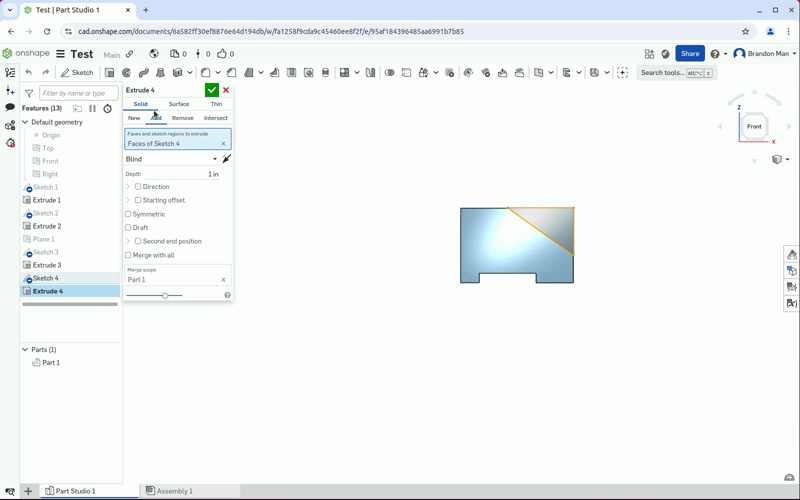
mouse_move(186, 120)
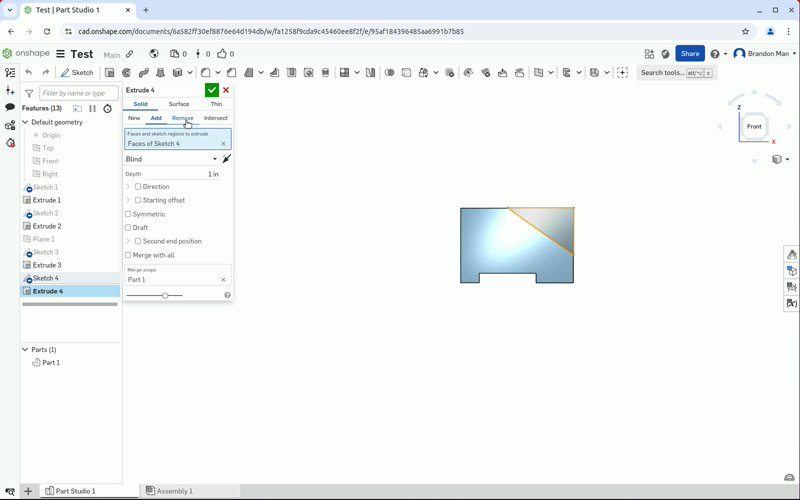
click(186, 120)
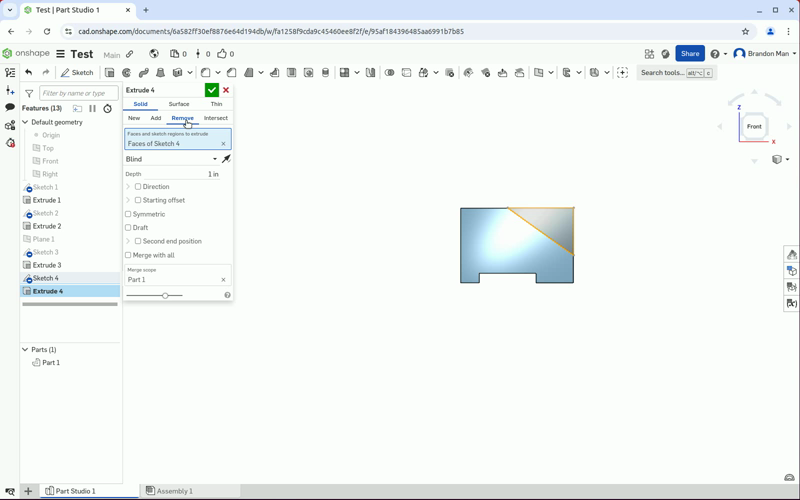
key(tab, 4)
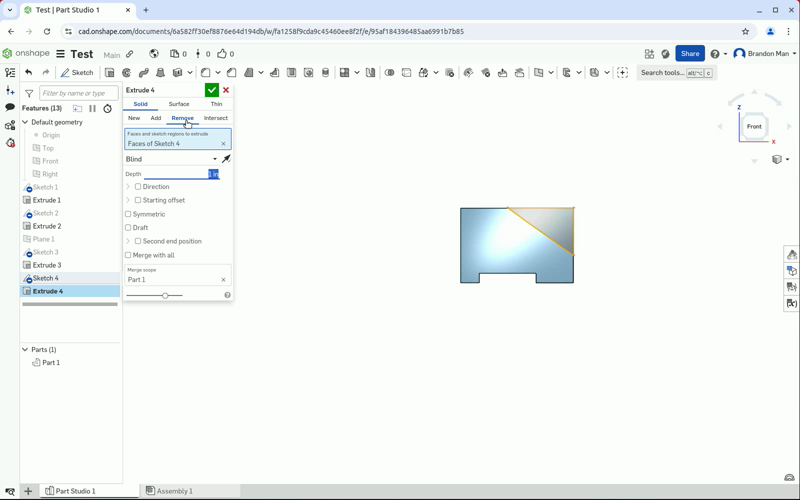
text(19.257)
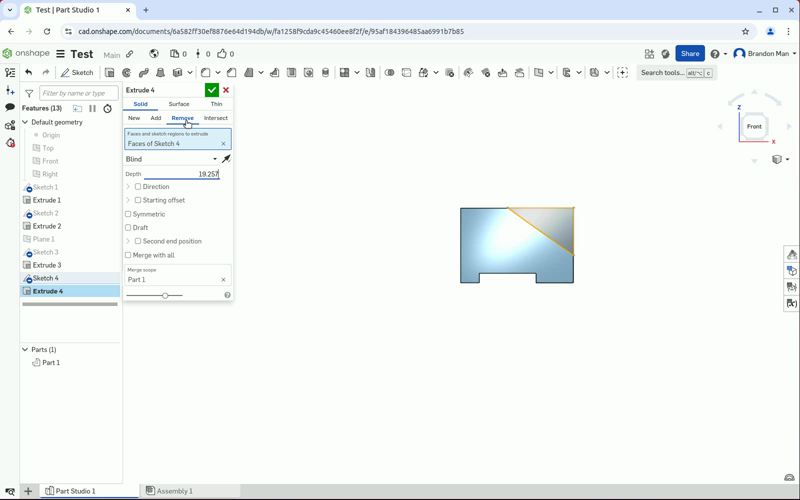
key(tab, 6)
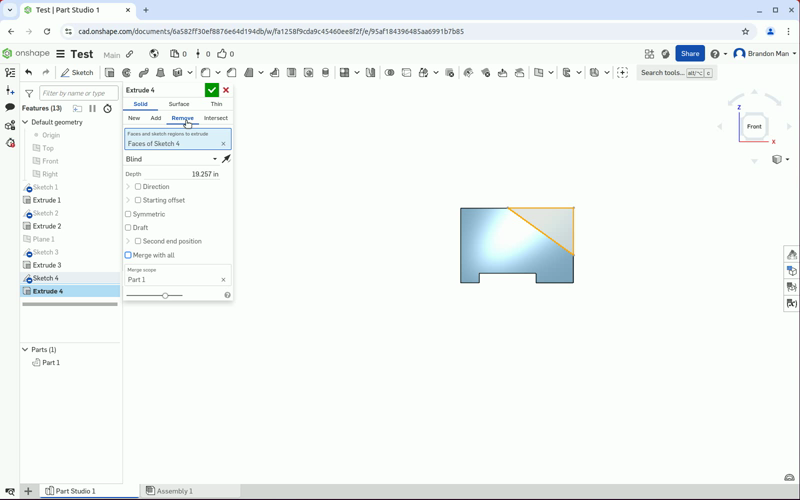
key(space)
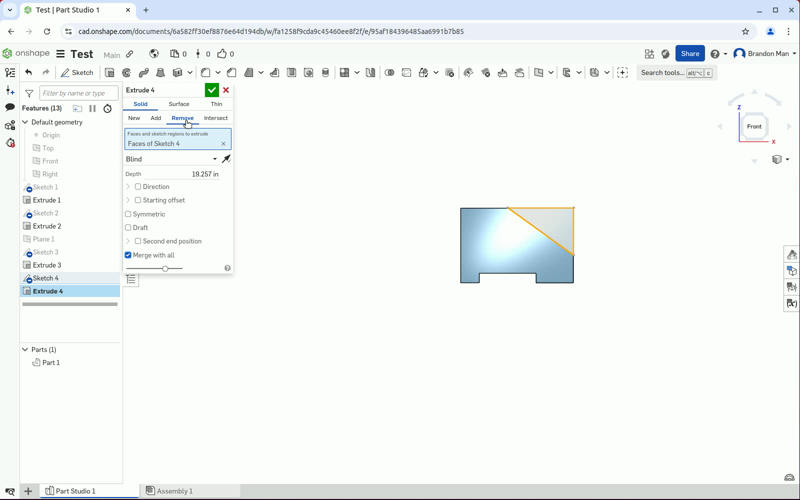
key(enter)
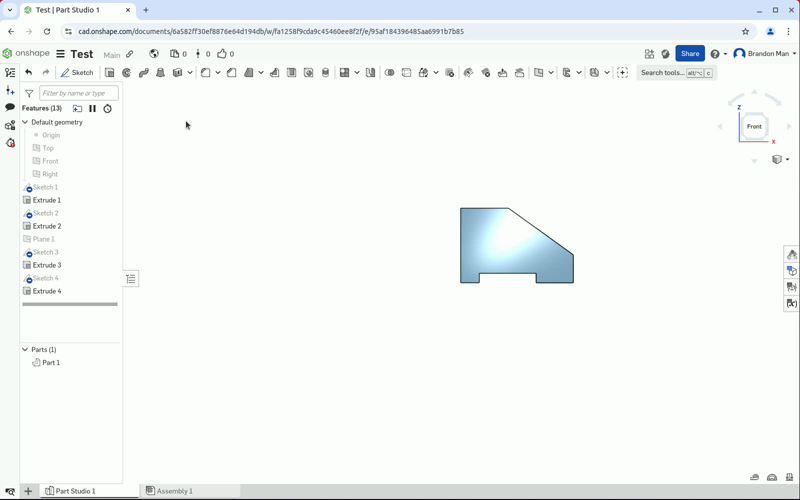
key(shift+h)
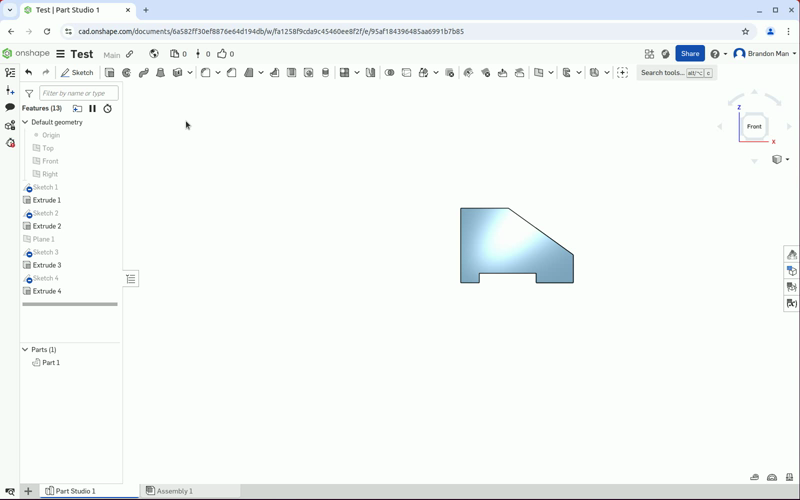
key(shift+h)
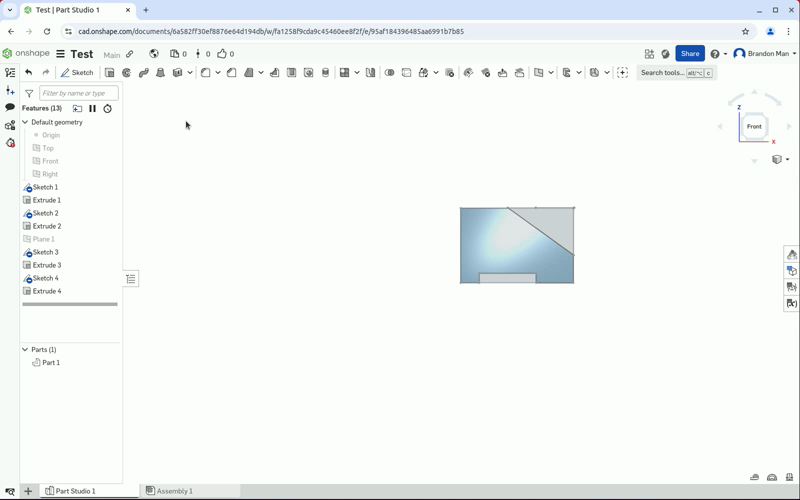
key(shift+7)
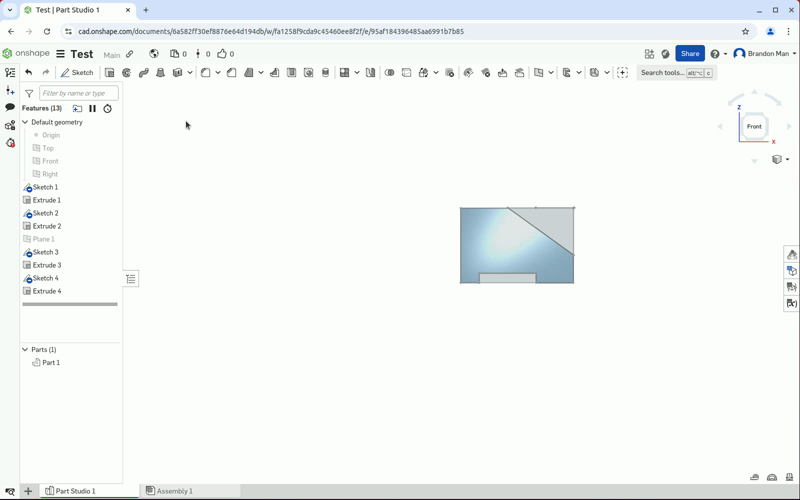
key(left, 2)
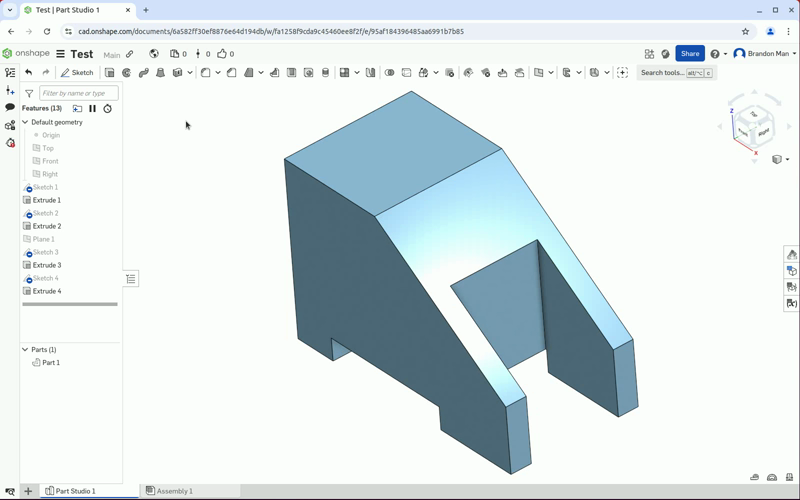
key(down, 2)
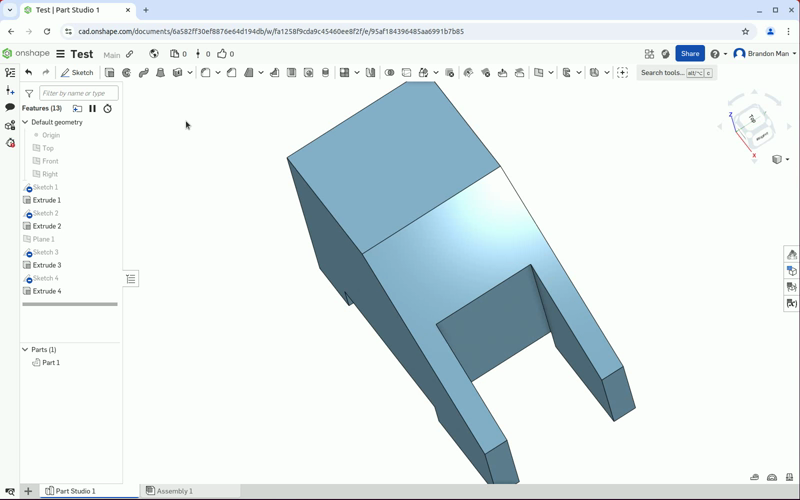
key(up, 2)
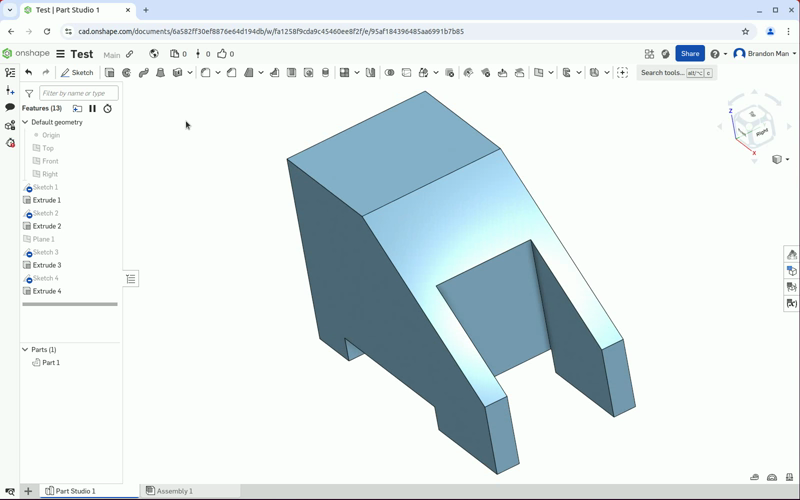
key(right, 2)
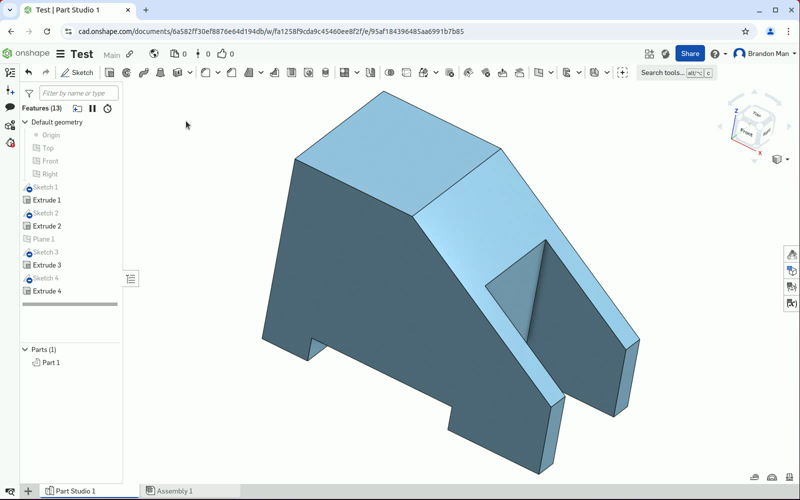
mouse_move(73, 189)
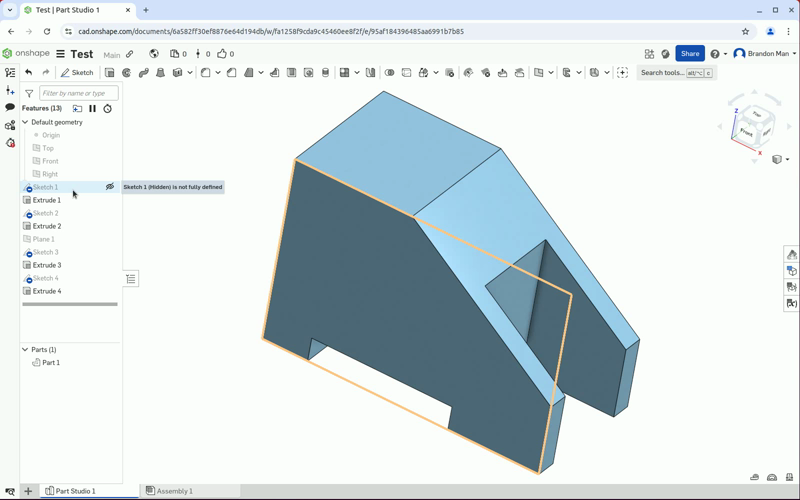
click(73, 189)